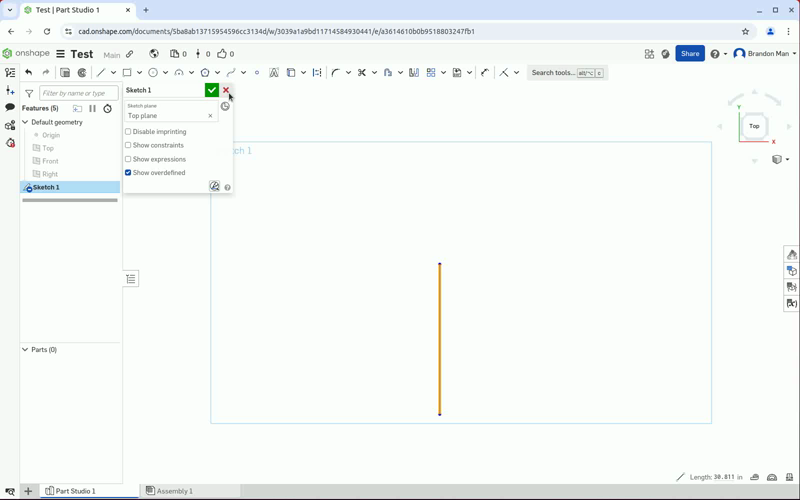
key(shift+h)
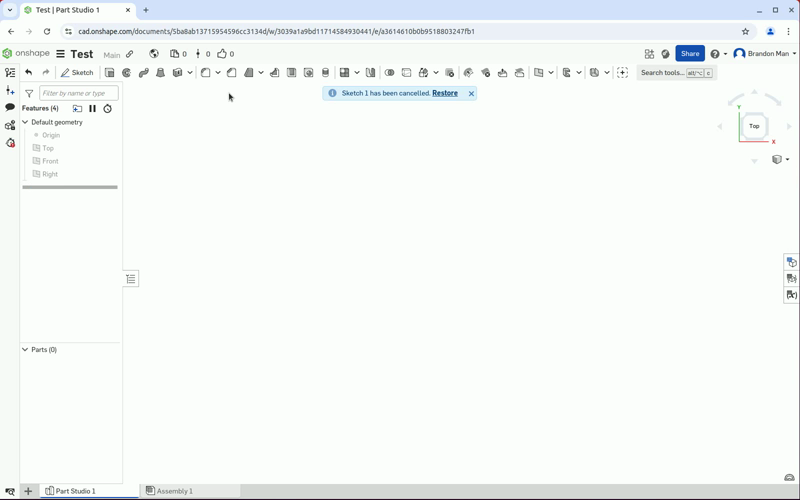
mouse_move(73, 352)
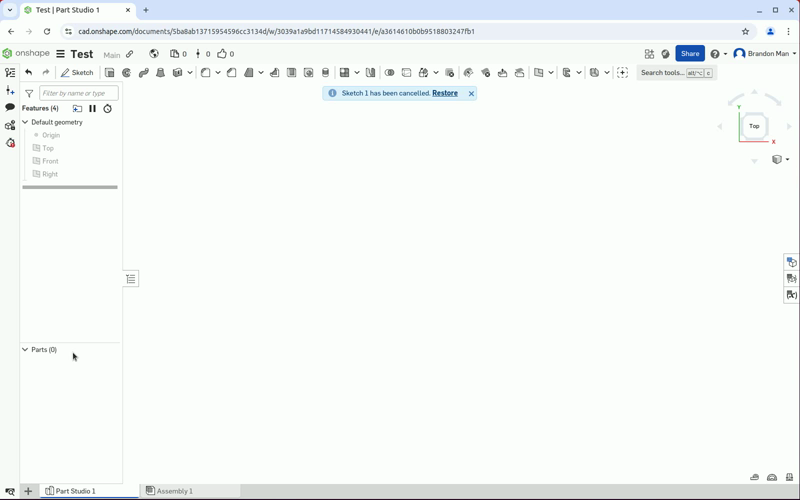
key(y)
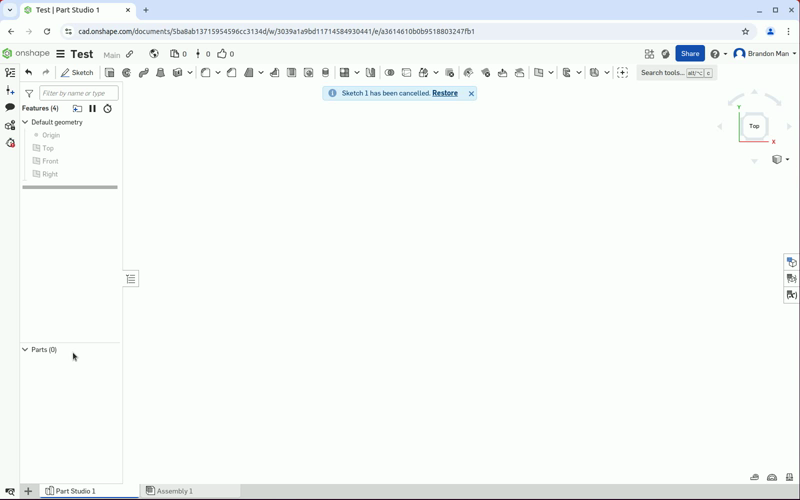
key(shift+p)
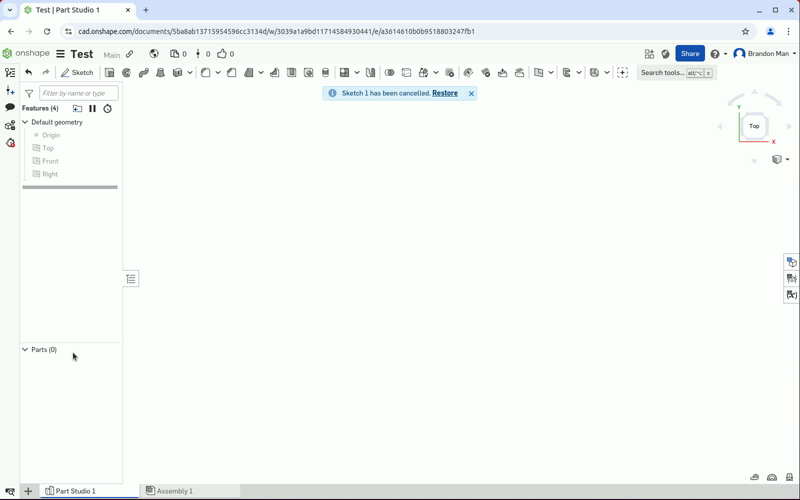
key(space)
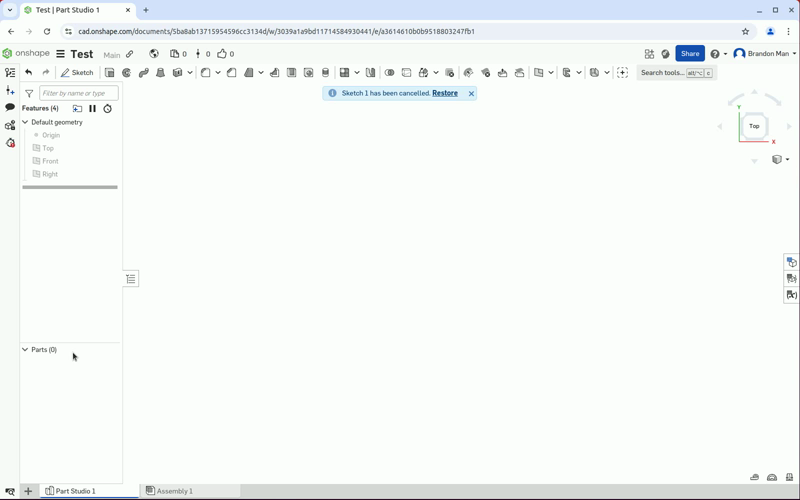
key_down(shift)
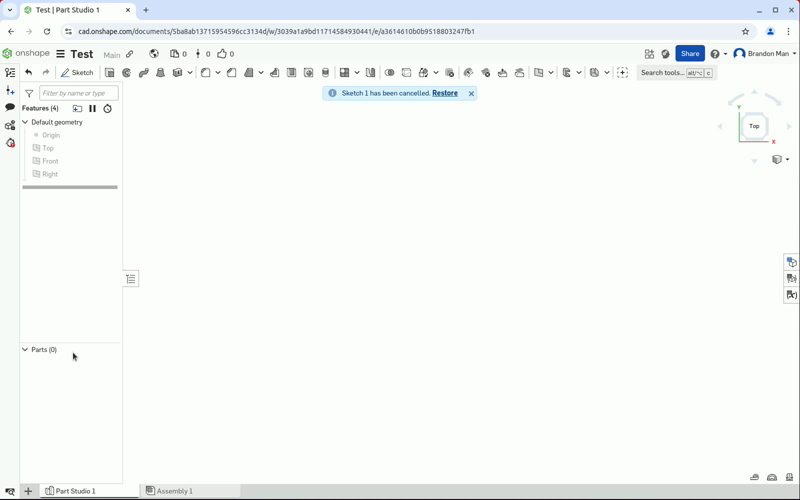
key(up)
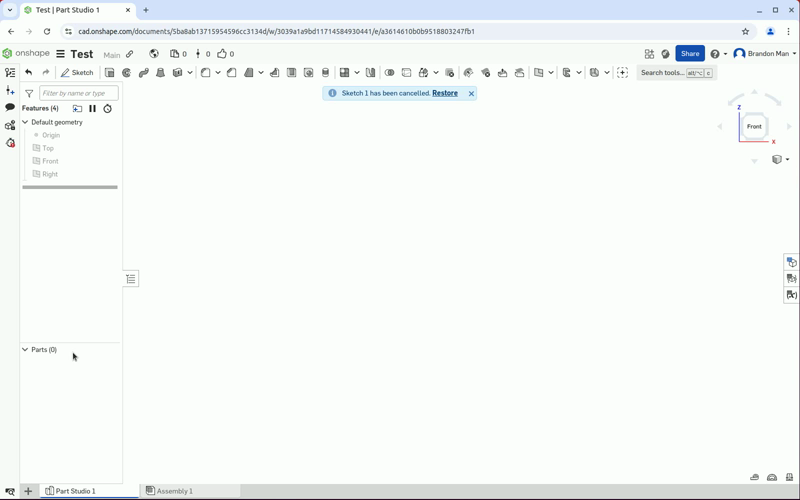
key_up(shift)
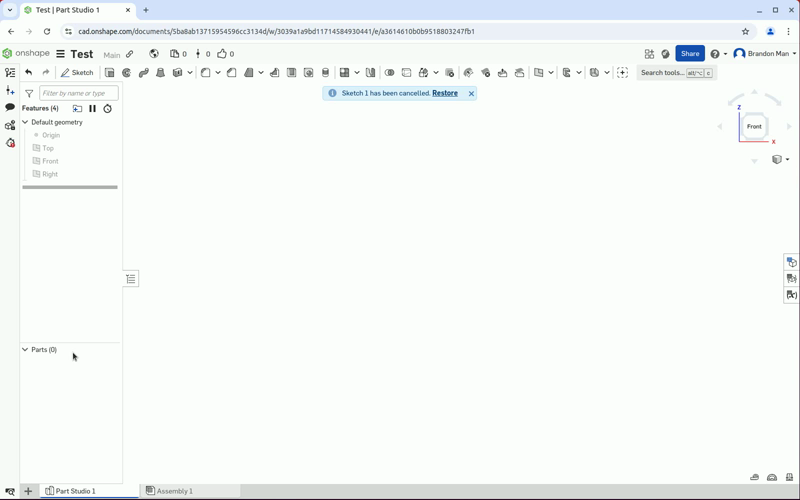
key(space)
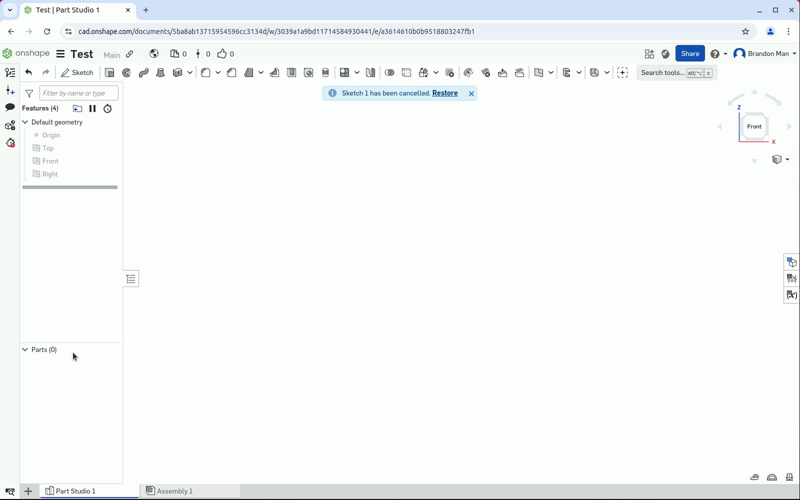
key_down(shift)
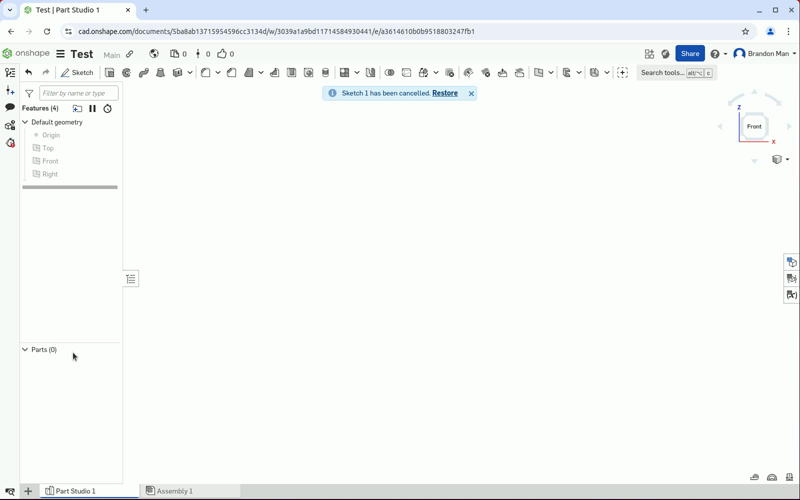
key(left)
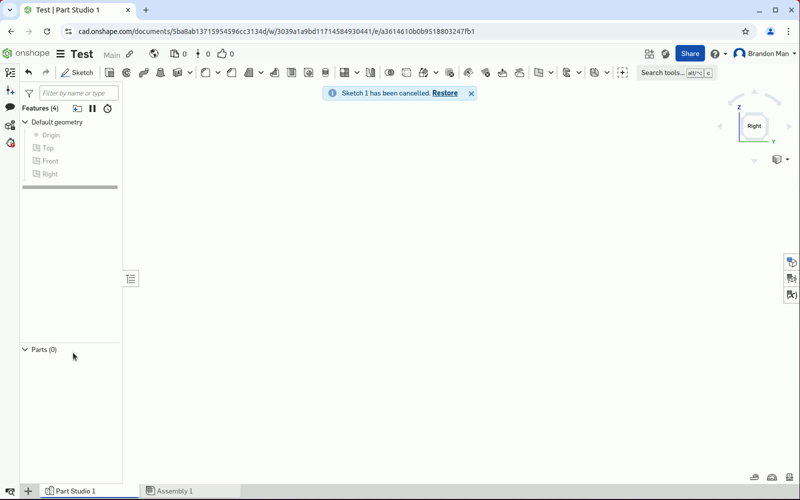
key_up(shift)
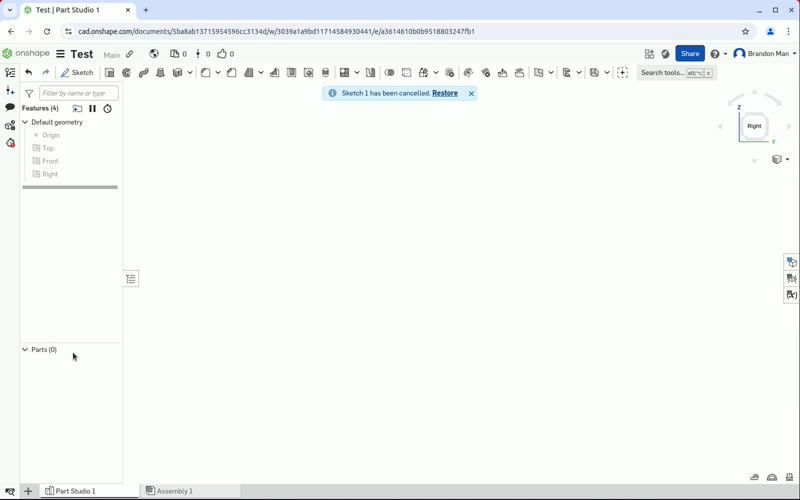
mouse_move(73, 352)
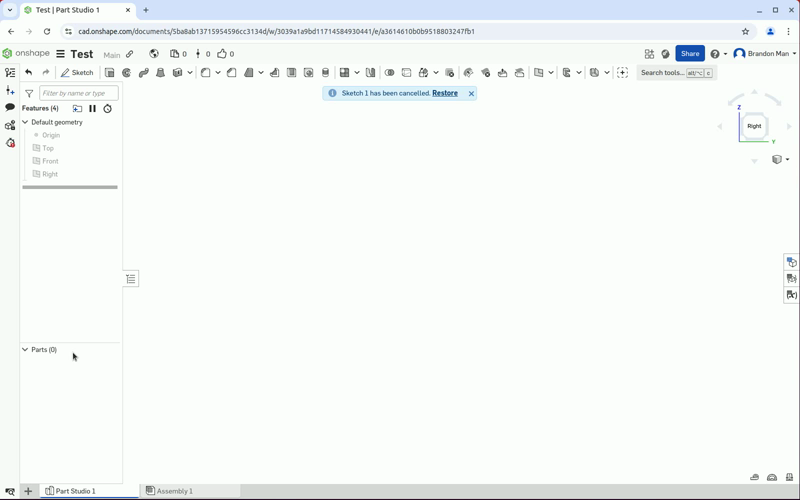
key(shift+y)
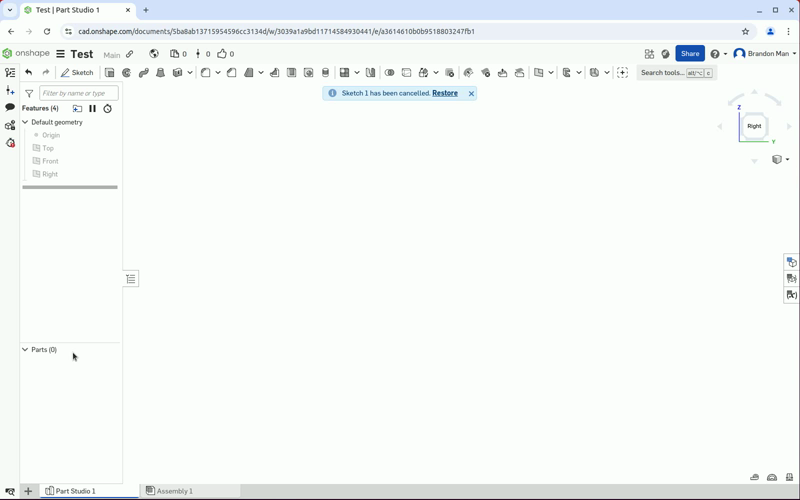
key(shift+s)
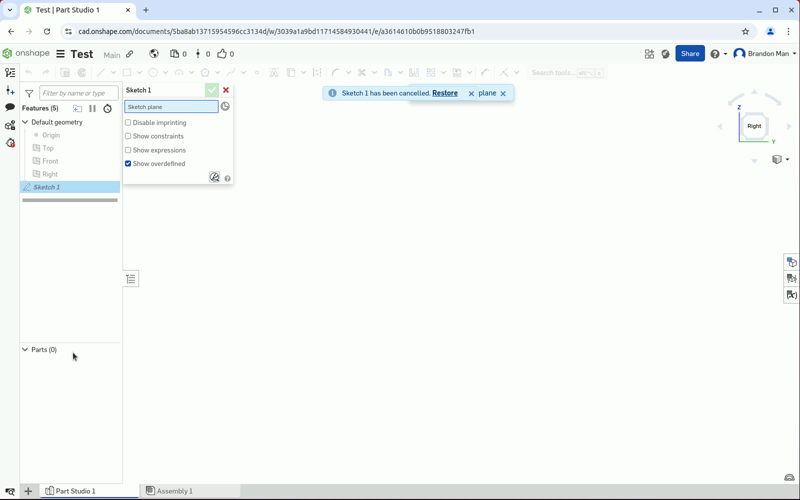
mouse_move(73, 176)
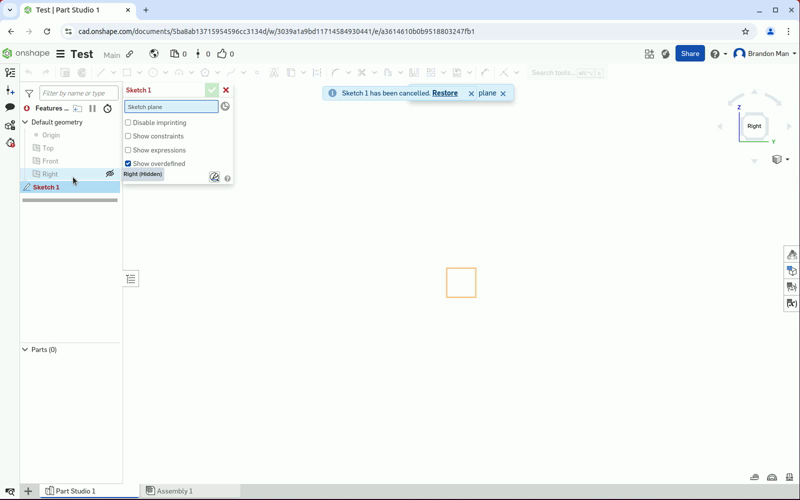
click(73, 176)
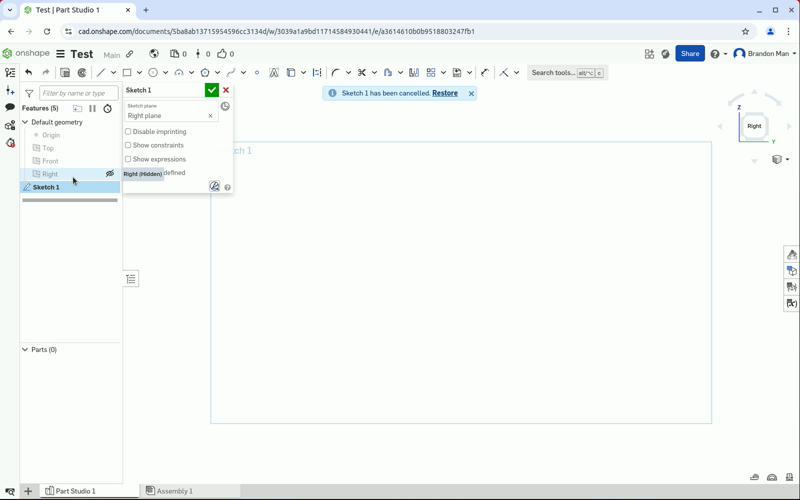
mouse_move(73, 352)
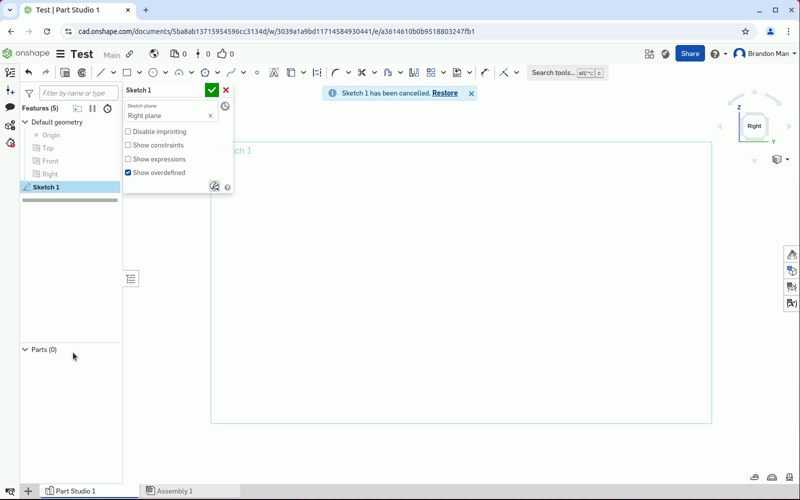
key(y)
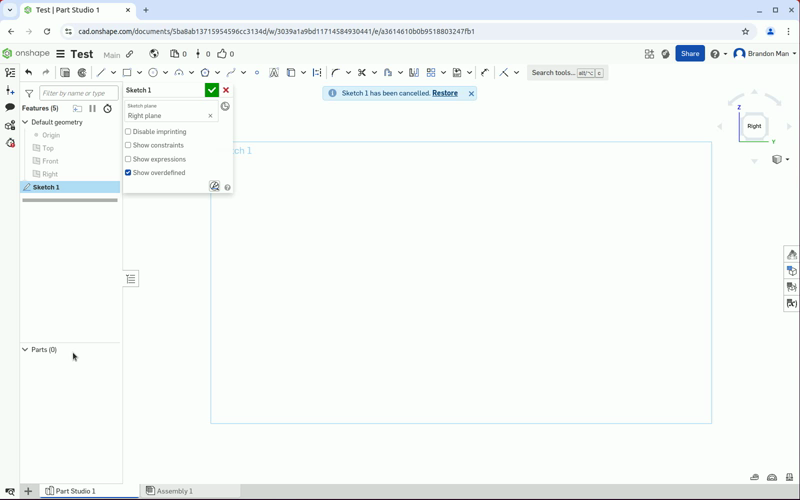
key(l)
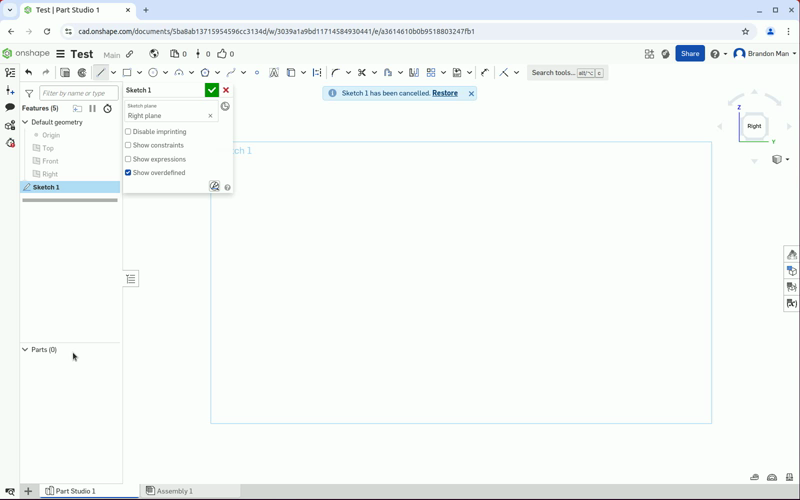
key_down(shift)
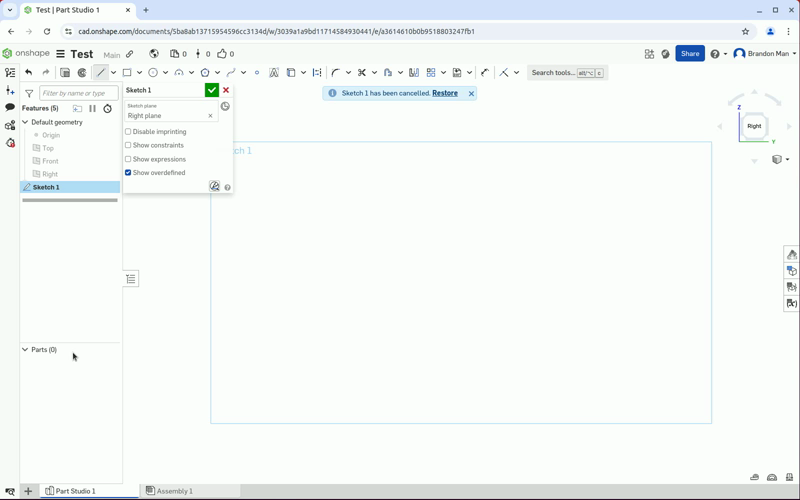
mouse_move(460, 254)
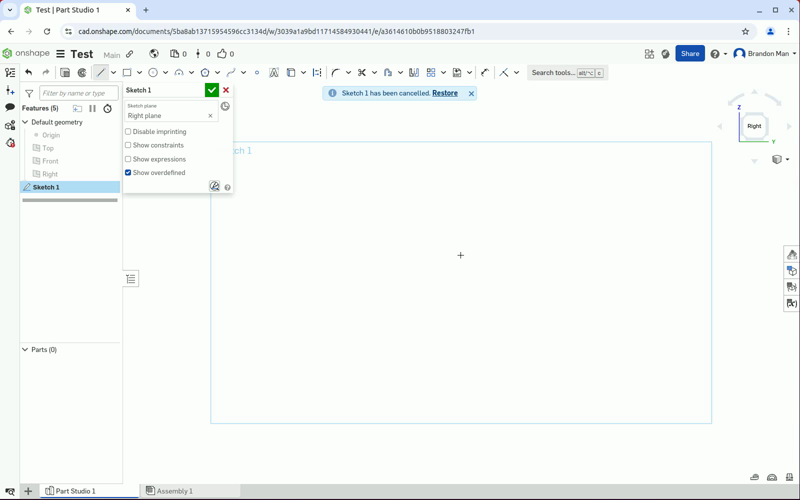
click(460, 254)
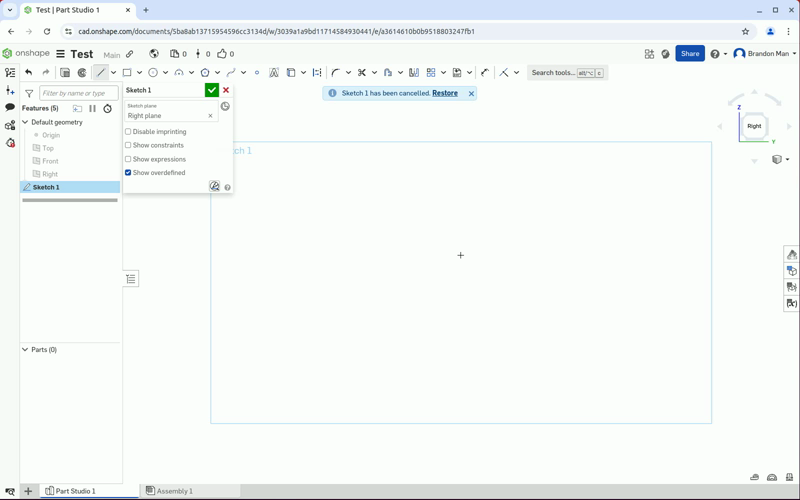
key_up(shift)
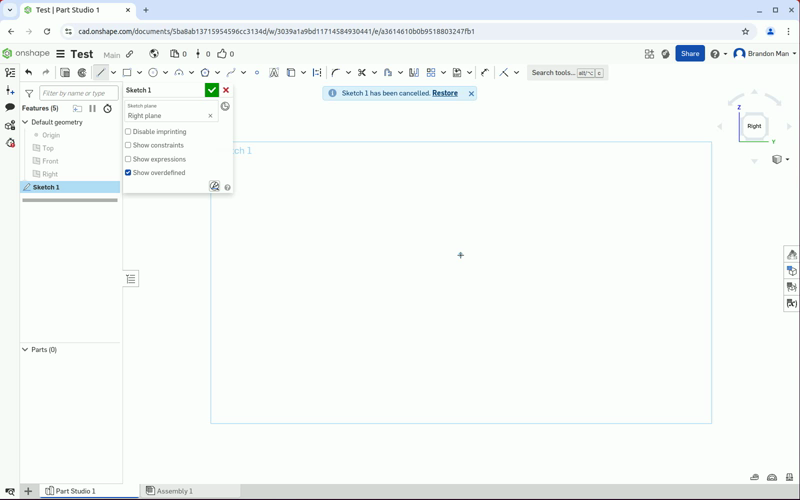
key_down(shift)
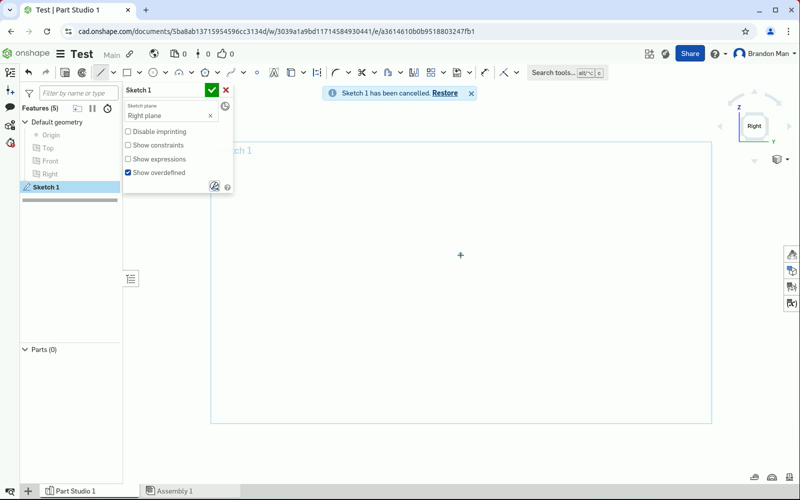
mouse_move(490, 254)
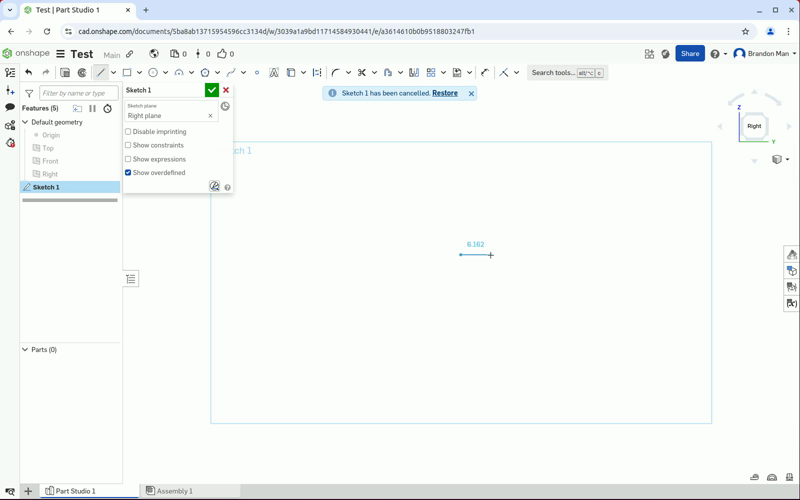
mouse_move(475, 254)
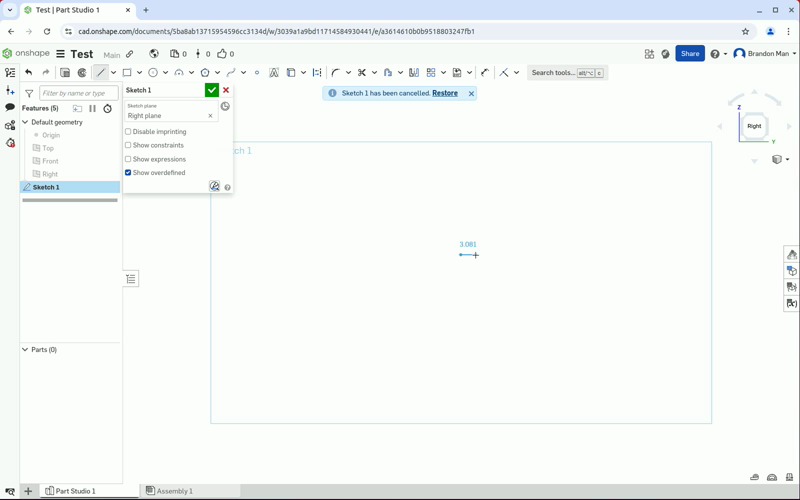
click(475, 254)
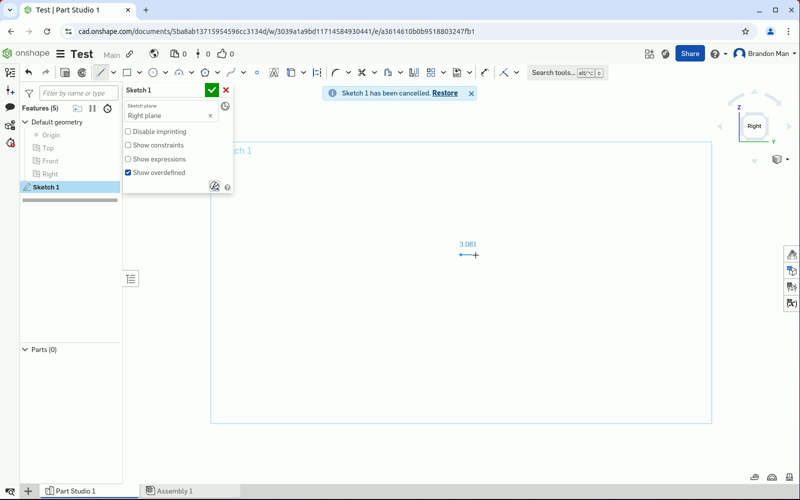
key_up(shift)
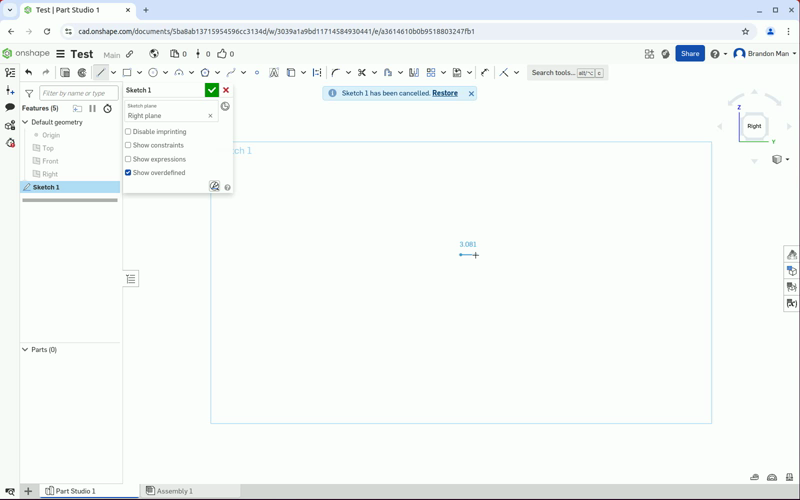
key_down(shift)
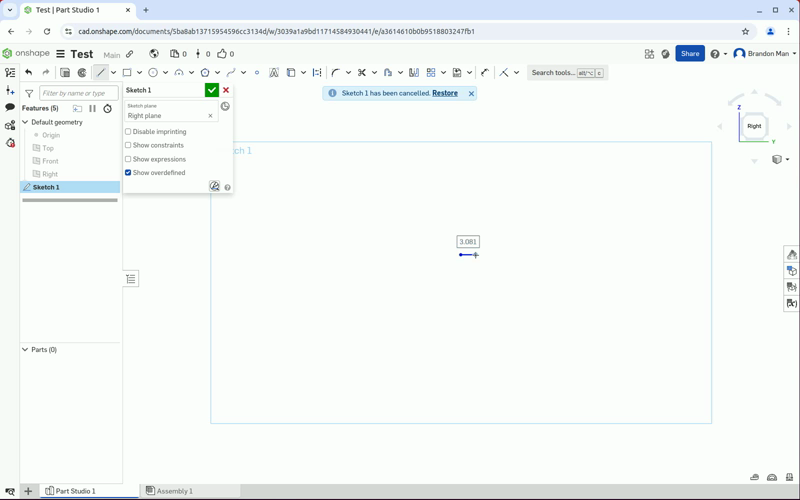
mouse_move(505, 254)
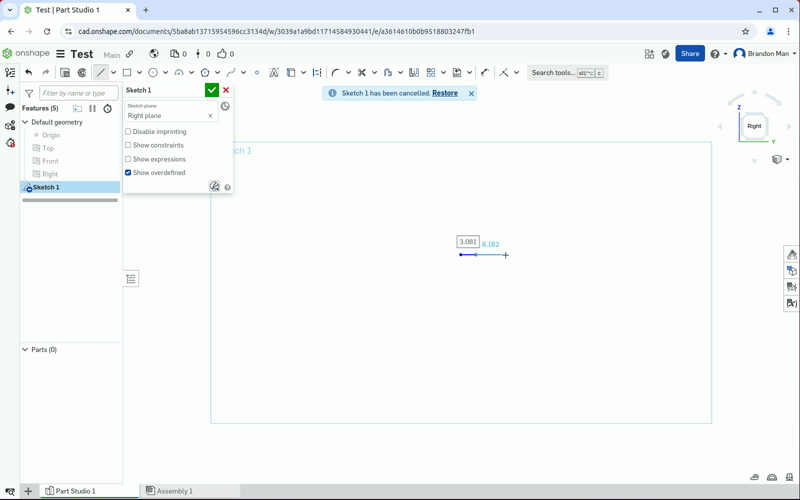
mouse_move(475, 240)
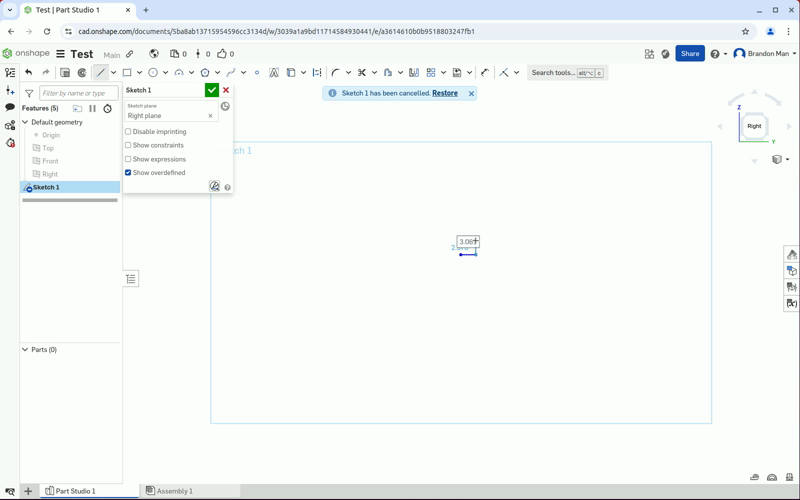
click(475, 240)
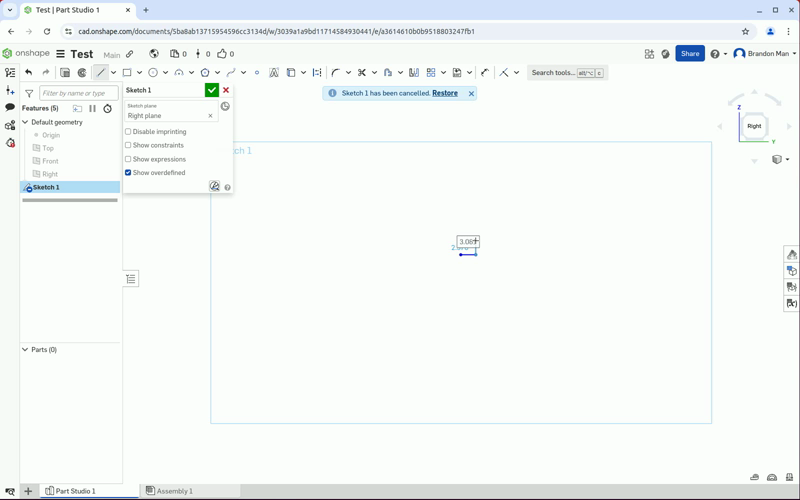
key_up(shift)
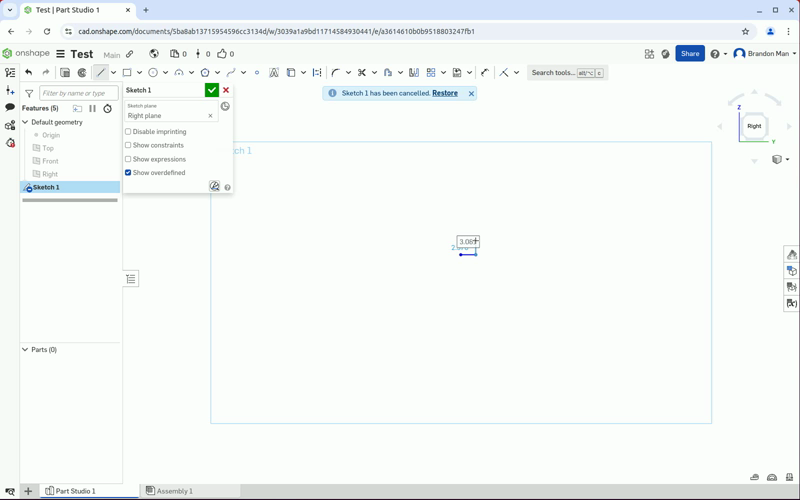
key_down(shift)
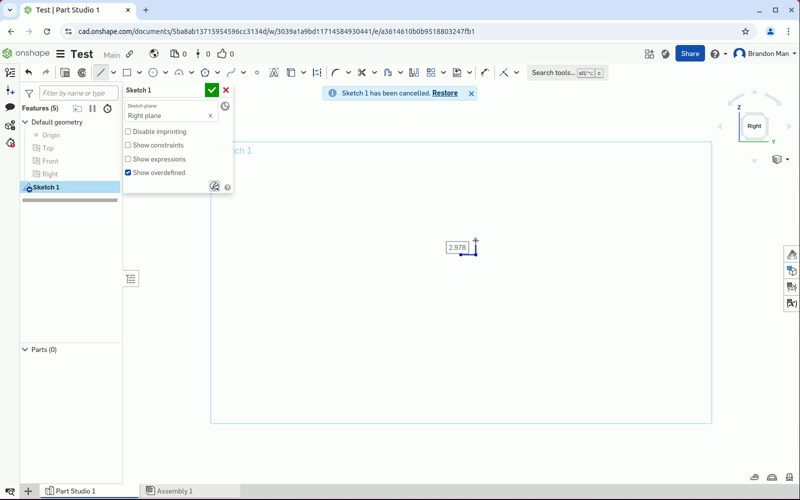
mouse_move(505, 240)
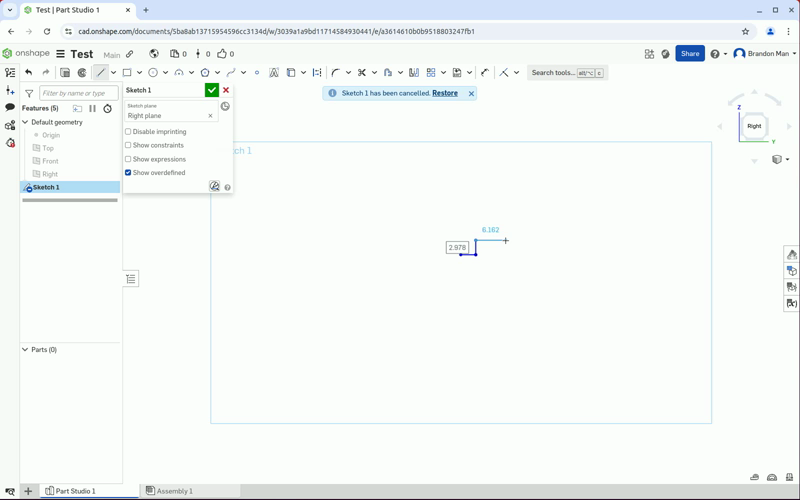
mouse_move(475, 225)
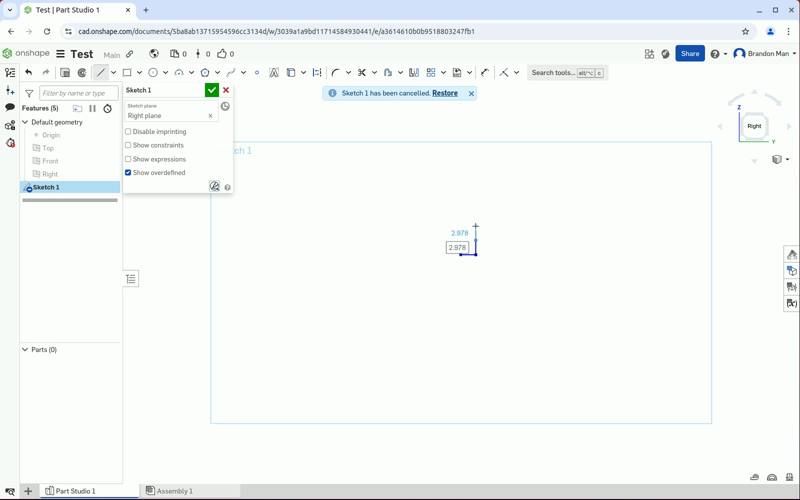
click(475, 225)
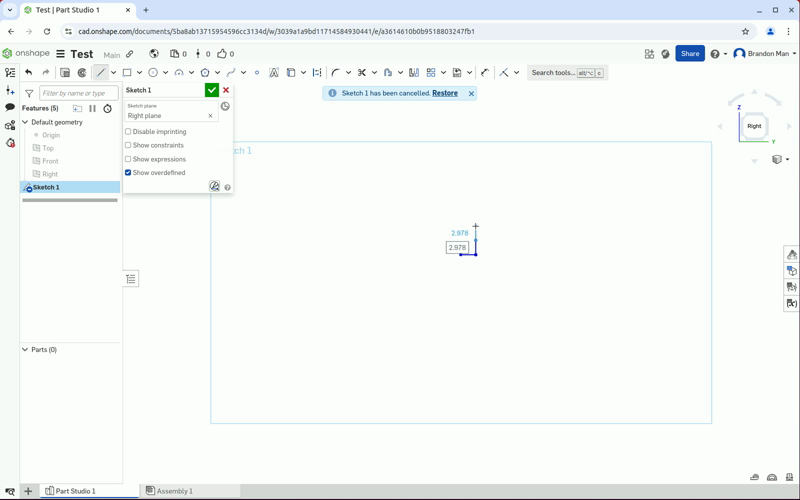
key_up(shift)
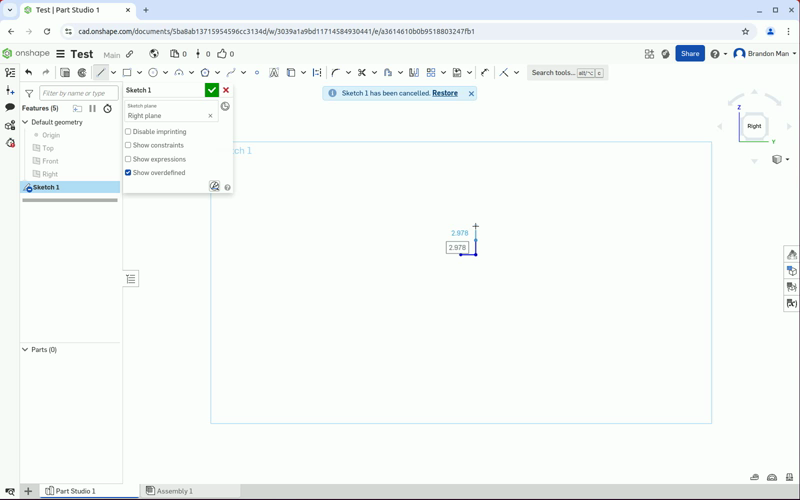
key_down(shift)
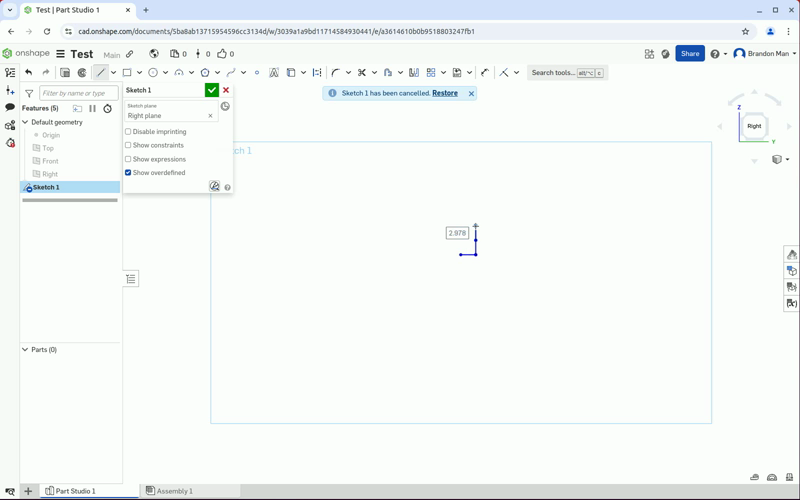
mouse_move(505, 225)
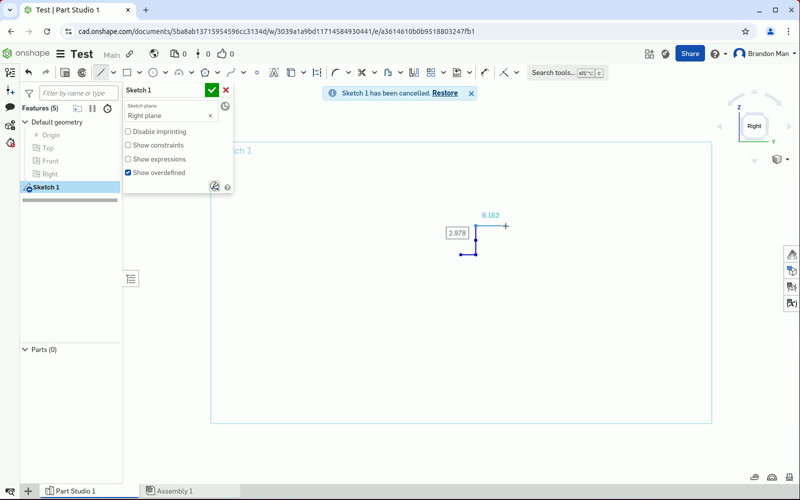
mouse_move(460, 225)
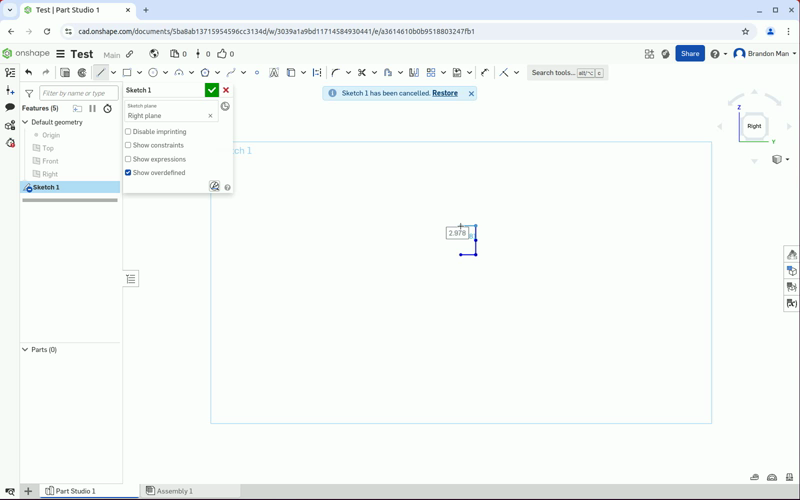
click(460, 225)
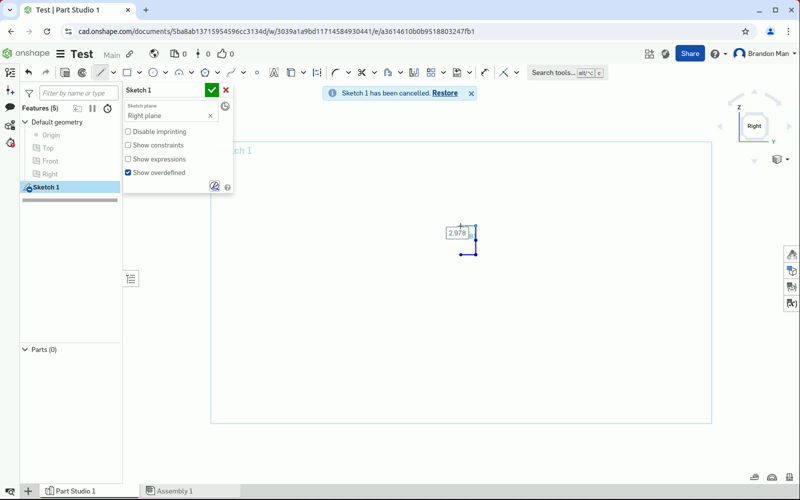
key_up(shift)
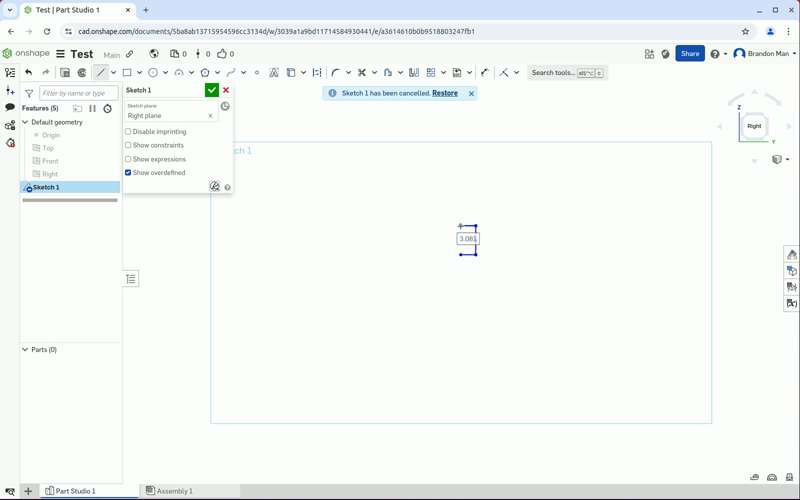
mouse_move(490, 225)
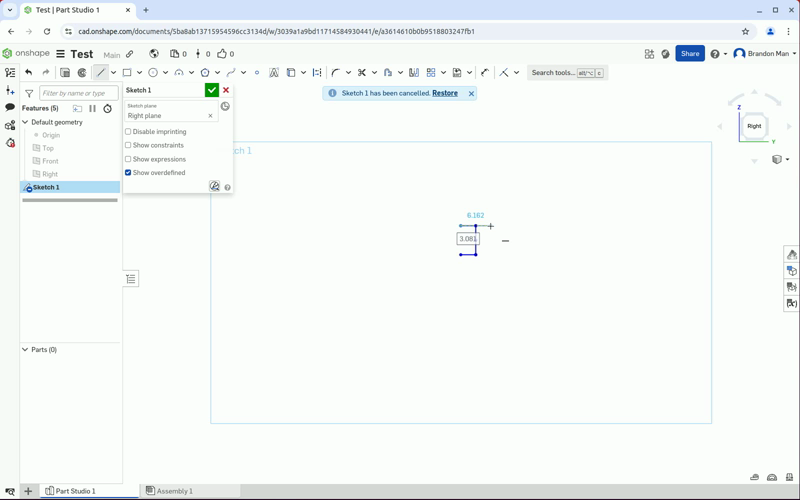
key_down(shift)
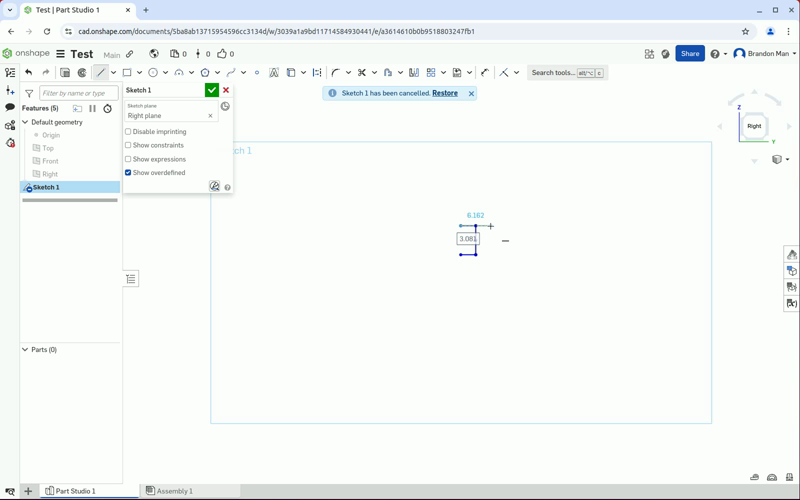
mouse_move(460, 254)
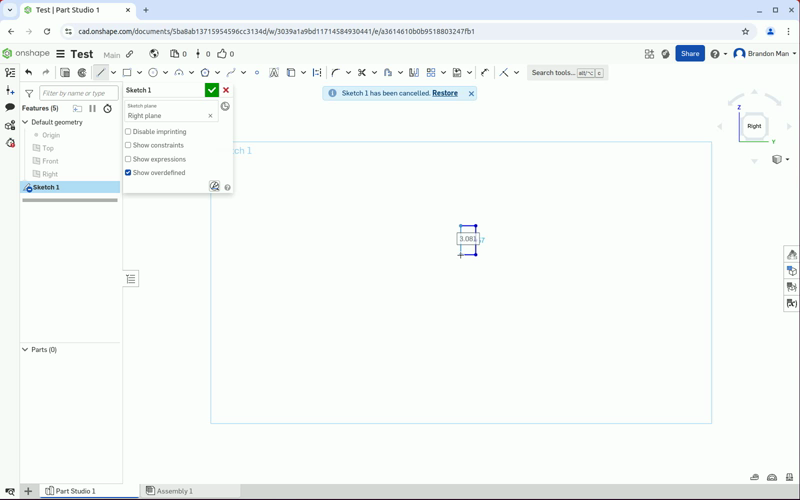
key_up(shift)
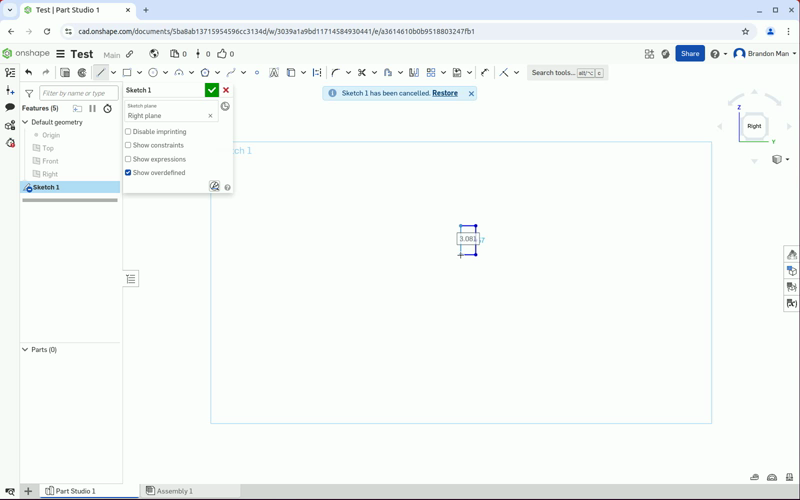
click(460, 254)
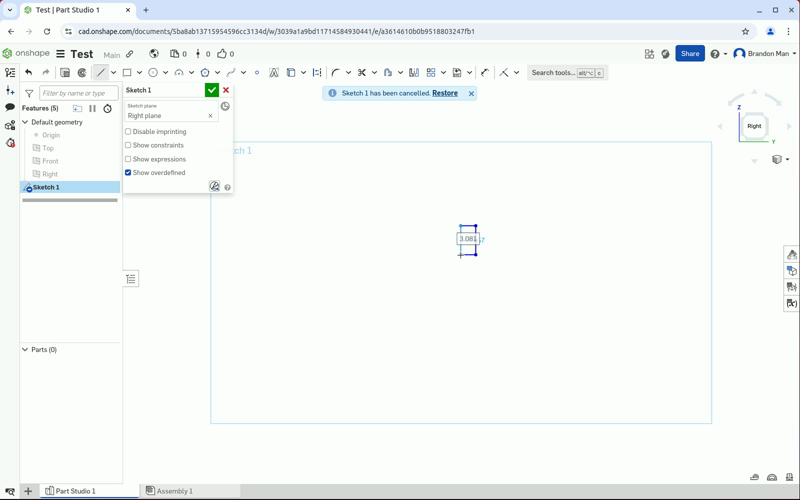
key(esc)
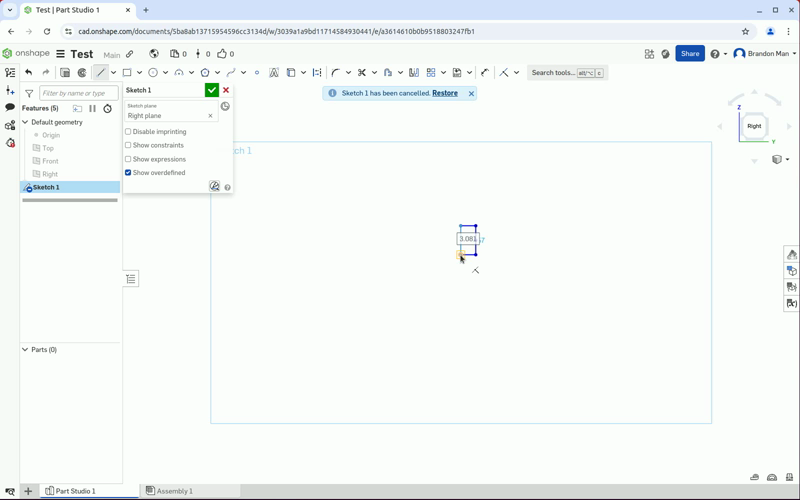
mouse_move(468, 251)
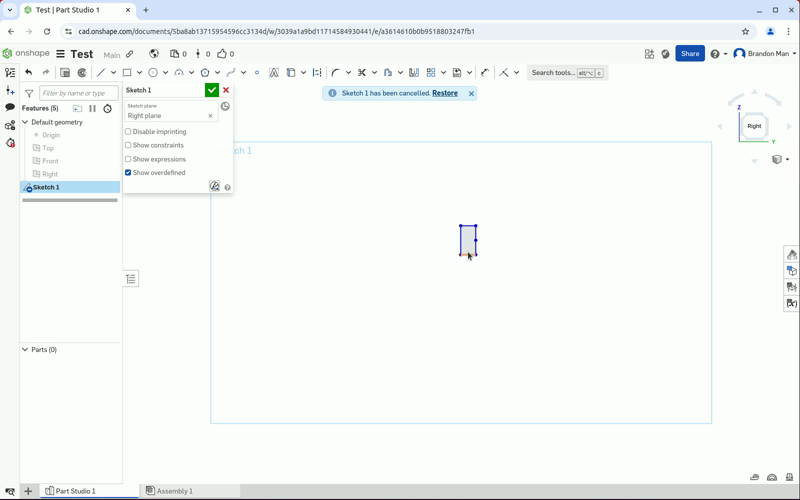
scroll(6)
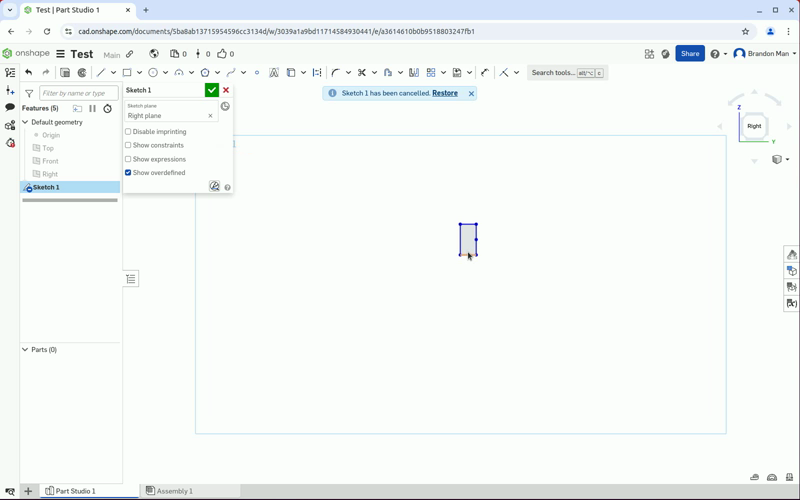
scroll(6)
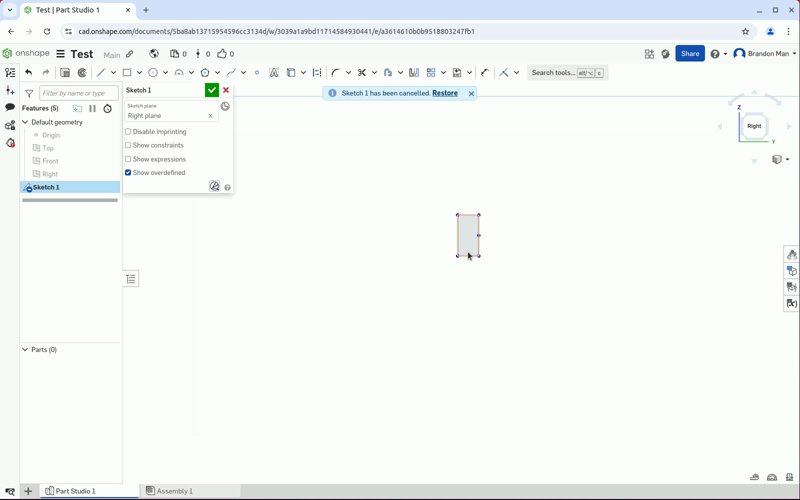
scroll(6)
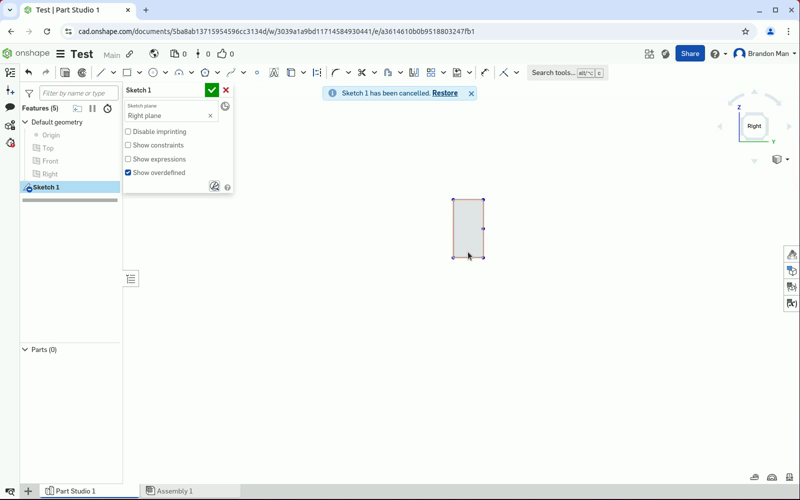
scroll(6)
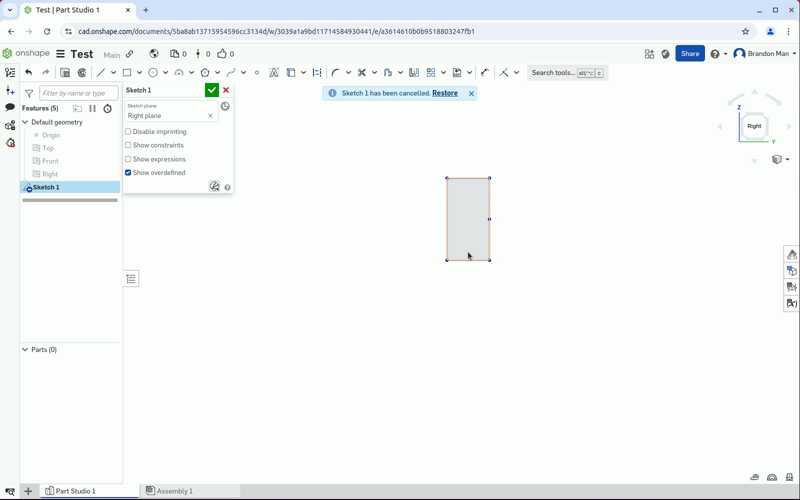
scroll(6)
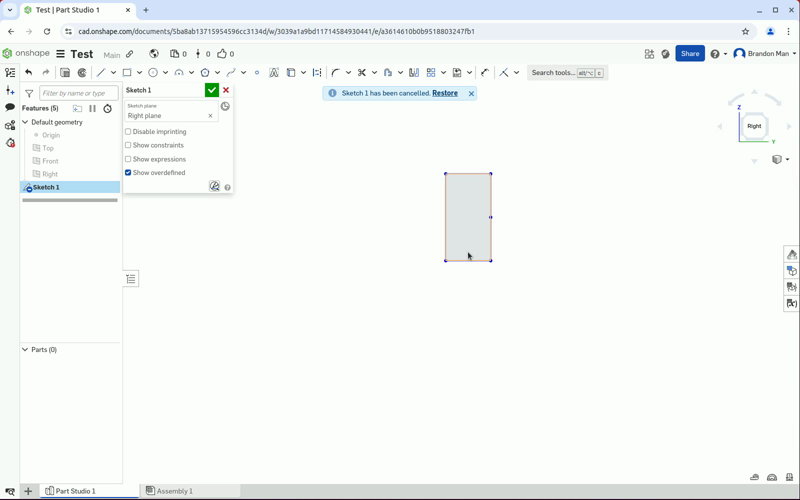
scroll(6)
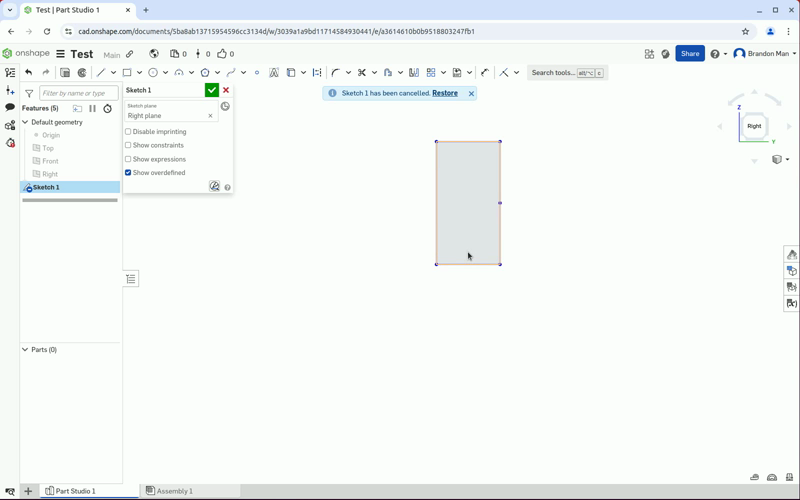
scroll(6)
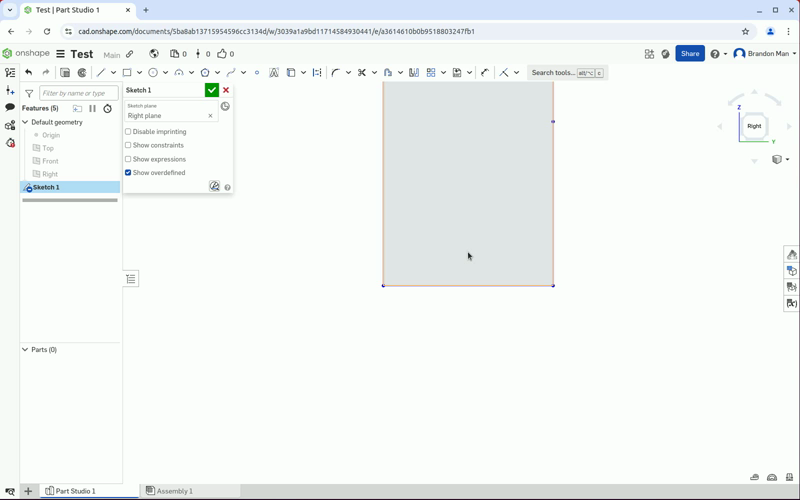
click(468, 251)
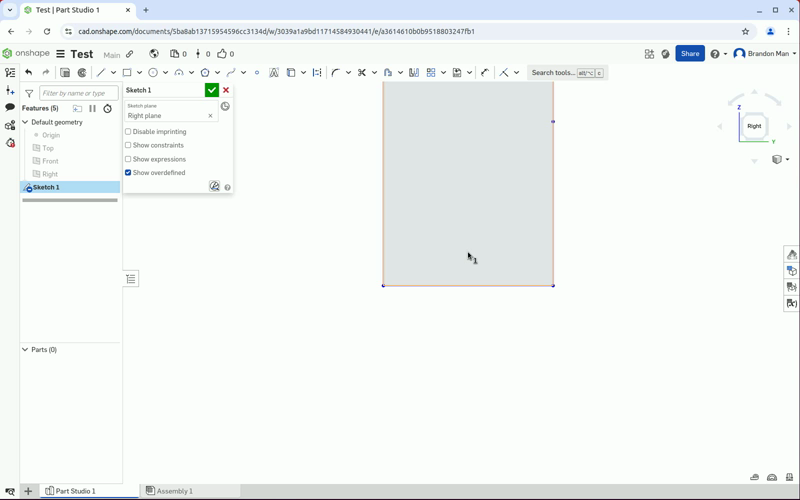
scroll(-6)
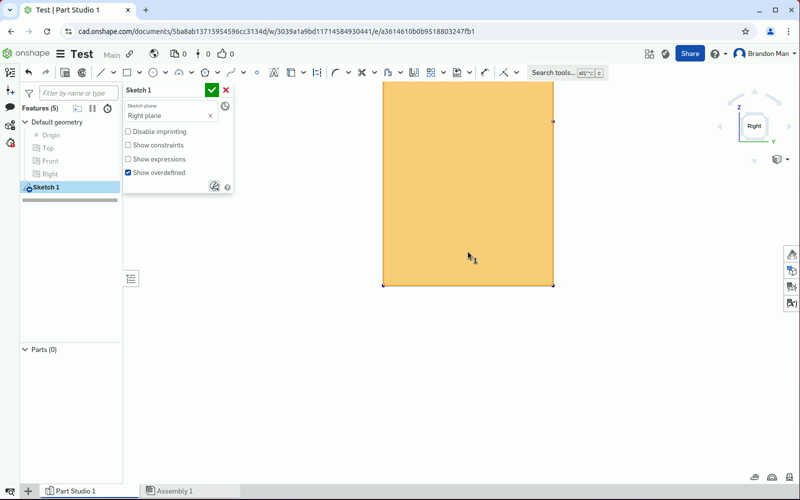
scroll(-6)
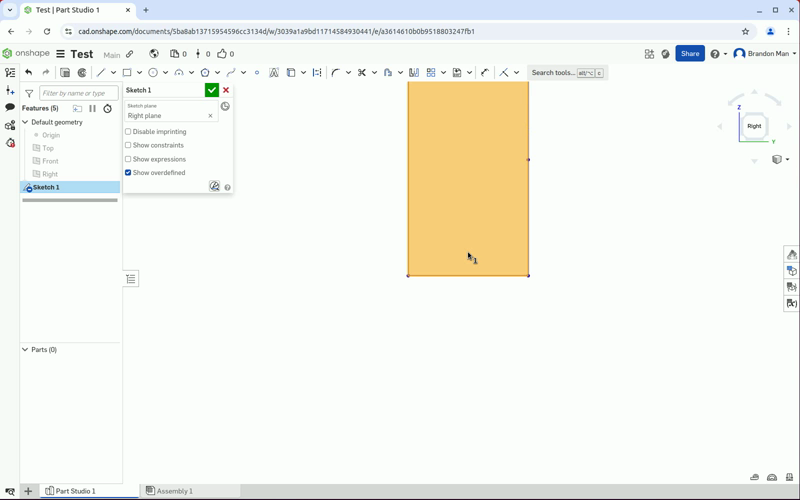
scroll(-6)
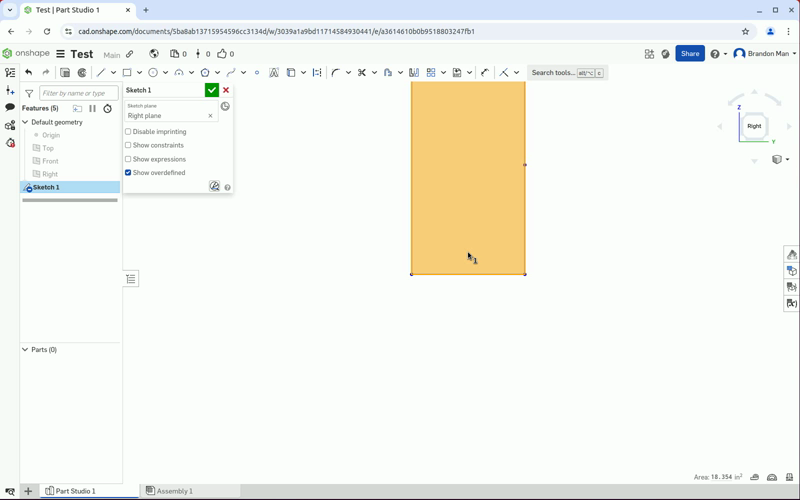
scroll(-6)
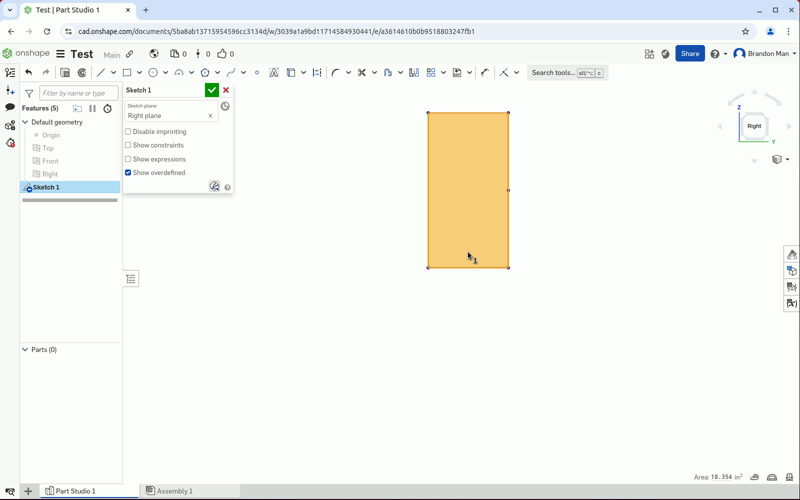
scroll(-6)
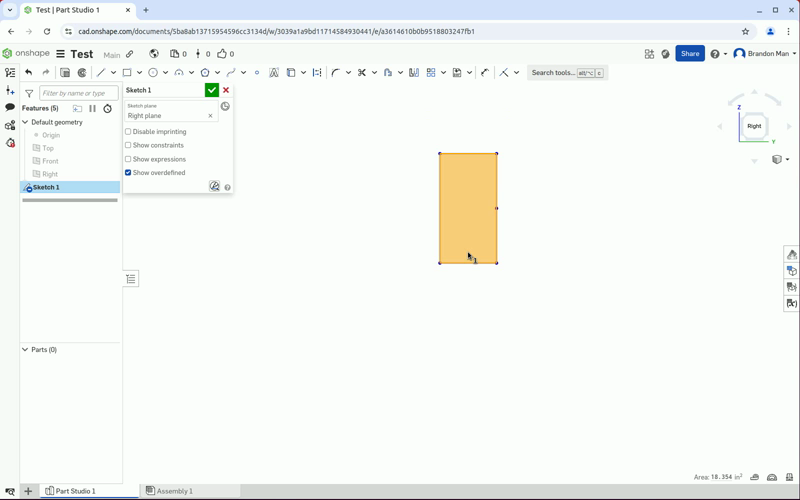
scroll(-6)
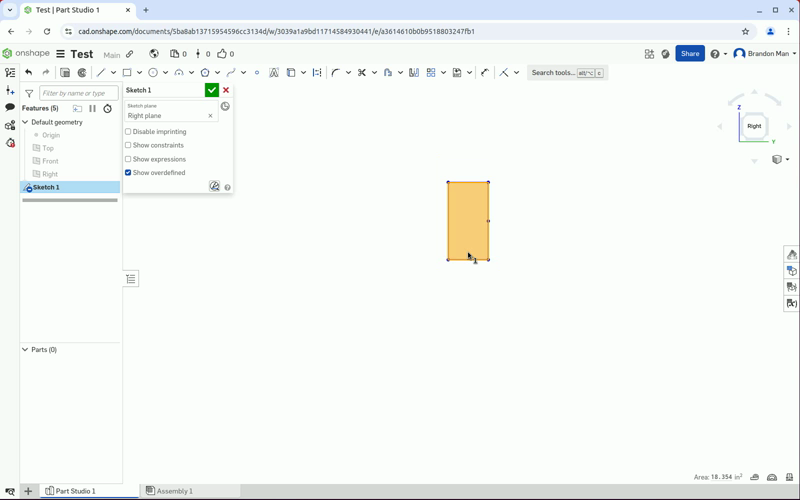
scroll(-6)
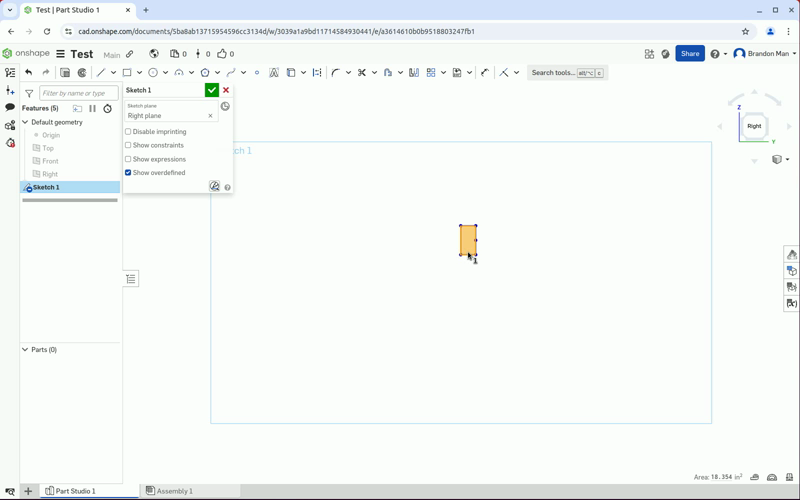
mouse_move(73, 352)
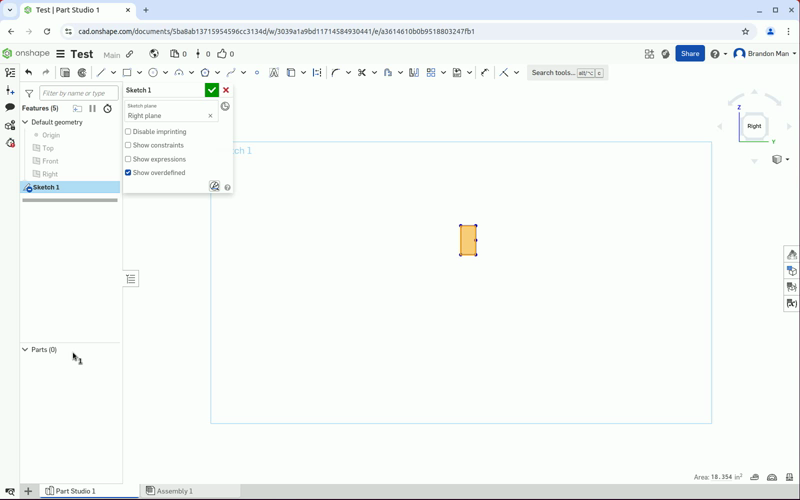
key(shift+y)
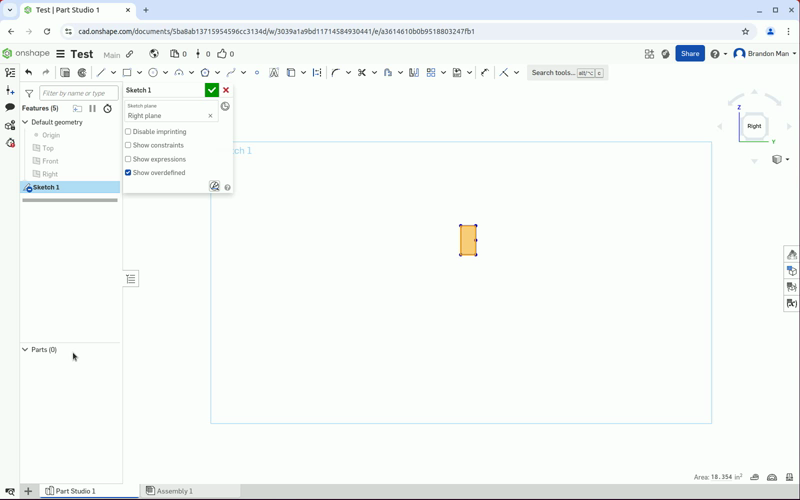
key(shift+e)
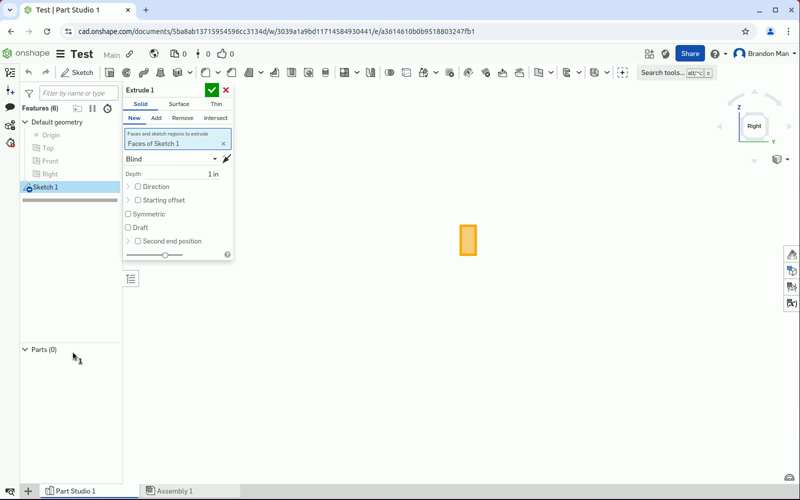
mouse_move(143, 106)
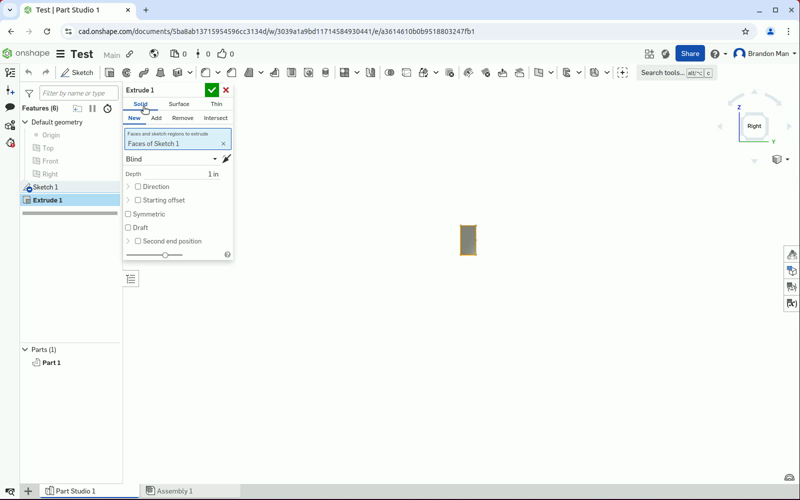
click(143, 106)
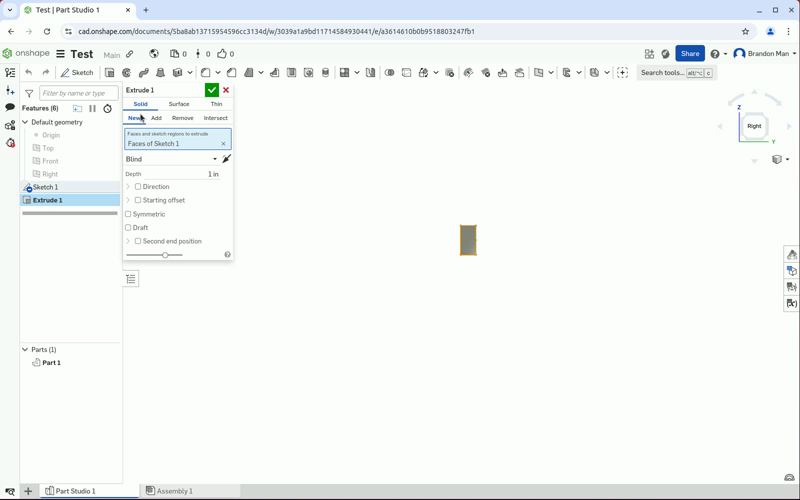
mouse_move(137, 120)
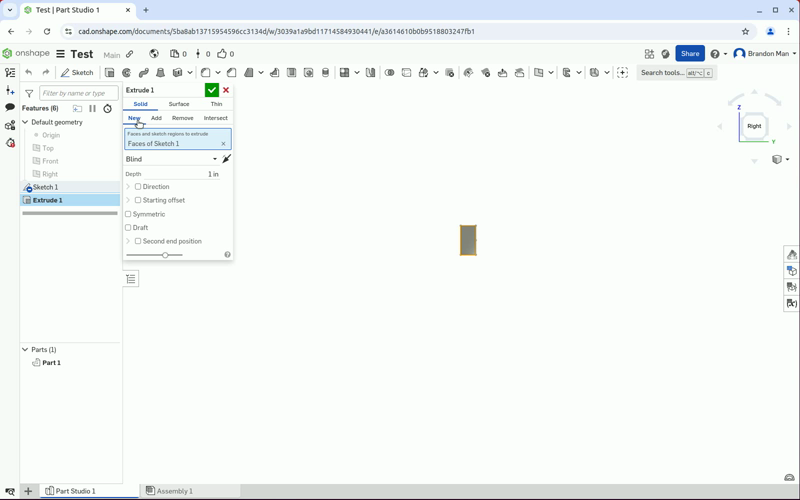
click(137, 120)
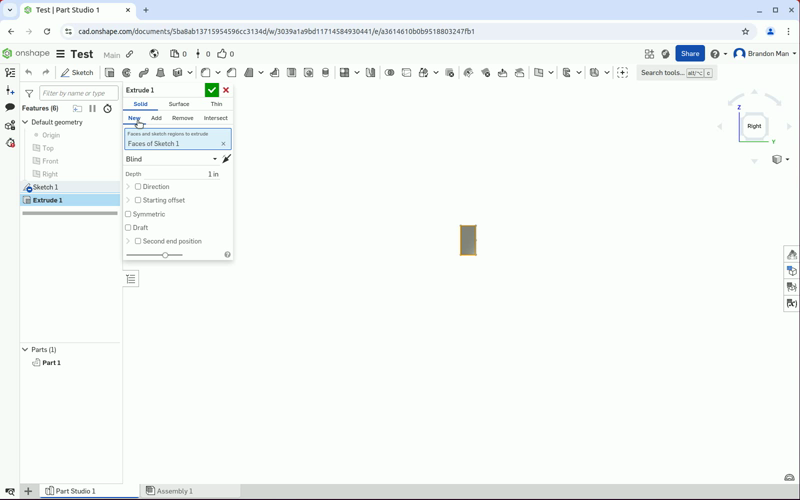
key(tab, 4)
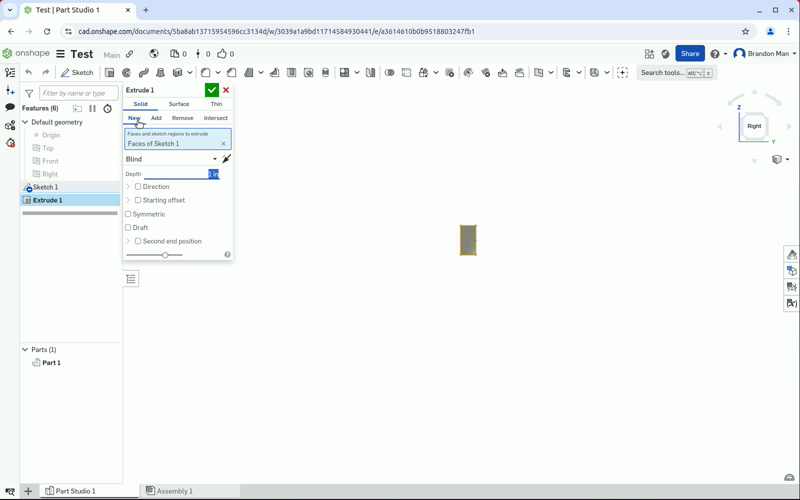
text(14.443)
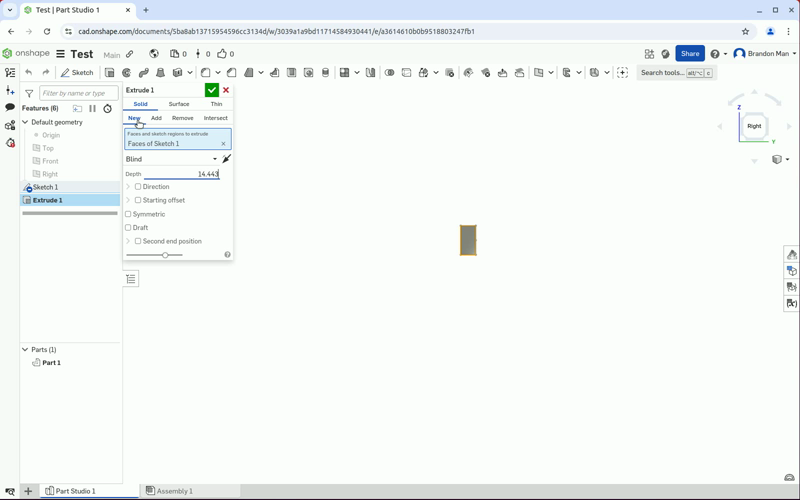
key(enter)
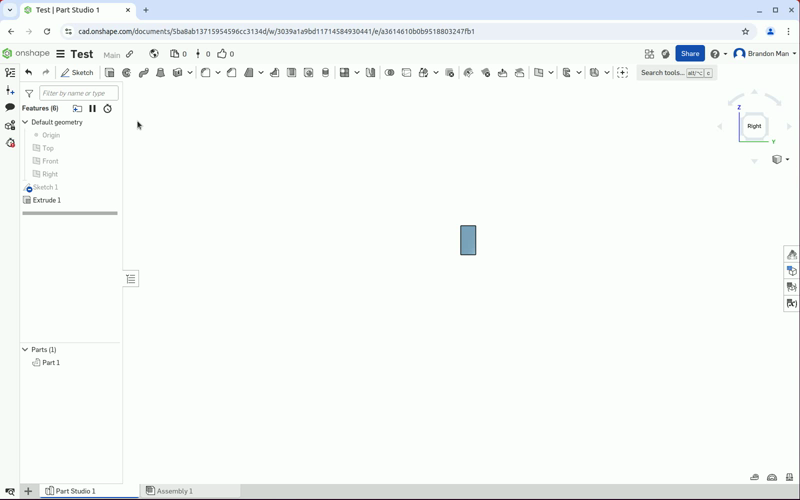
key(shift+h)
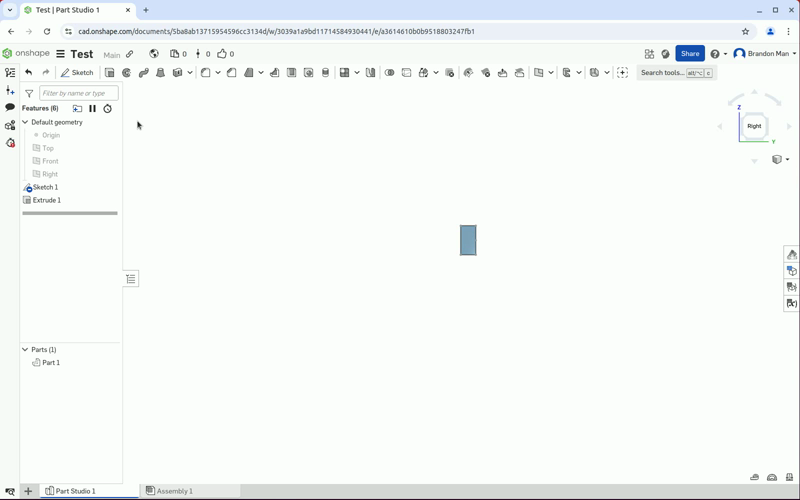
key(shift+h)
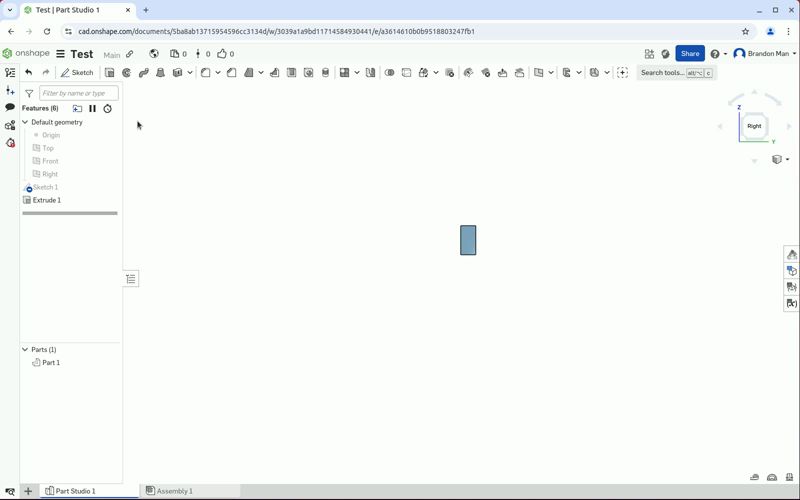
mouse_move(73, 189)
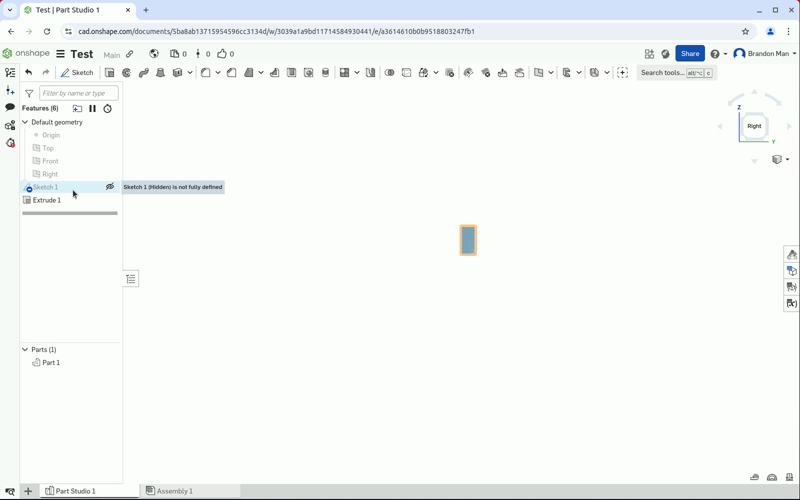
click(73, 189)
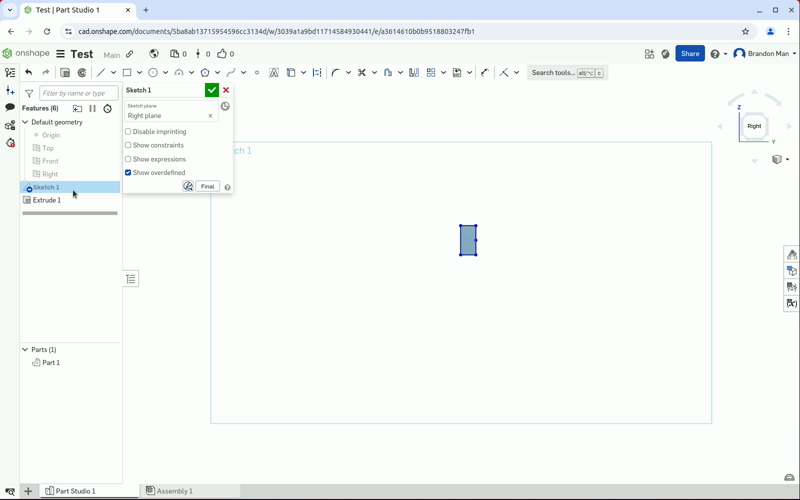
mouse_move(229, 92)
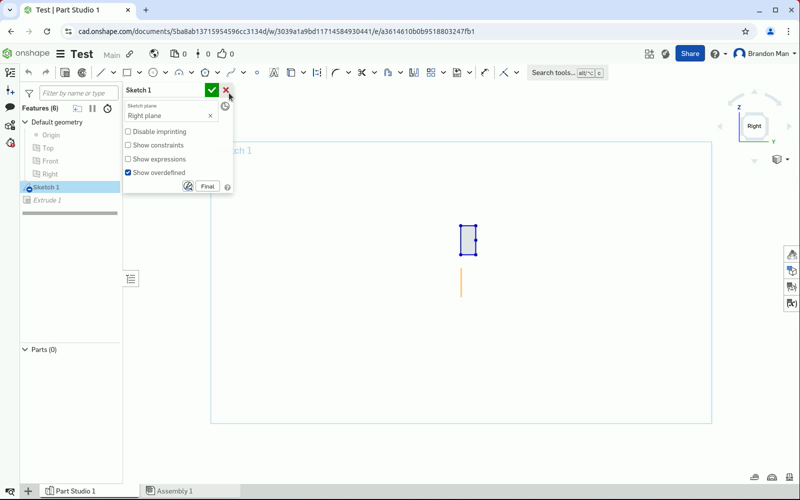
click(229, 92)
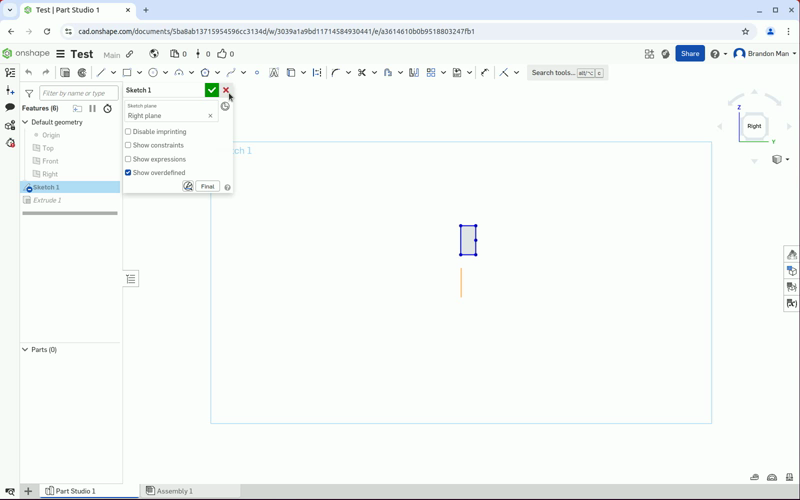
key(shift+s)
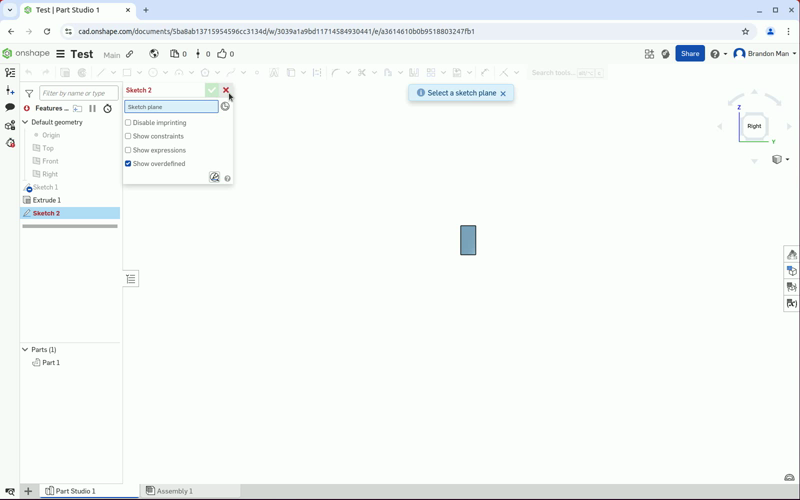
mouse_move(73, 176)
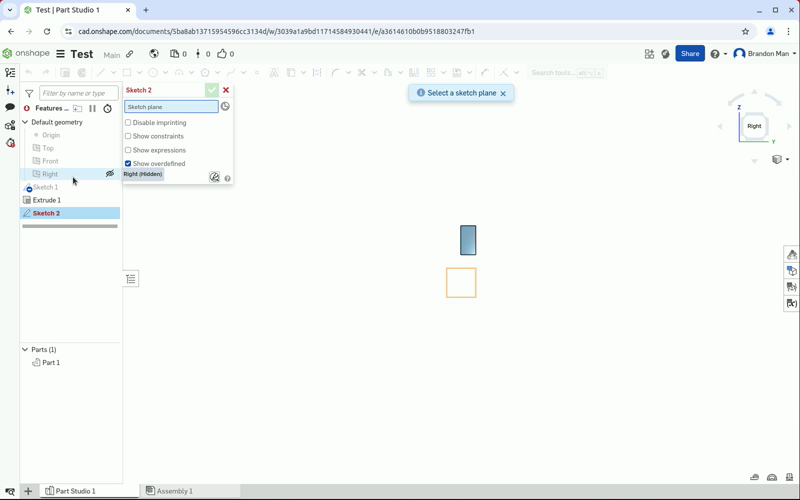
click(73, 176)
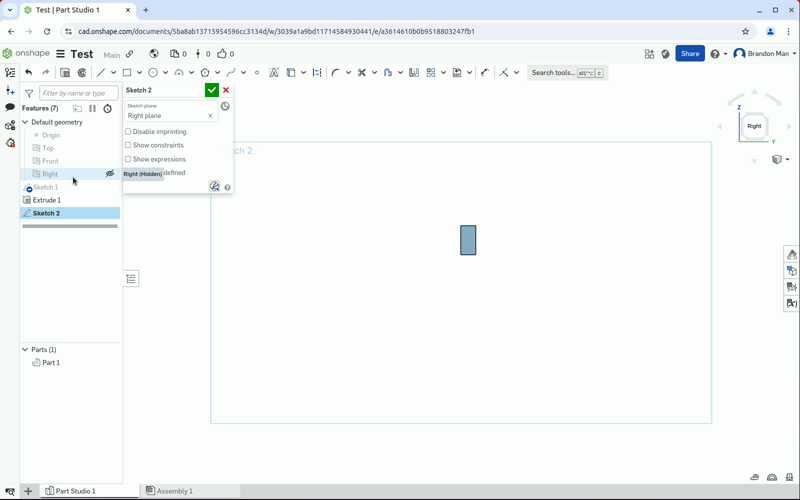
mouse_move(73, 352)
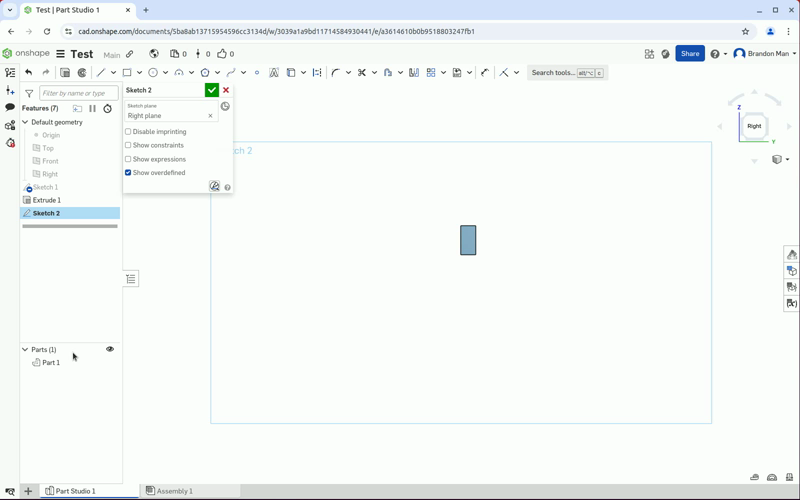
key(y)
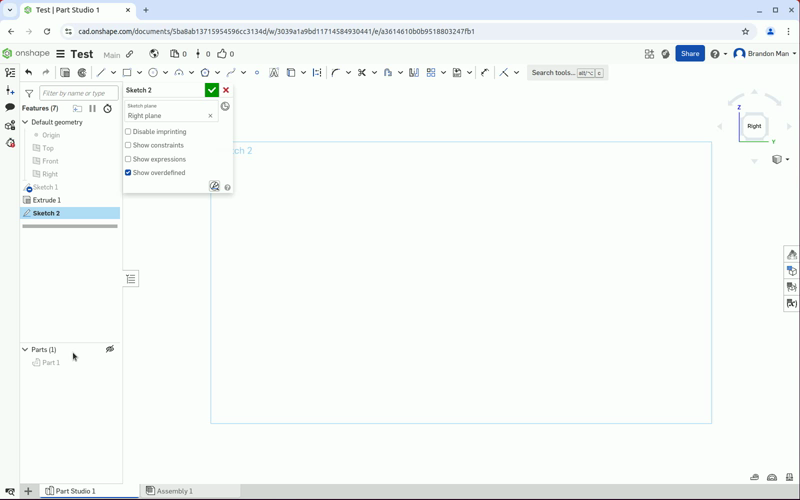
key(l)
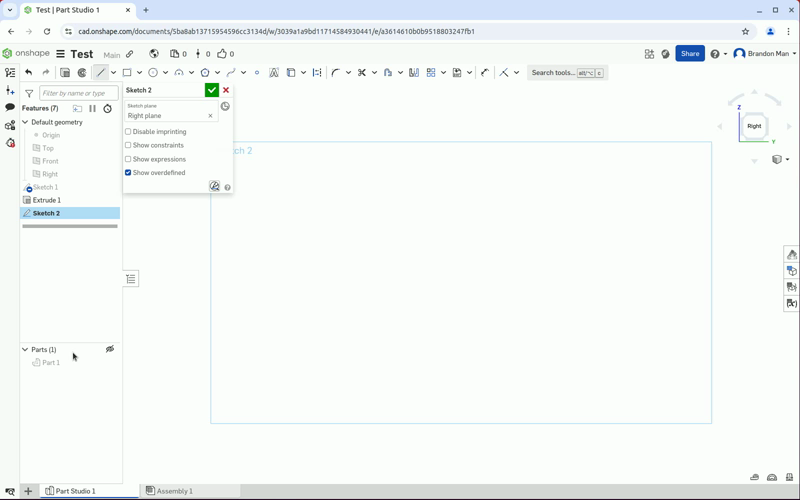
key_down(shift)
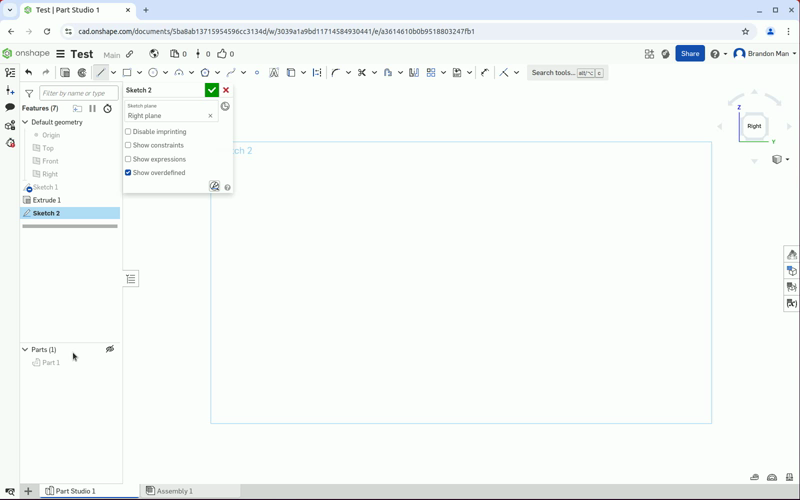
mouse_move(474, 254)
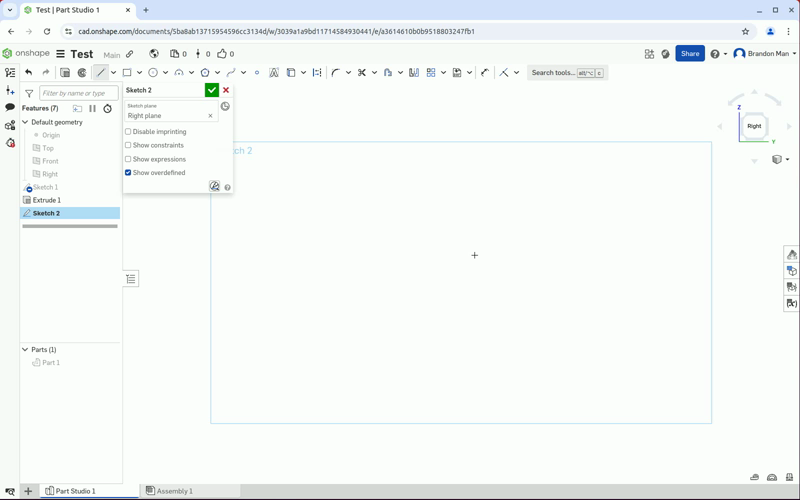
click(474, 254)
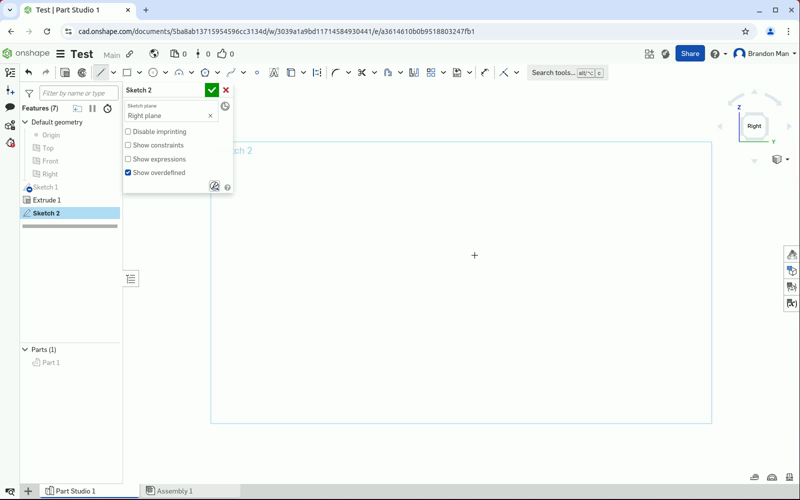
key_up(shift)
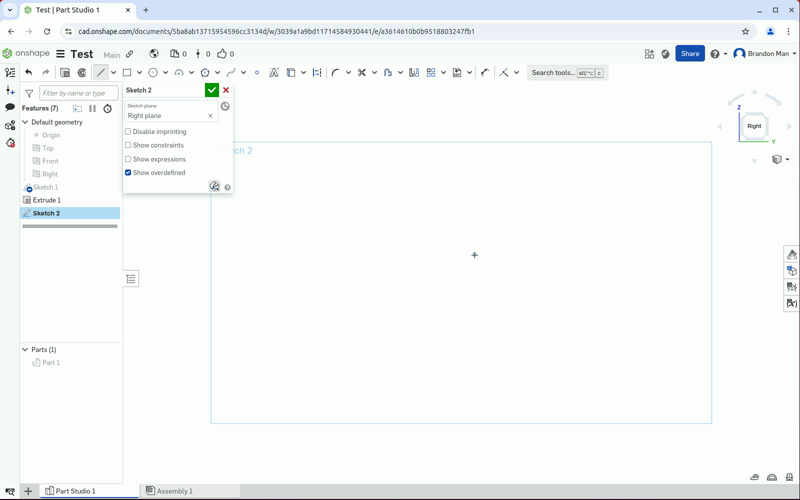
key_down(shift)
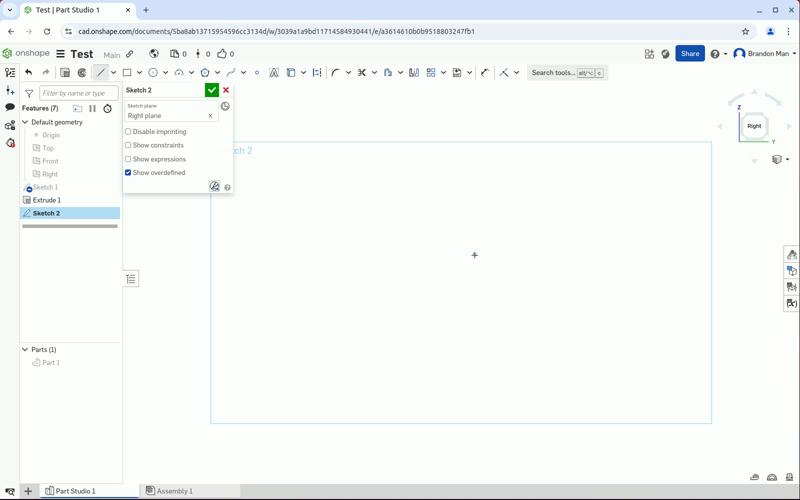
mouse_move(504, 254)
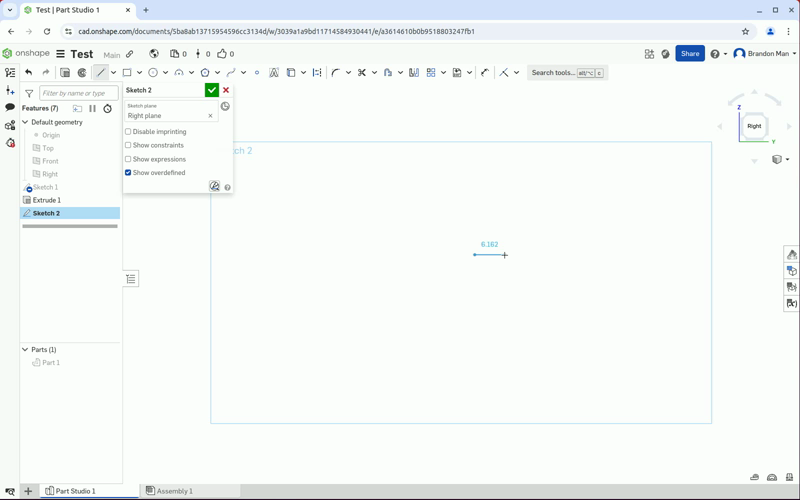
mouse_move(504, 254)
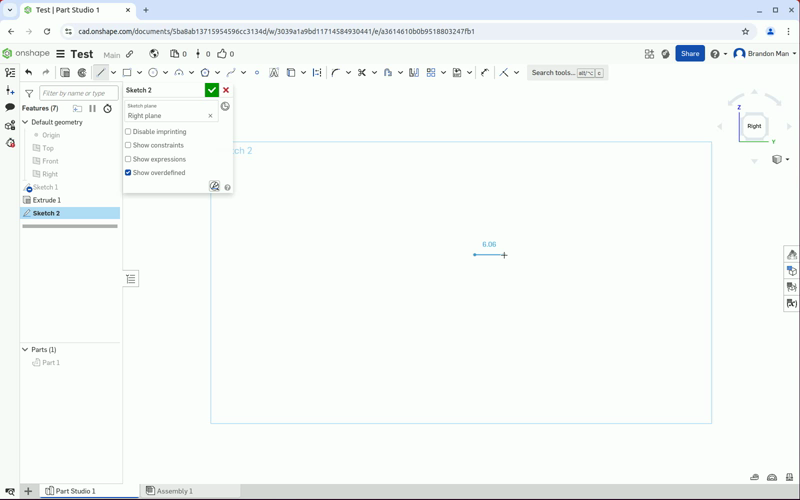
click(504, 254)
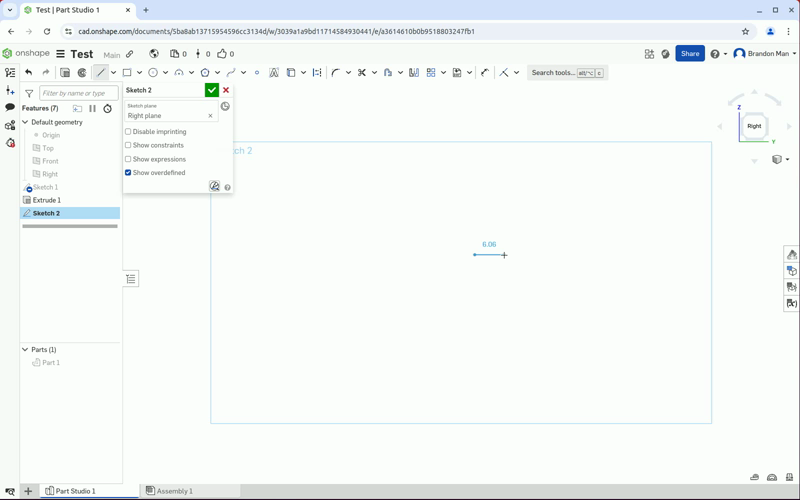
key_up(shift)
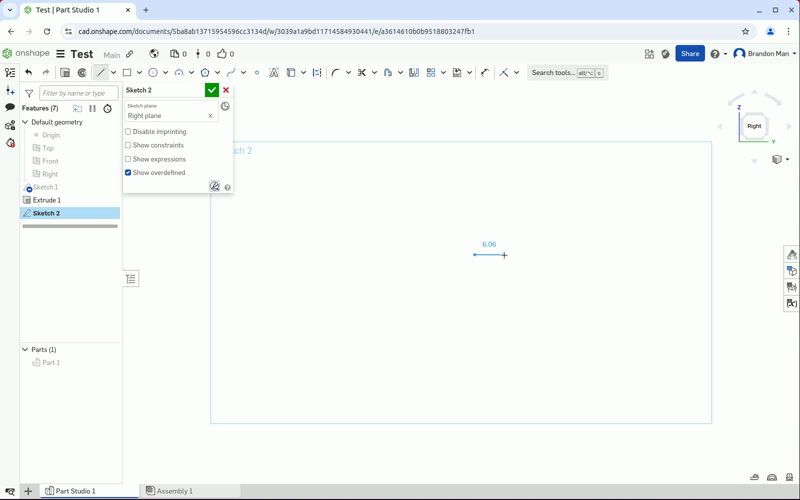
key_down(shift)
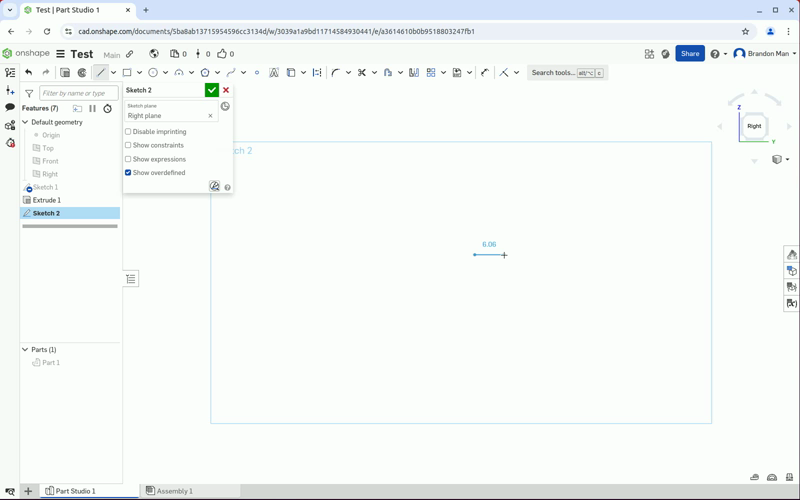
mouse_move(534, 254)
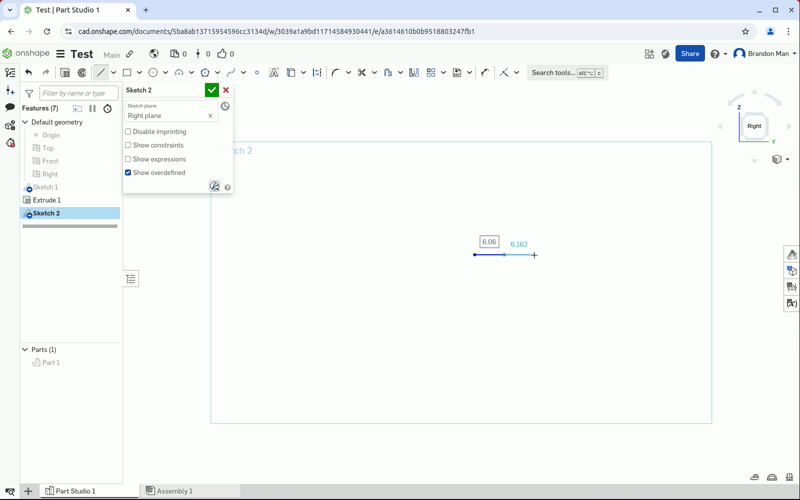
mouse_move(504, 240)
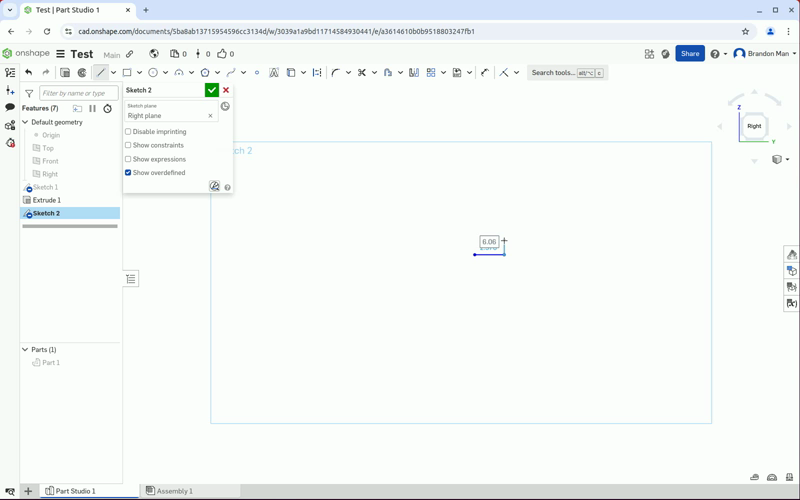
click(504, 240)
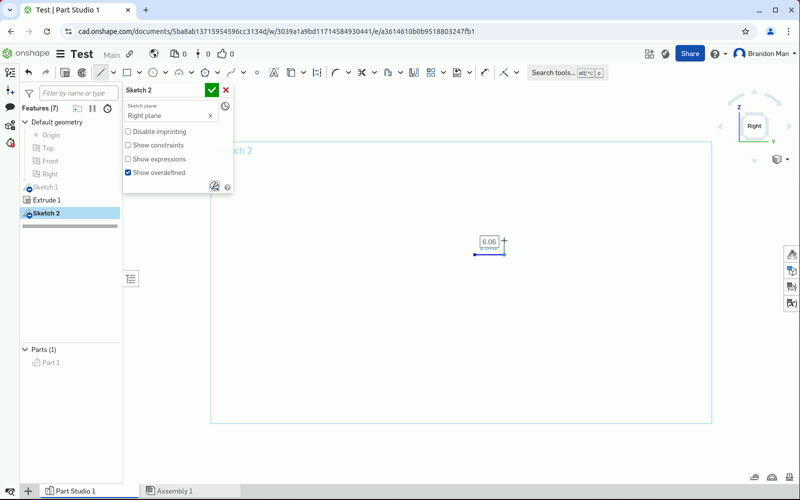
key_up(shift)
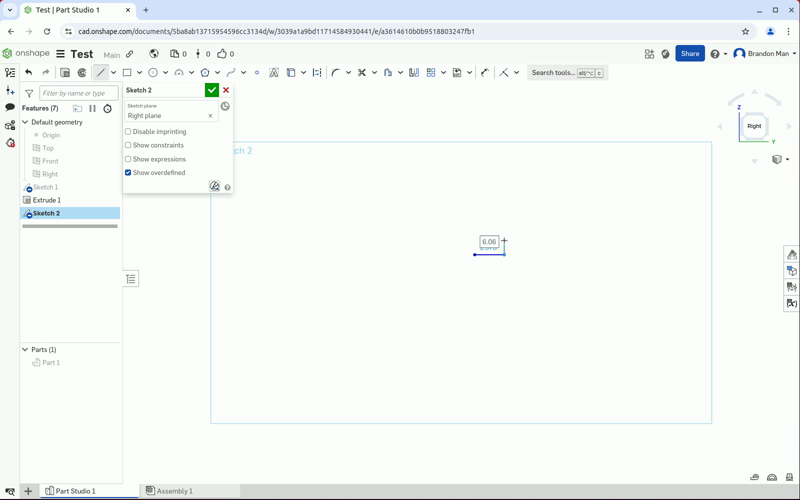
key_down(shift)
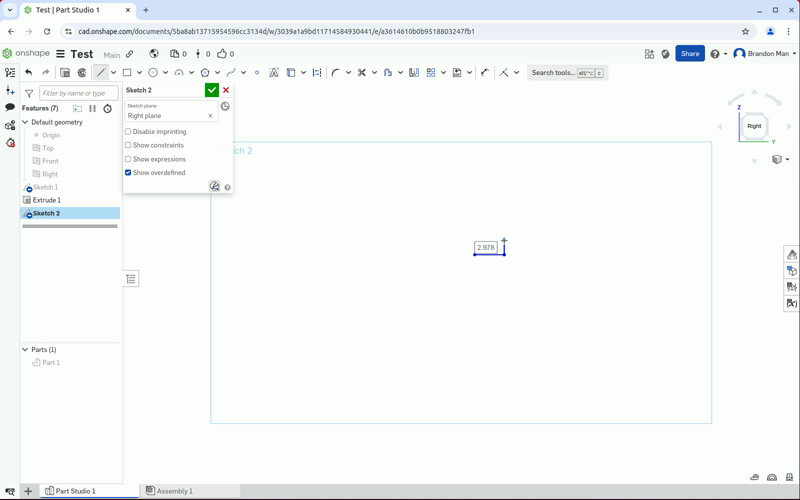
mouse_move(534, 240)
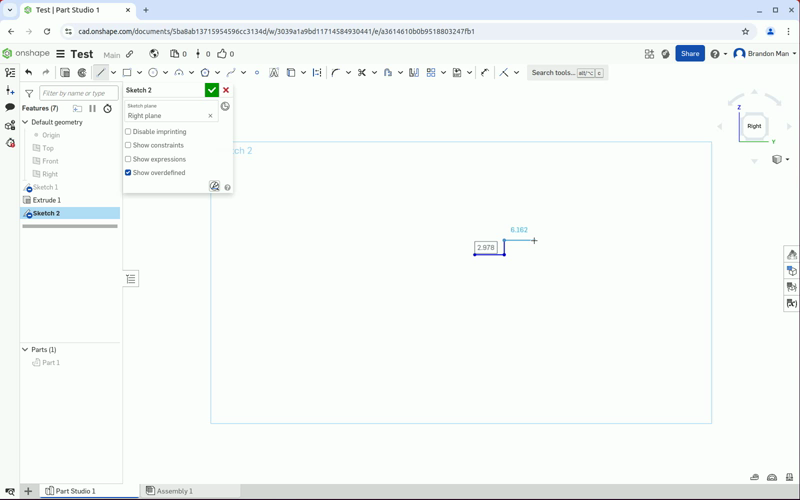
mouse_move(474, 240)
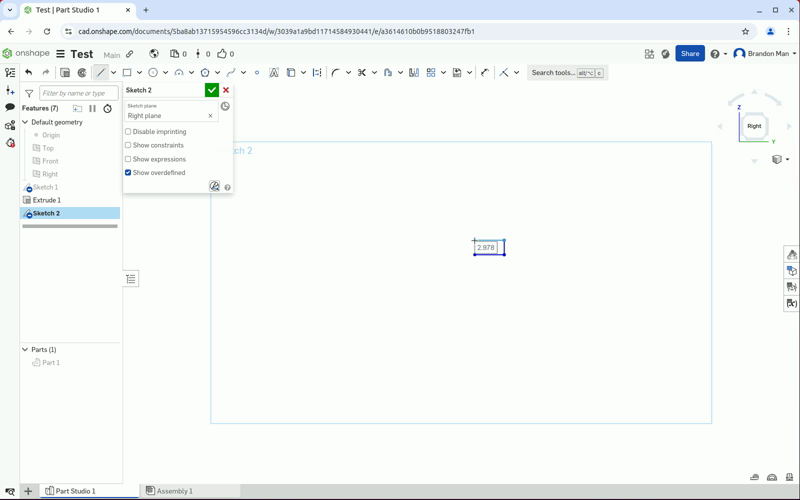
click(474, 240)
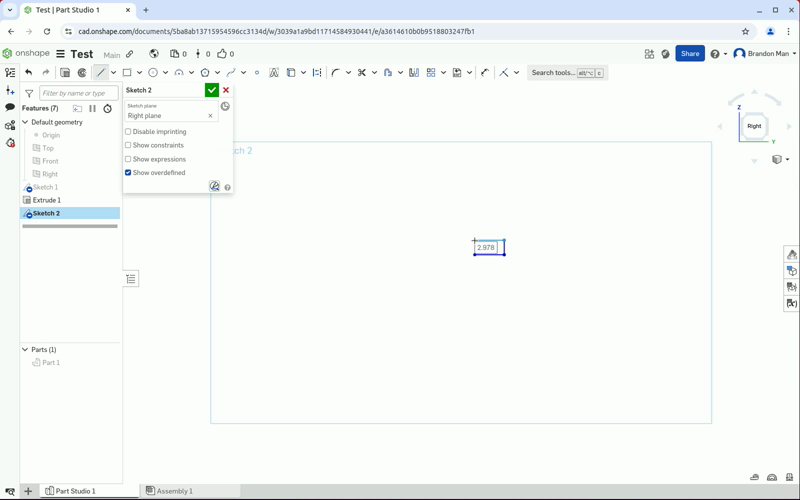
key_up(shift)
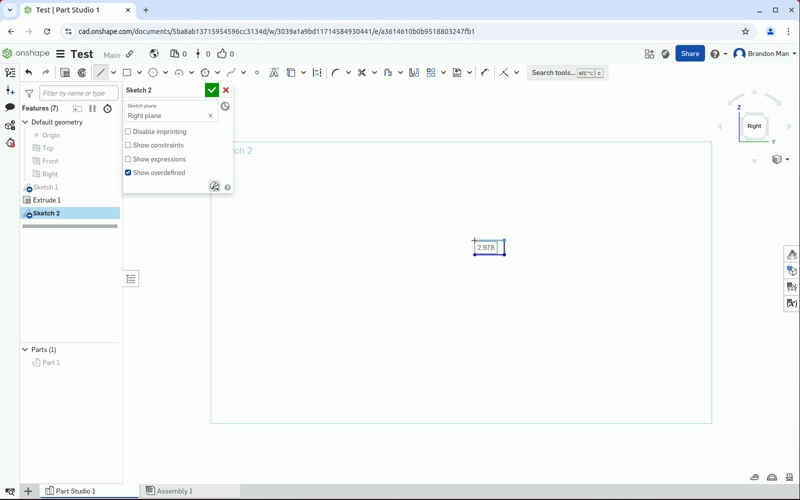
mouse_move(504, 240)
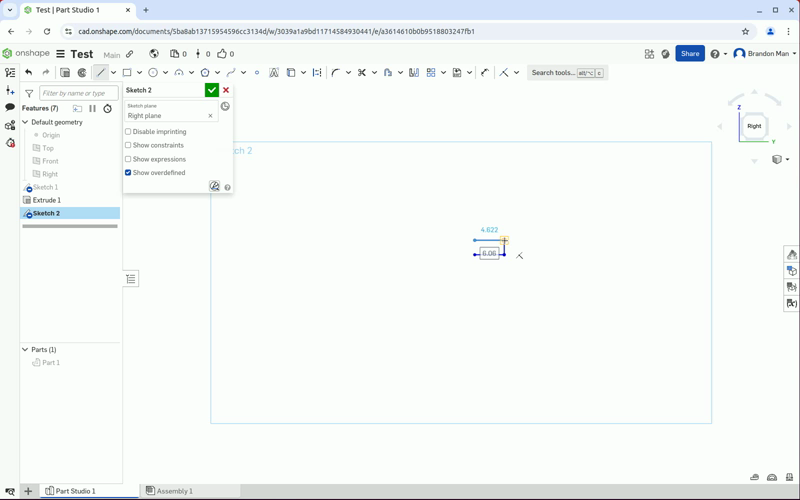
key_down(shift)
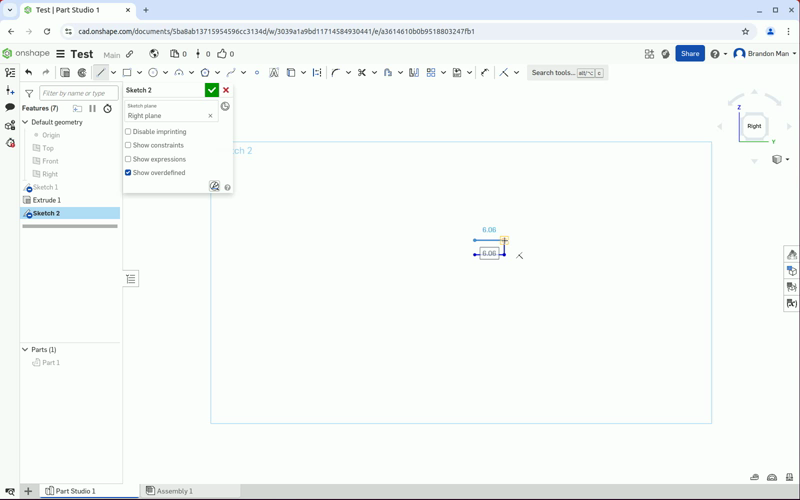
mouse_move(474, 254)
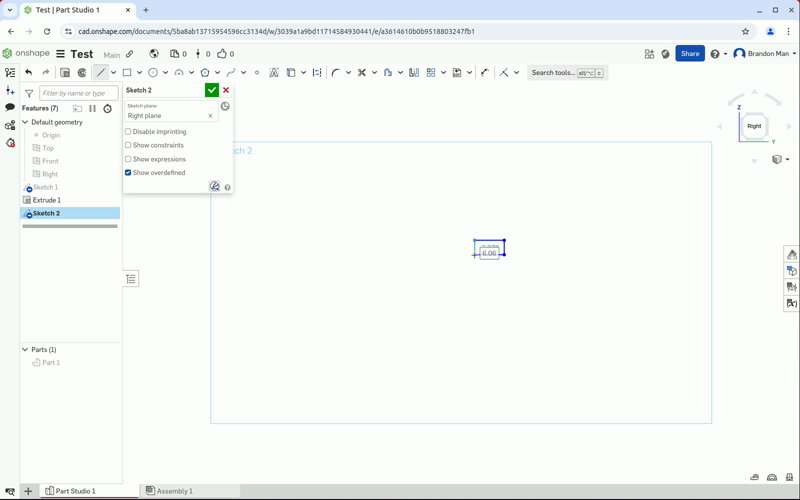
key_up(shift)
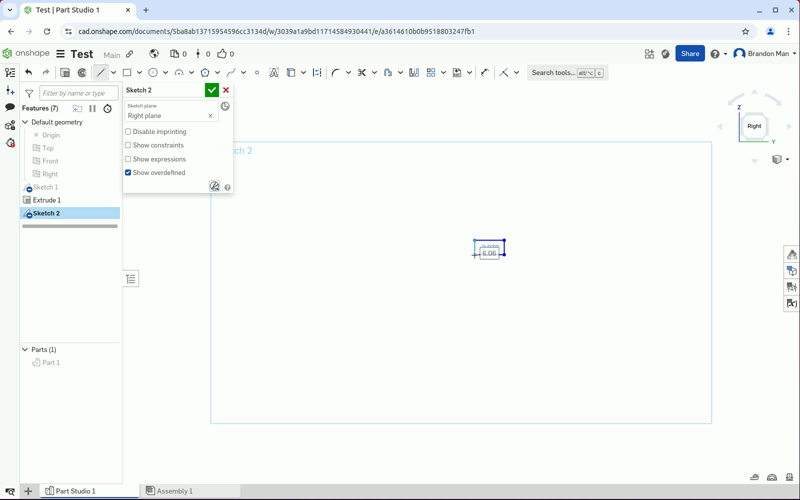
click(474, 254)
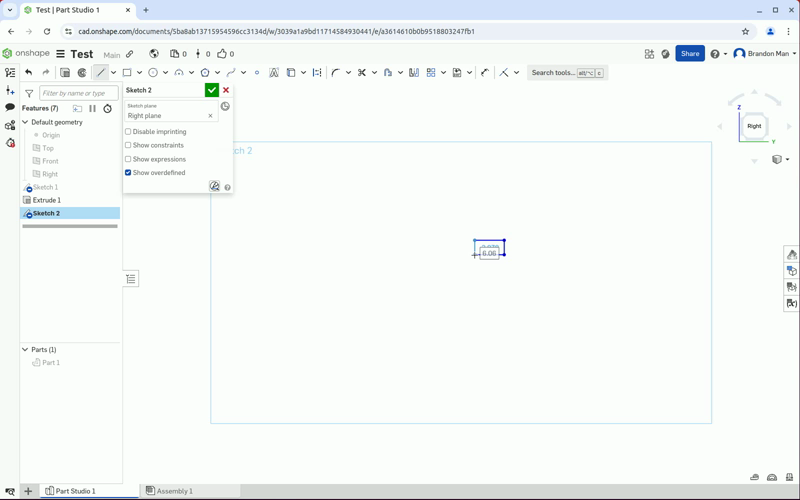
key(esc)
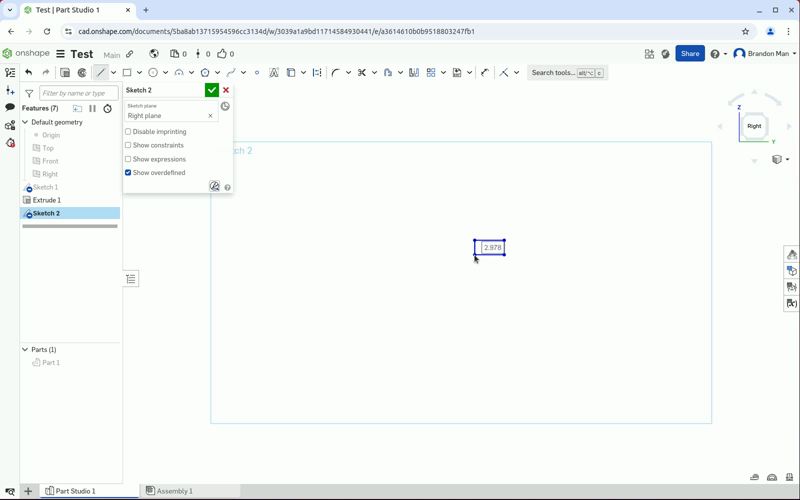
mouse_move(488, 244)
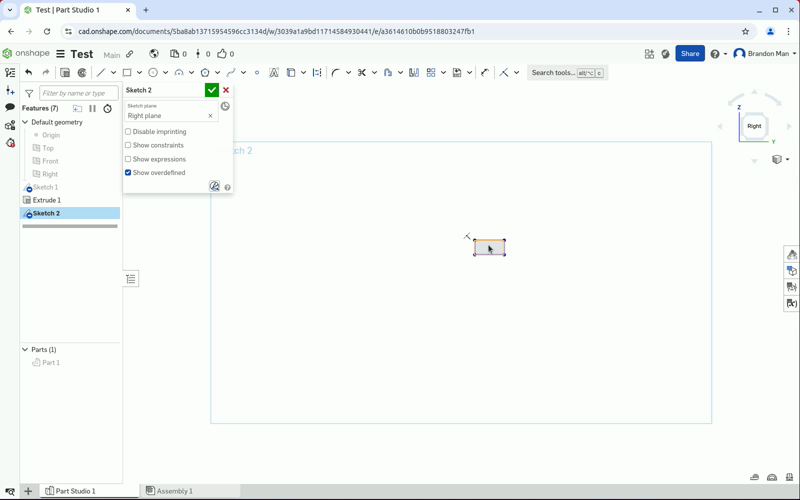
scroll(6)
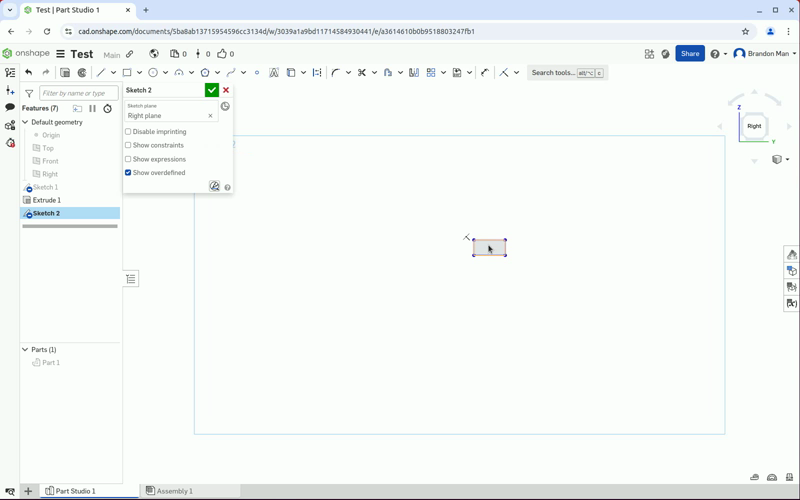
scroll(6)
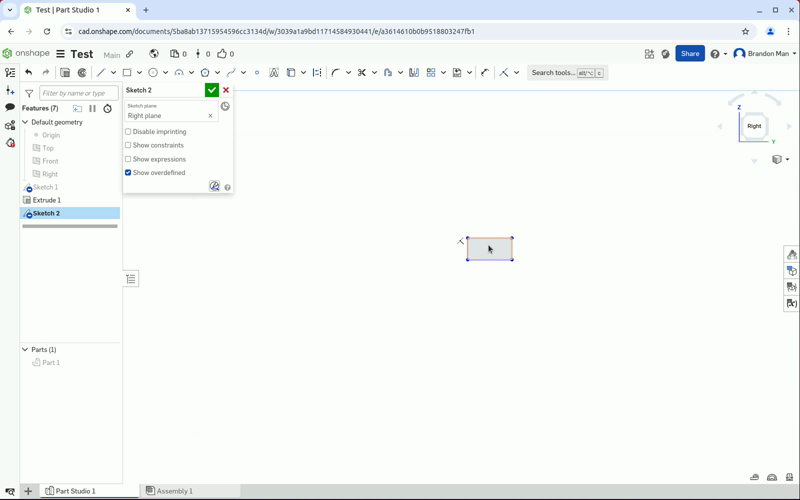
scroll(6)
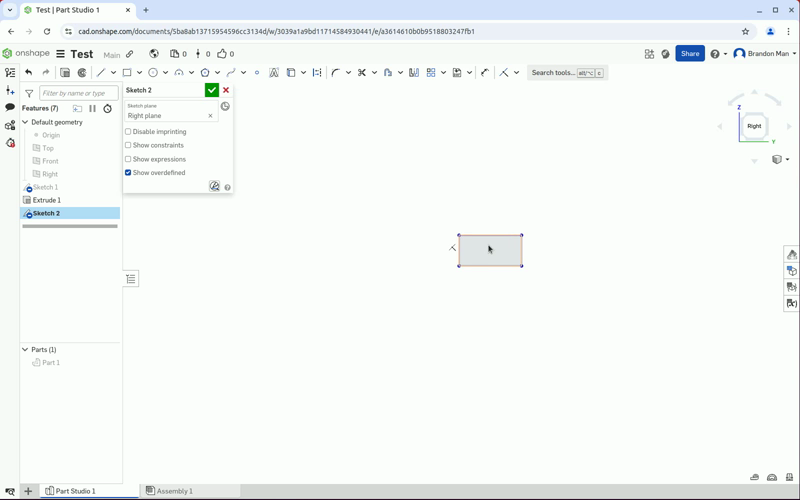
scroll(6)
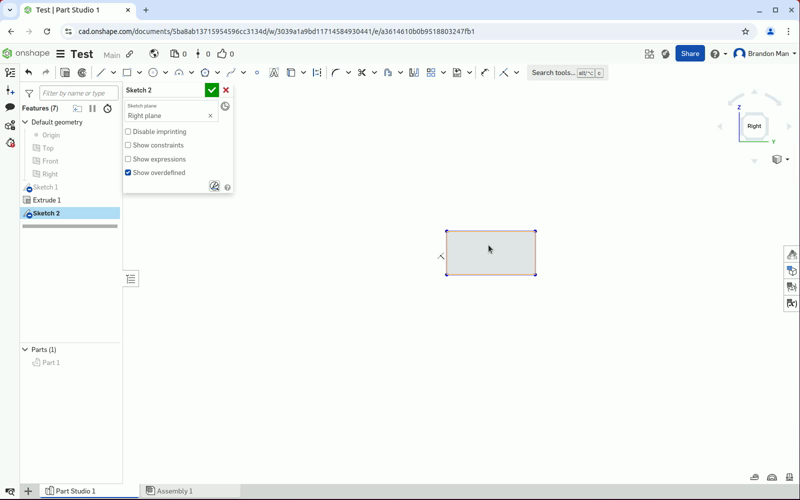
scroll(6)
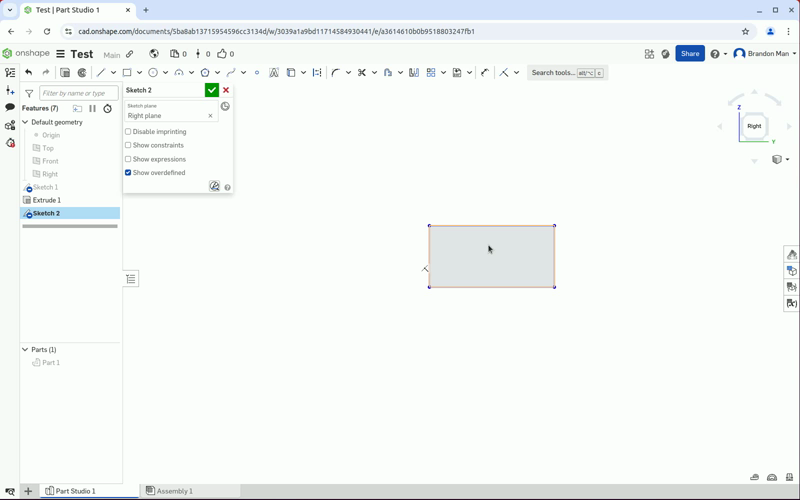
scroll(6)
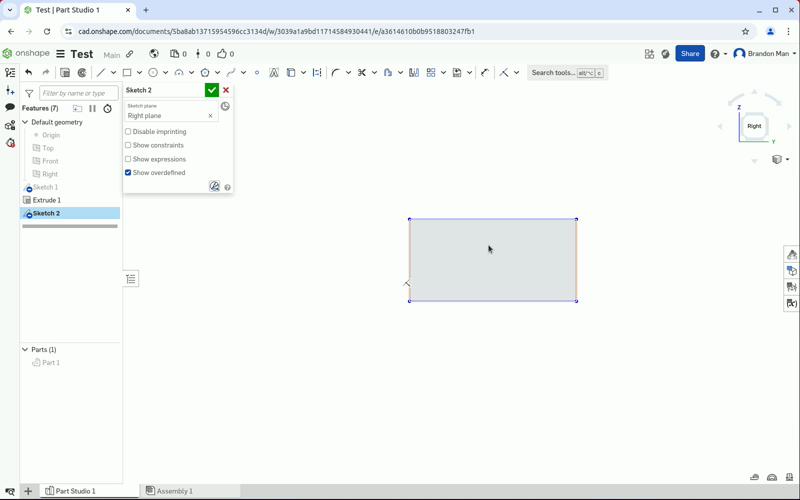
scroll(6)
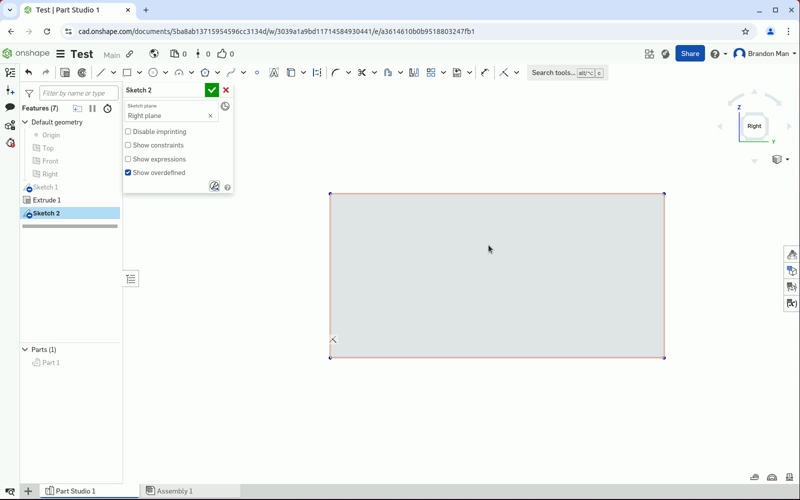
click(488, 244)
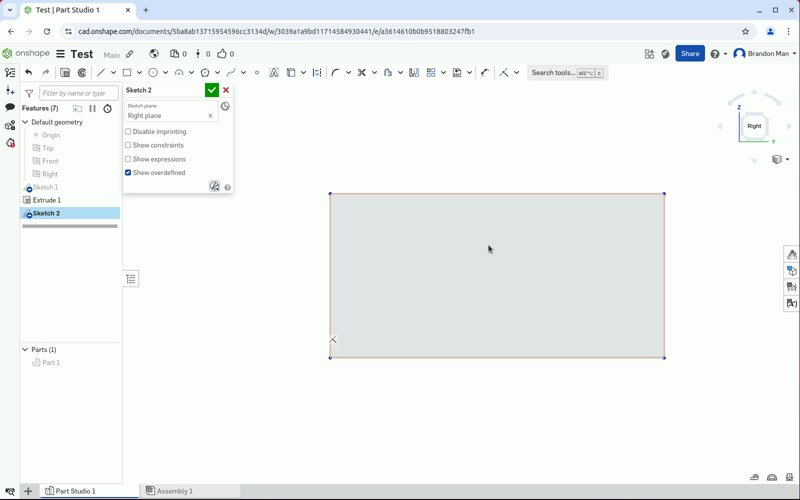
scroll(-6)
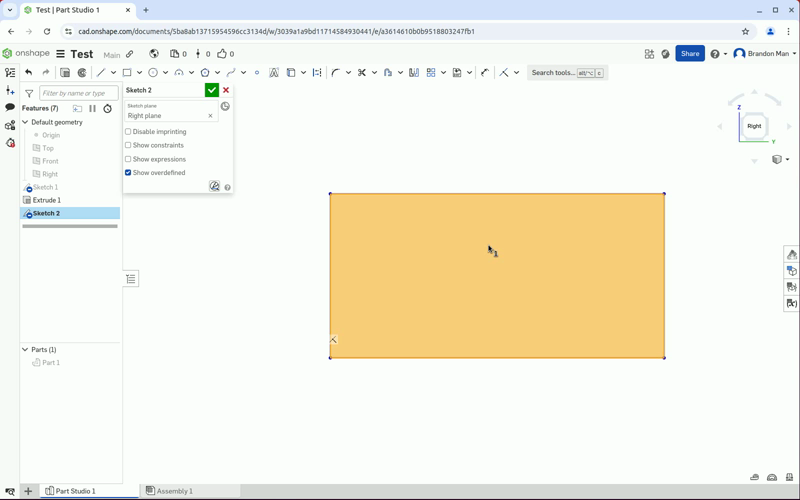
scroll(-6)
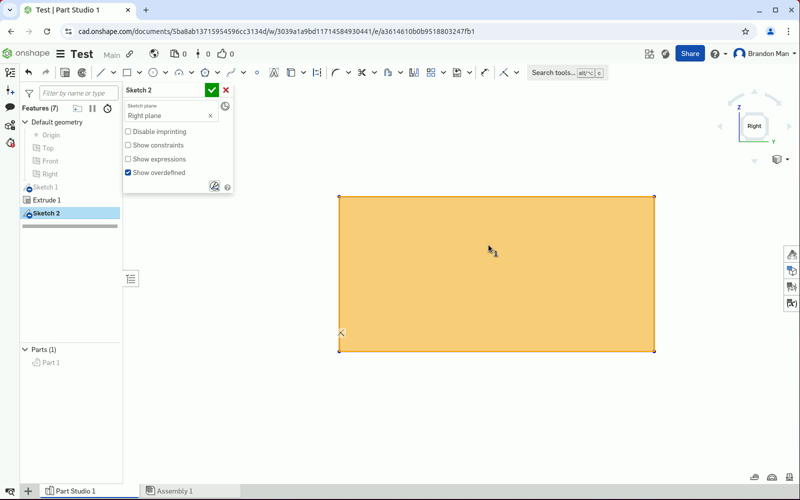
scroll(-6)
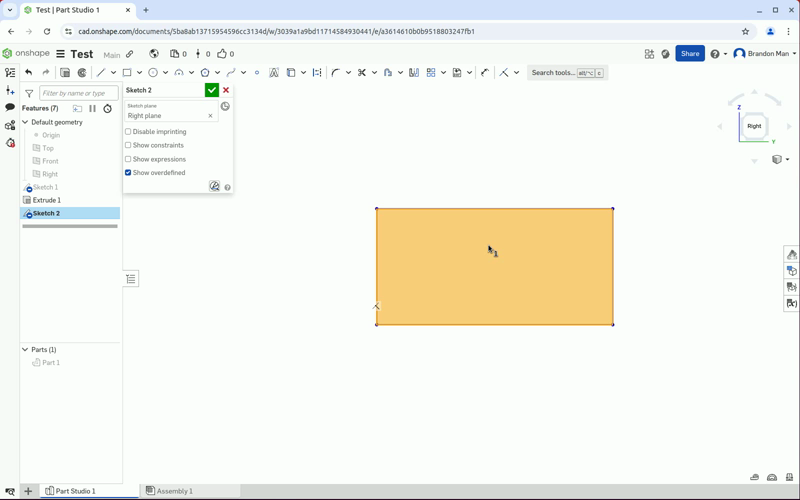
scroll(-6)
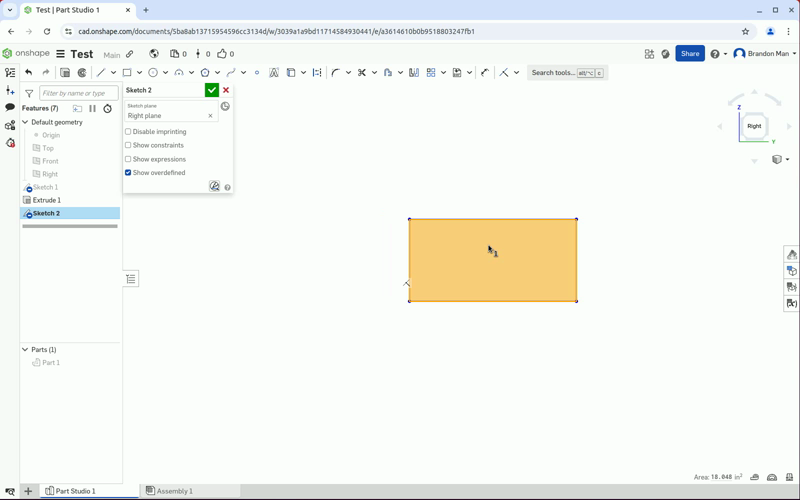
scroll(-6)
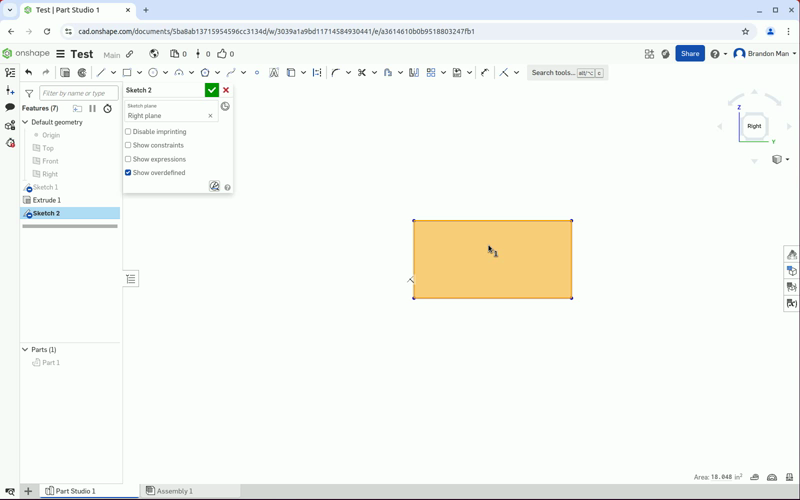
scroll(-6)
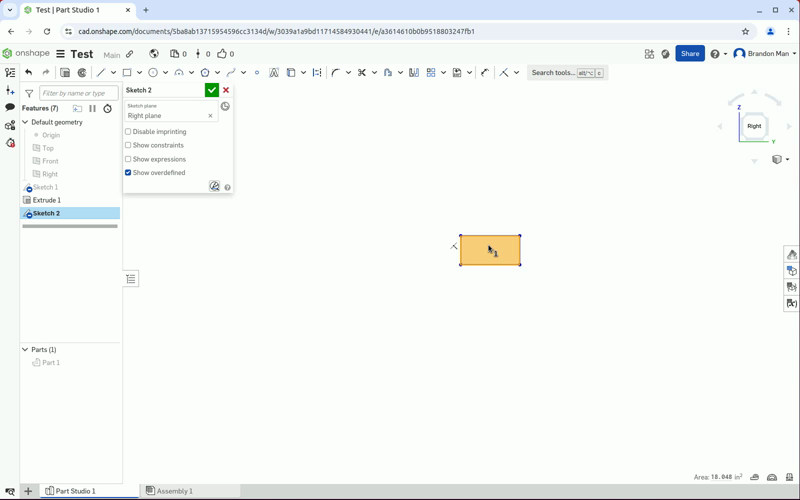
scroll(-6)
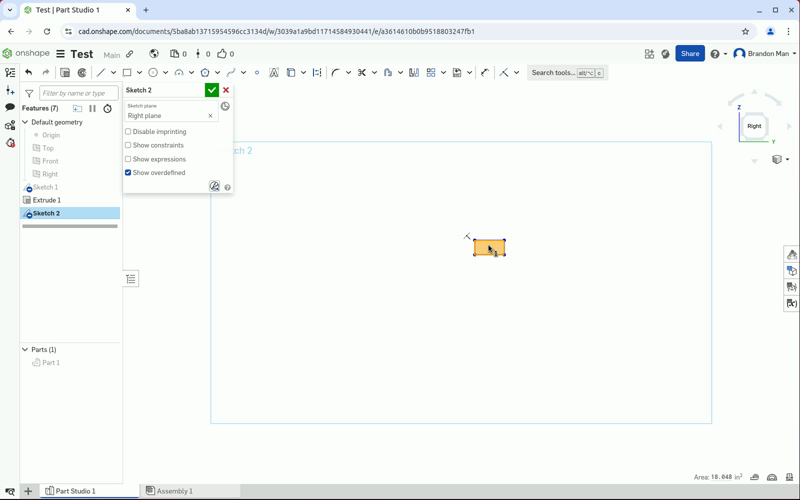
mouse_move(73, 352)
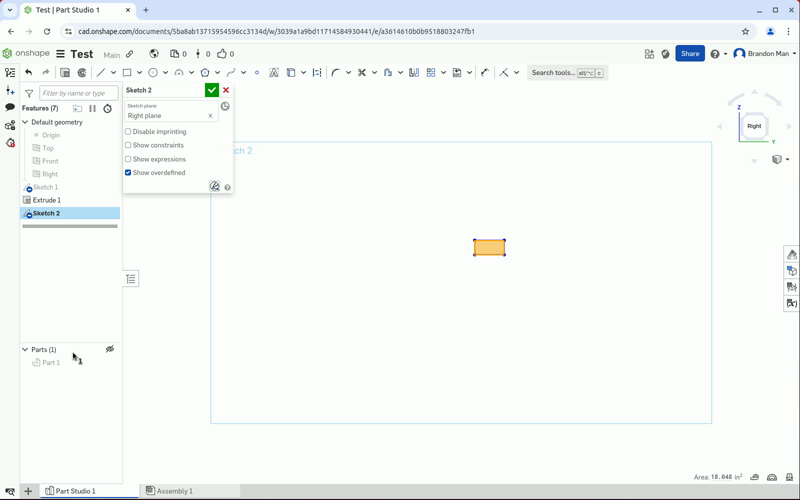
key(shift+y)
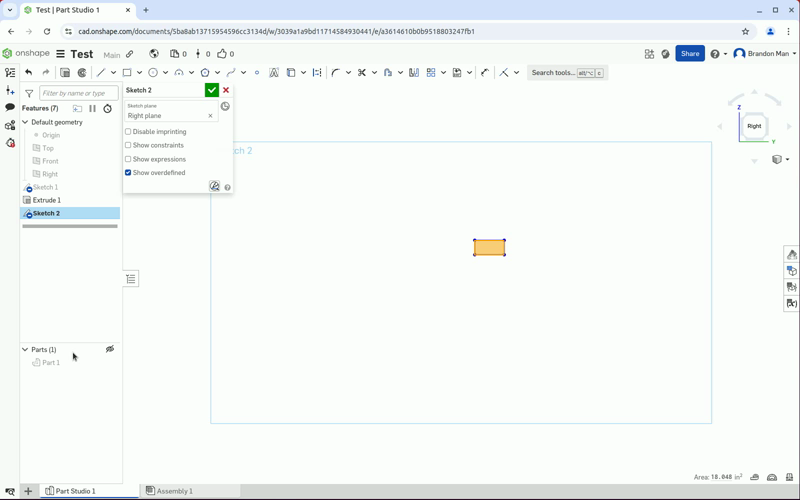
key(shift+e)
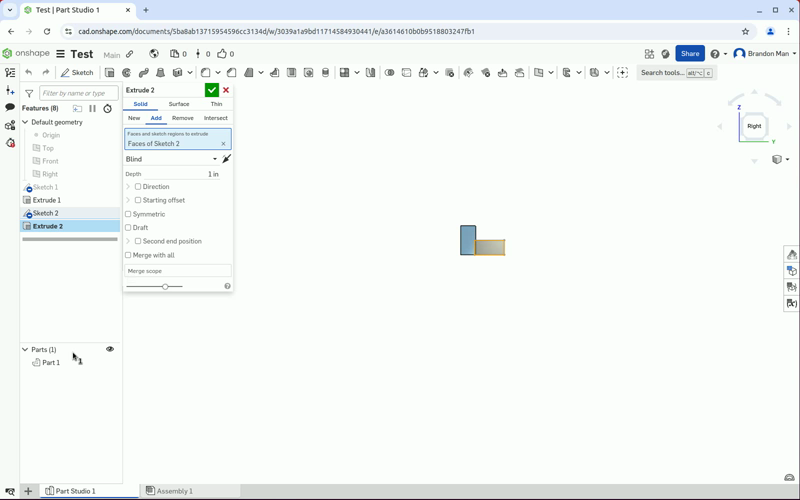
mouse_move(143, 106)
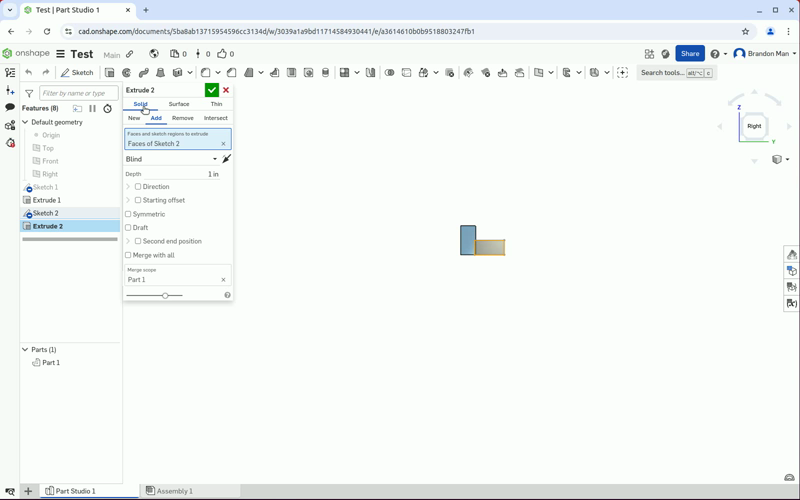
click(143, 106)
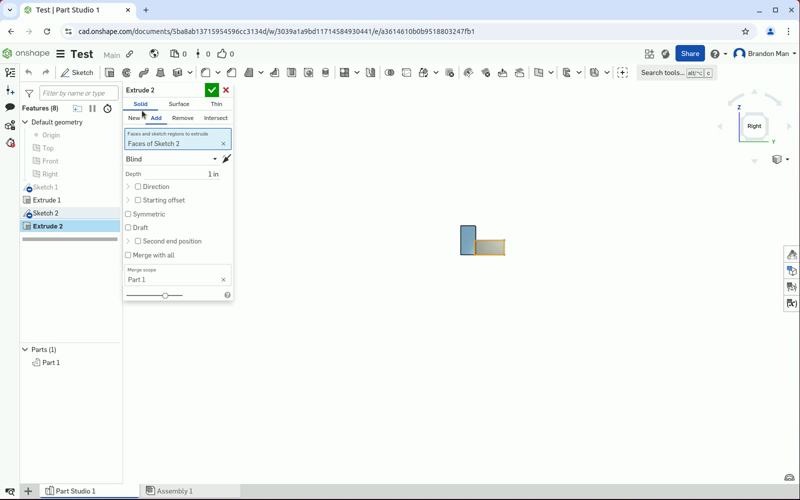
mouse_move(137, 120)
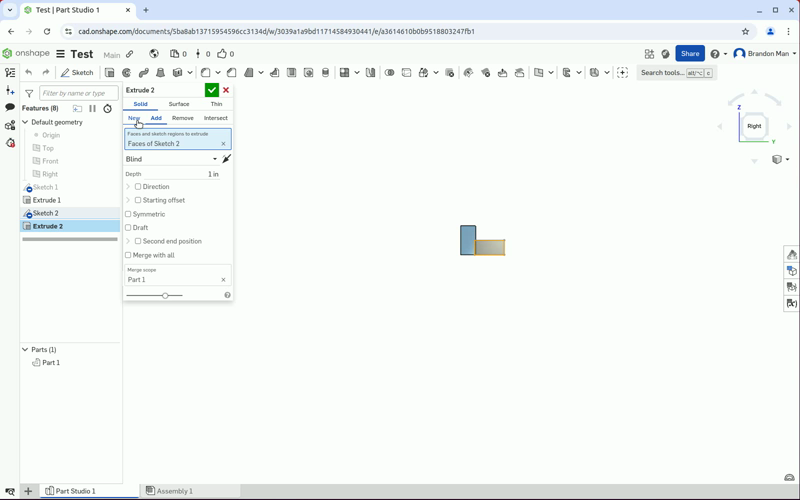
click(137, 120)
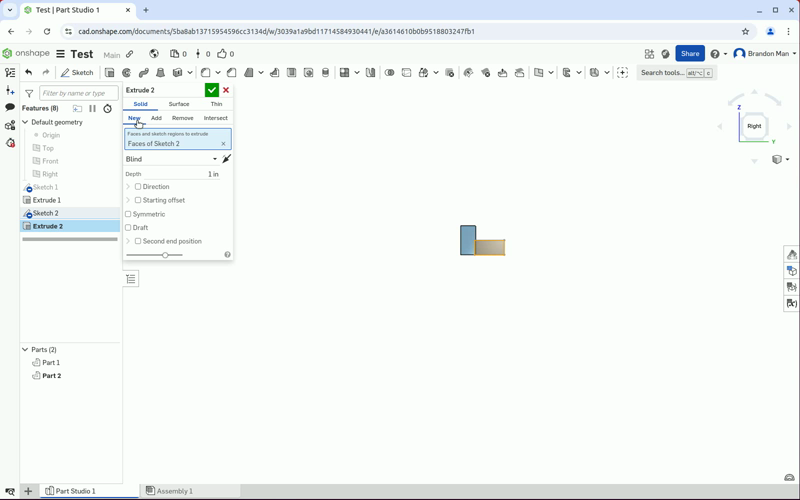
key(tab, 4)
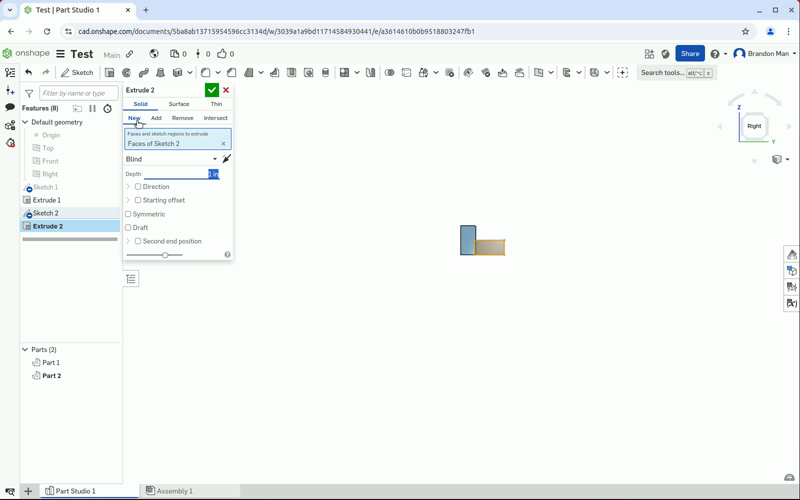
text(14.443)
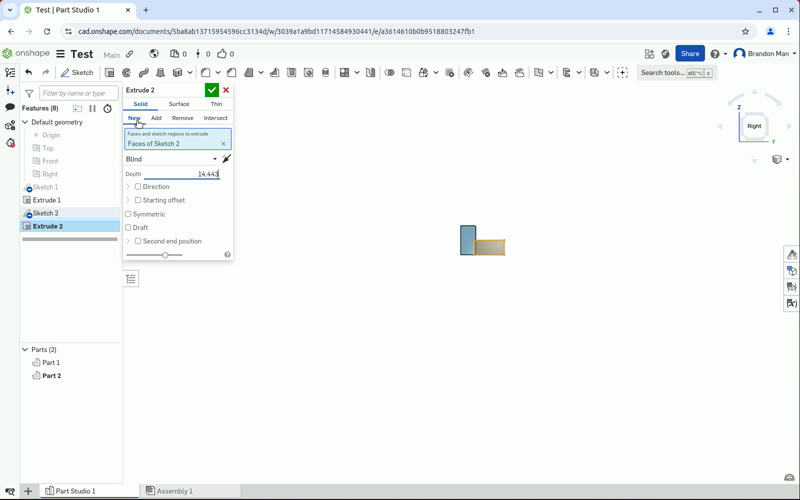
key(enter)
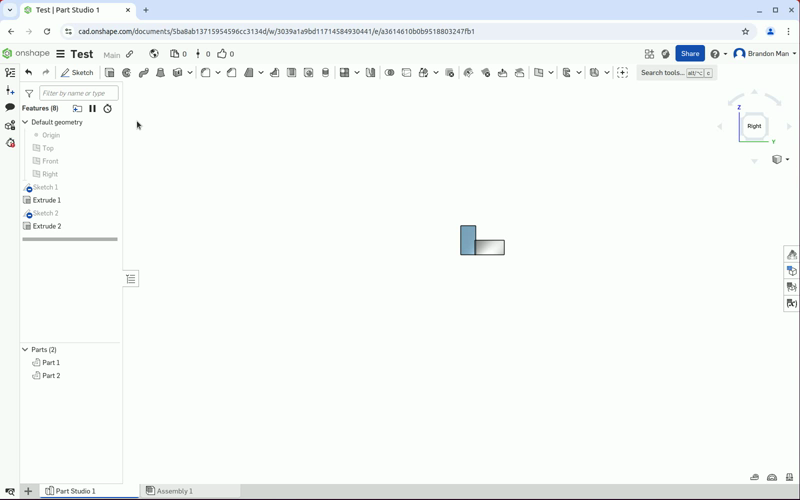
key(shift+h)
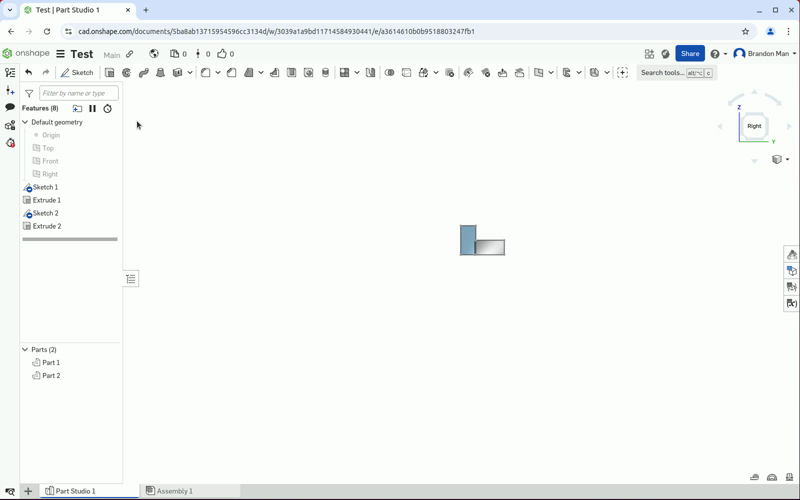
key(shift+h)
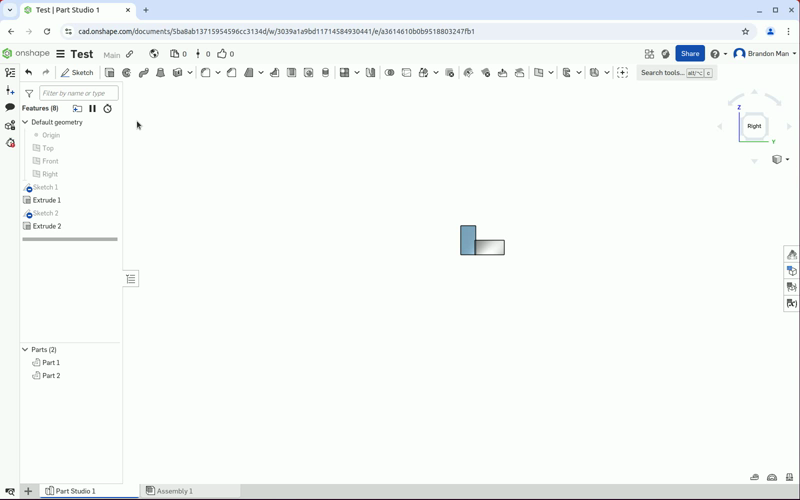
mouse_move(73, 189)
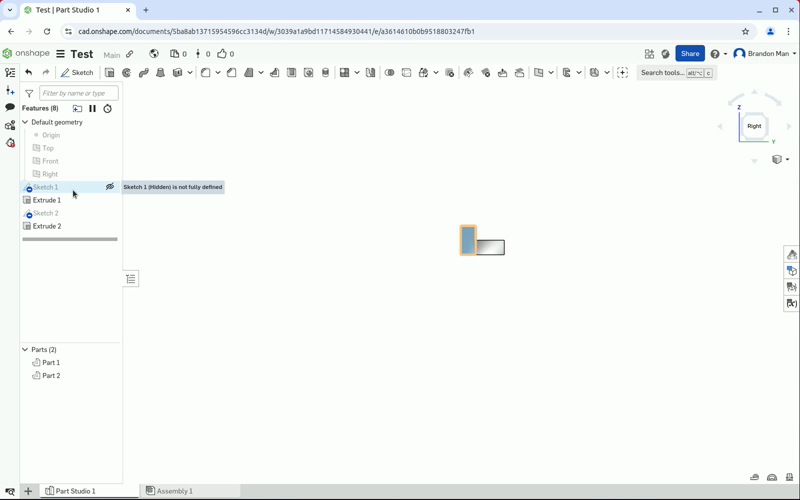
click(73, 189)
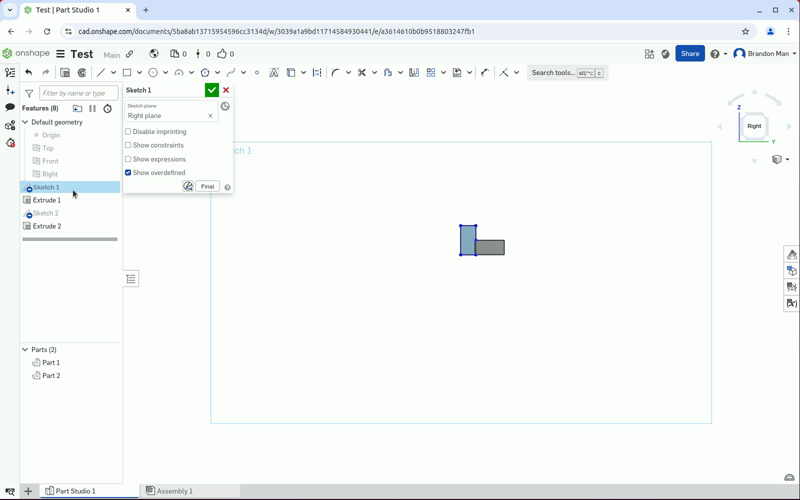
mouse_move(229, 92)
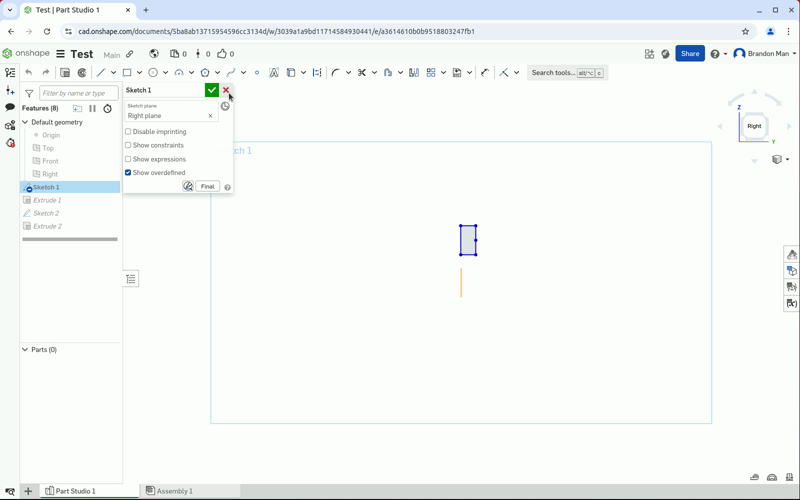
click(229, 92)
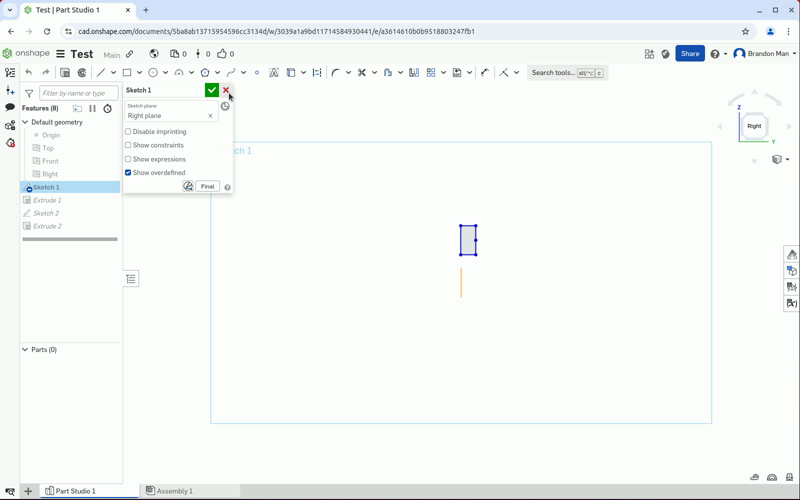
key(shift+s)
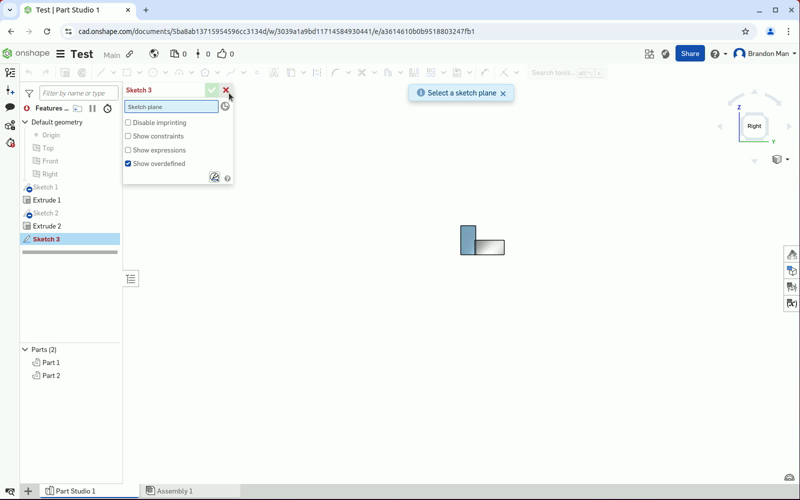
mouse_move(73, 176)
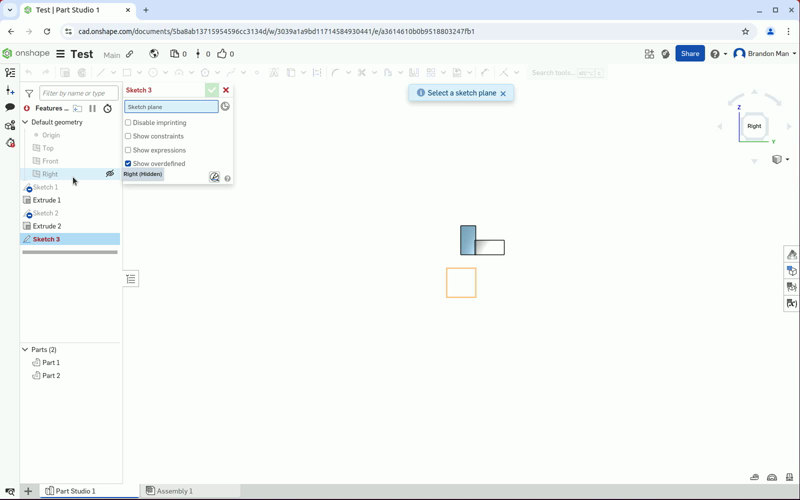
click(73, 176)
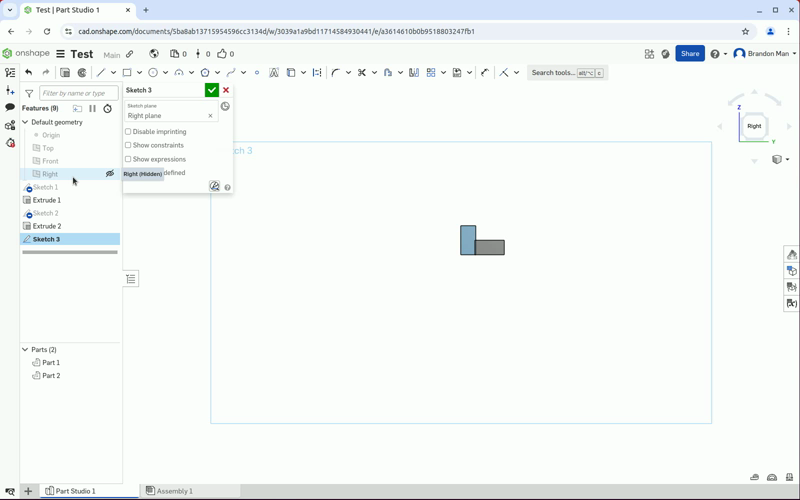
mouse_move(73, 352)
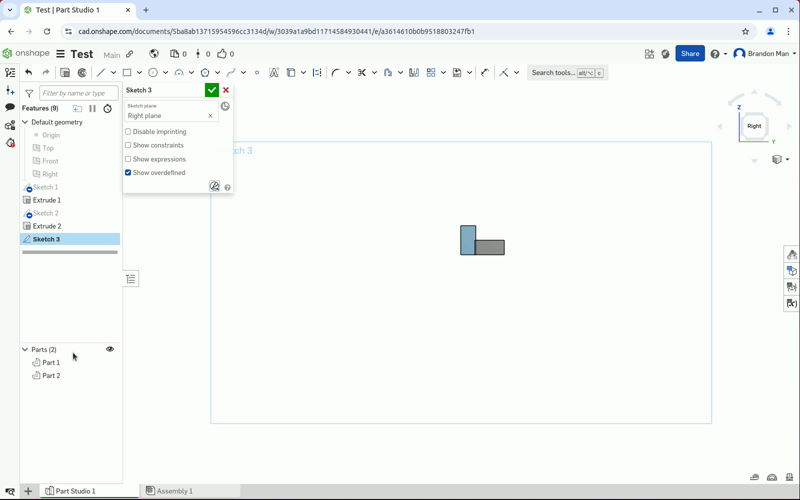
key(y)
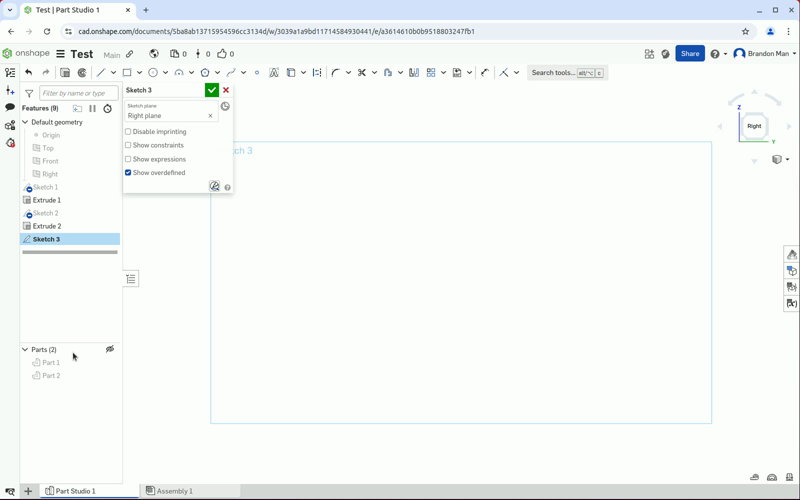
key(l)
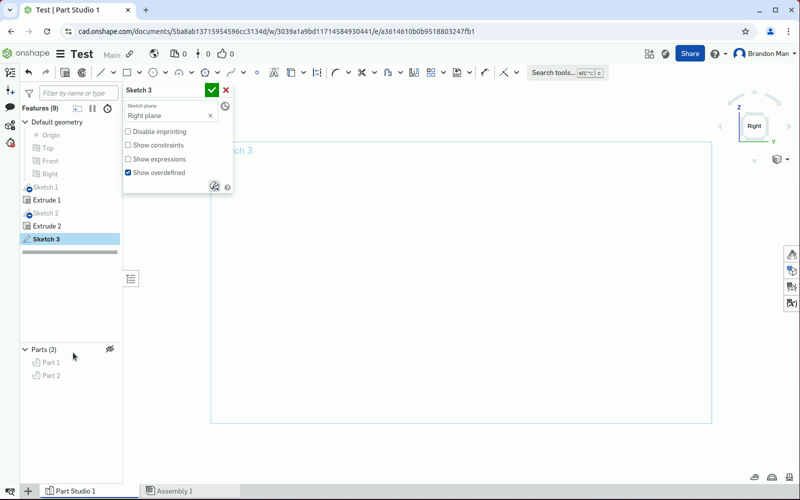
key_down(shift)
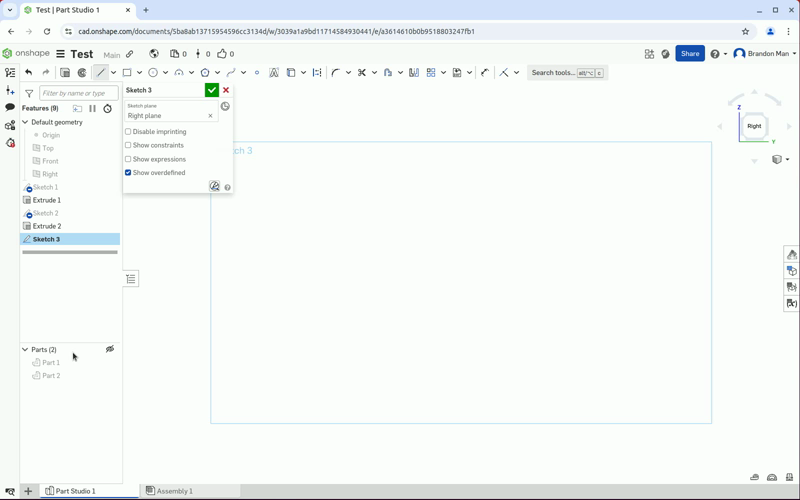
mouse_move(502, 254)
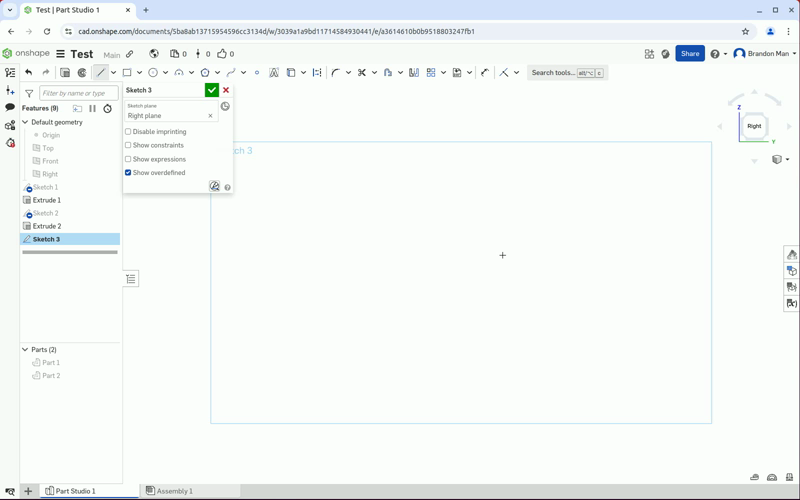
click(502, 254)
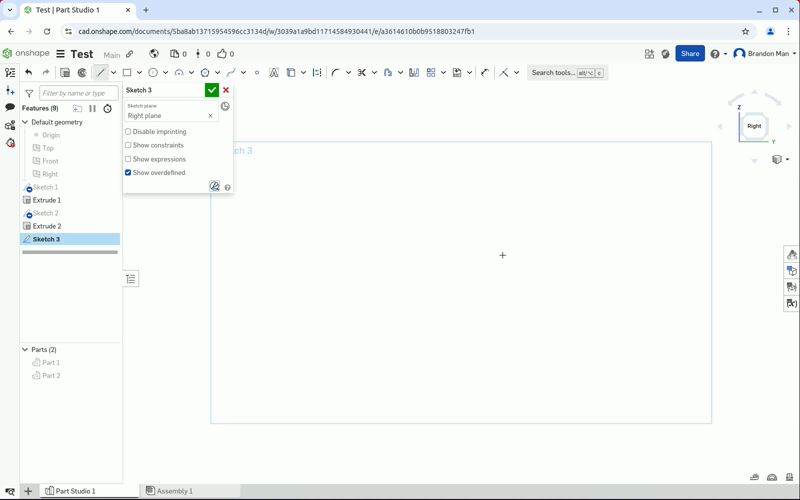
key_up(shift)
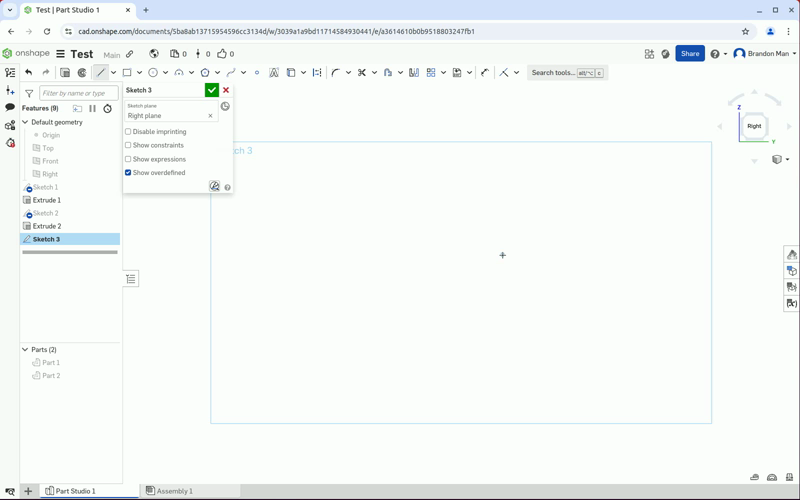
key_down(shift)
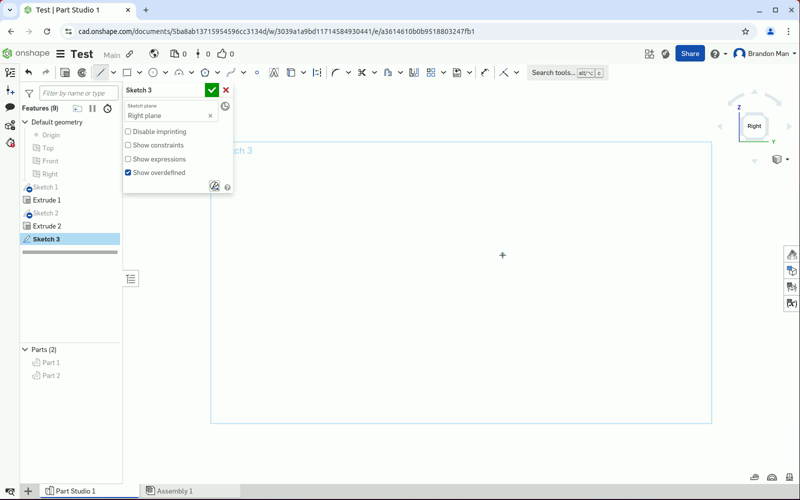
mouse_move(532, 254)
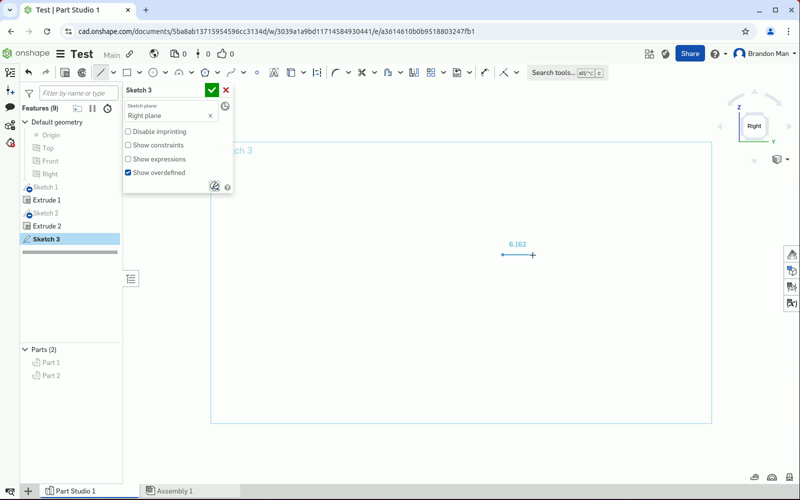
mouse_move(517, 254)
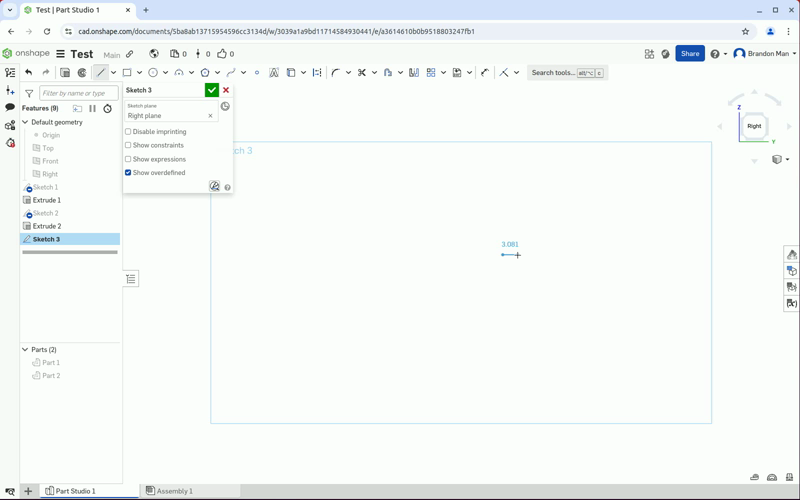
click(517, 254)
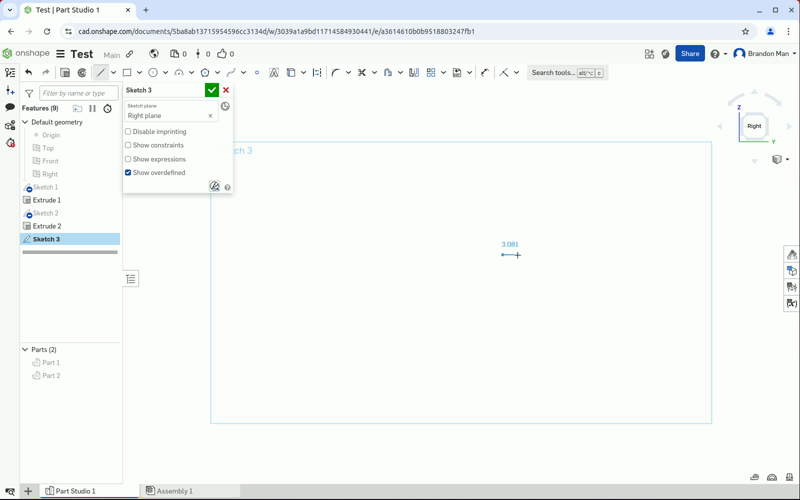
key_up(shift)
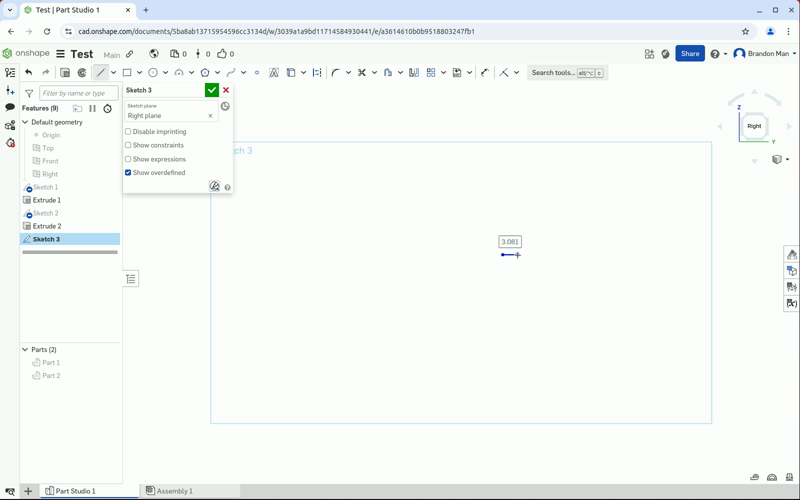
key_down(shift)
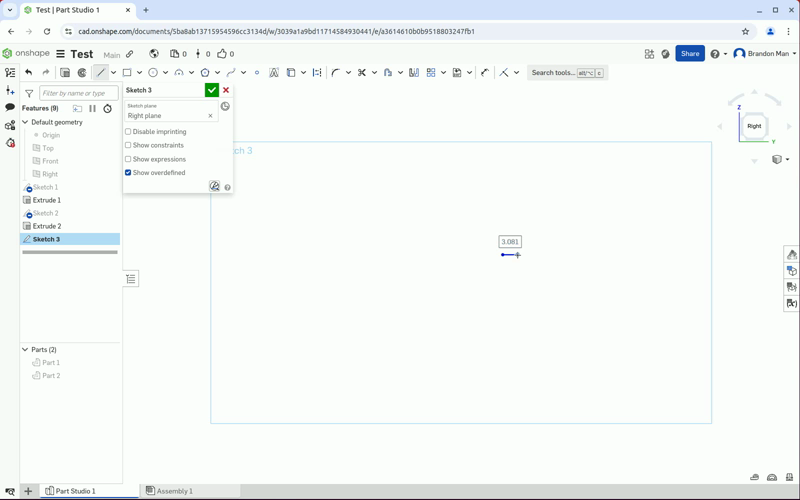
mouse_move(547, 254)
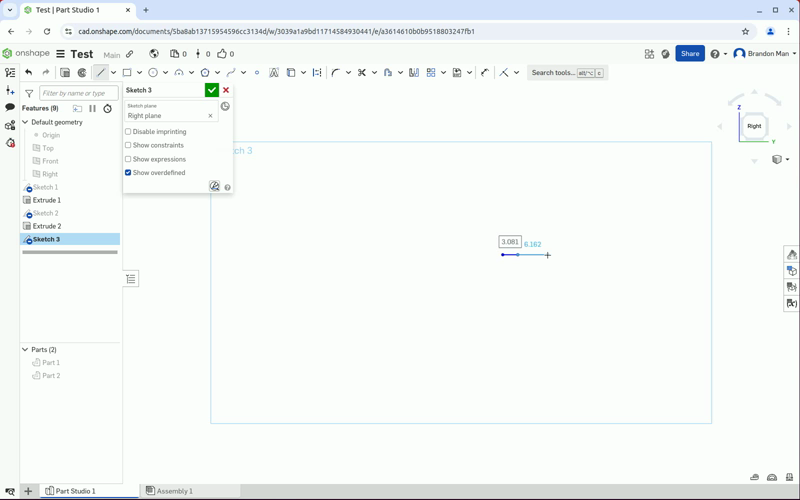
mouse_move(517, 225)
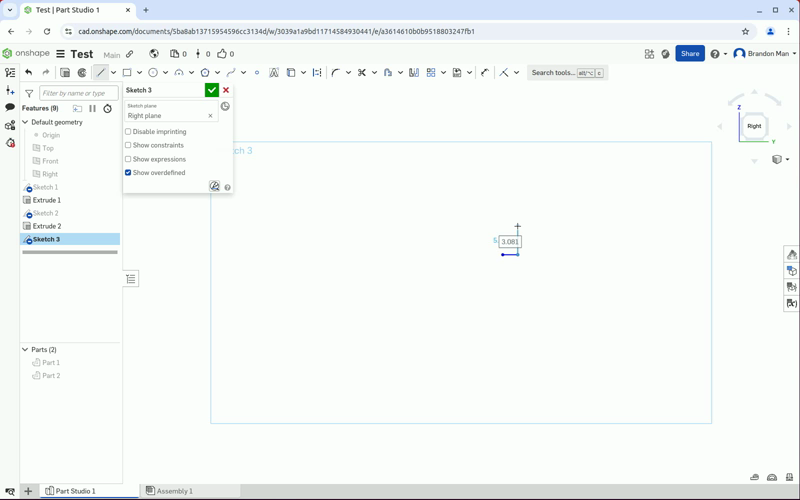
click(517, 225)
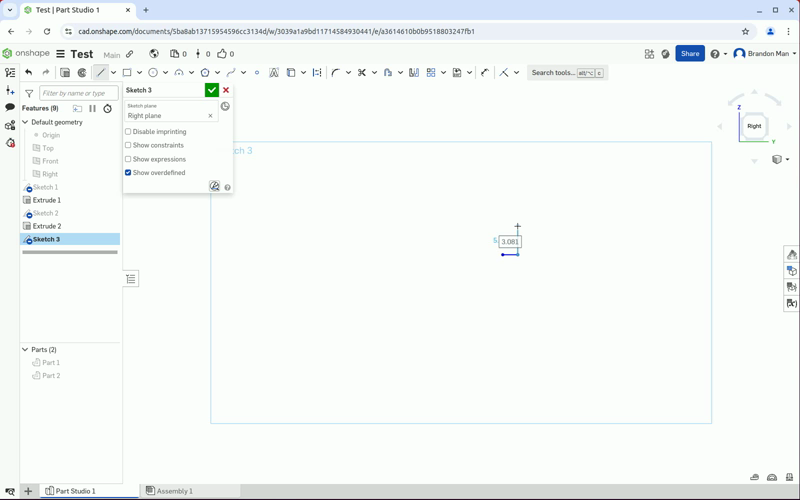
key_up(shift)
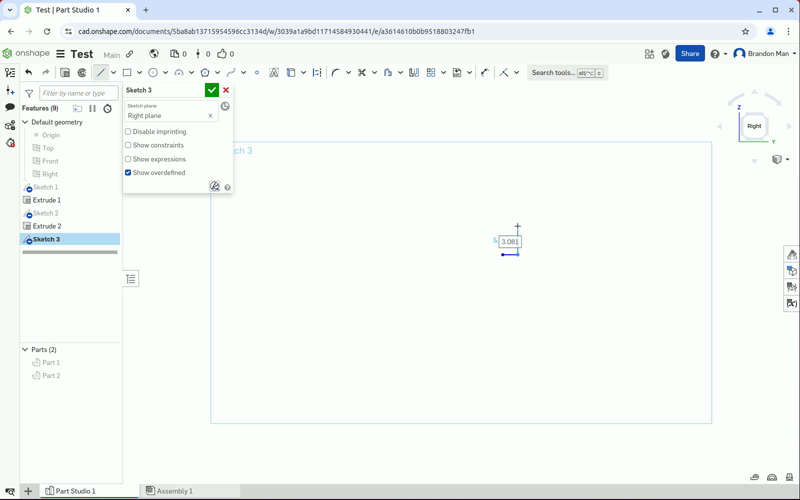
key_down(shift)
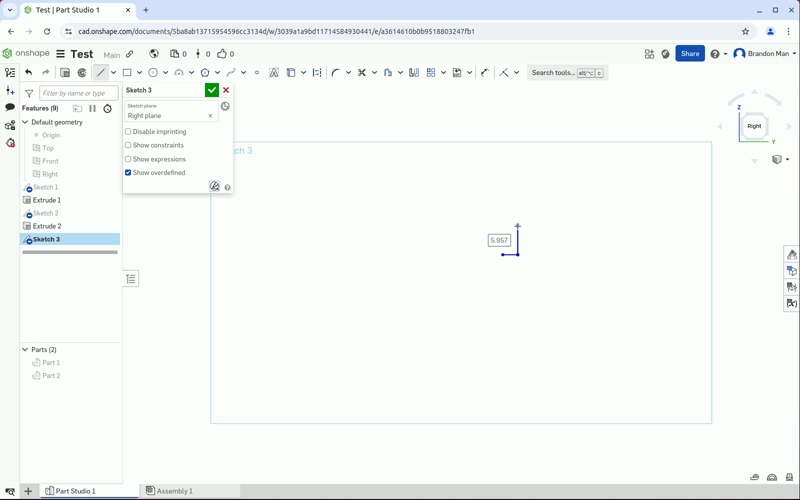
mouse_move(547, 225)
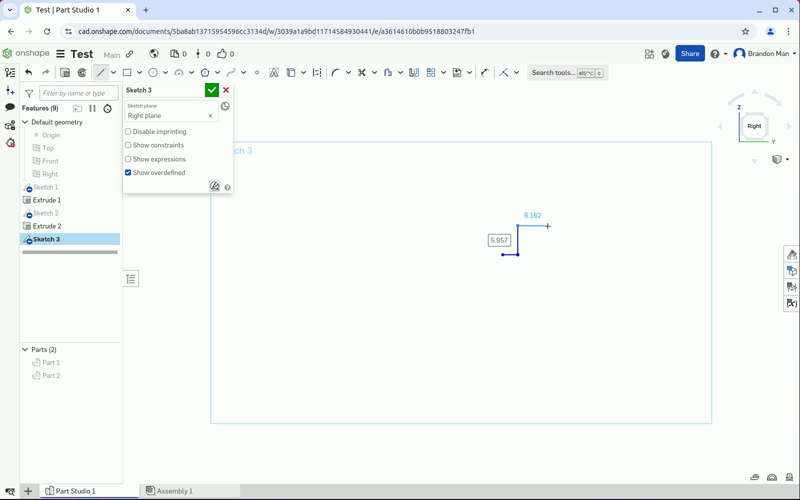
mouse_move(502, 225)
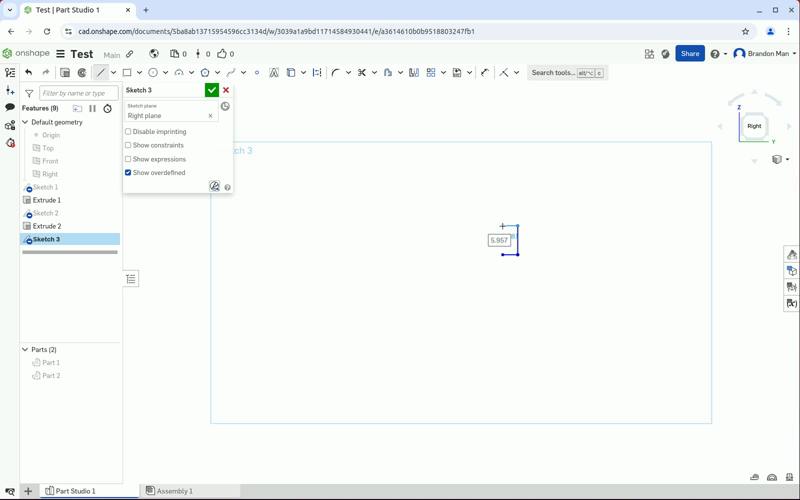
click(502, 225)
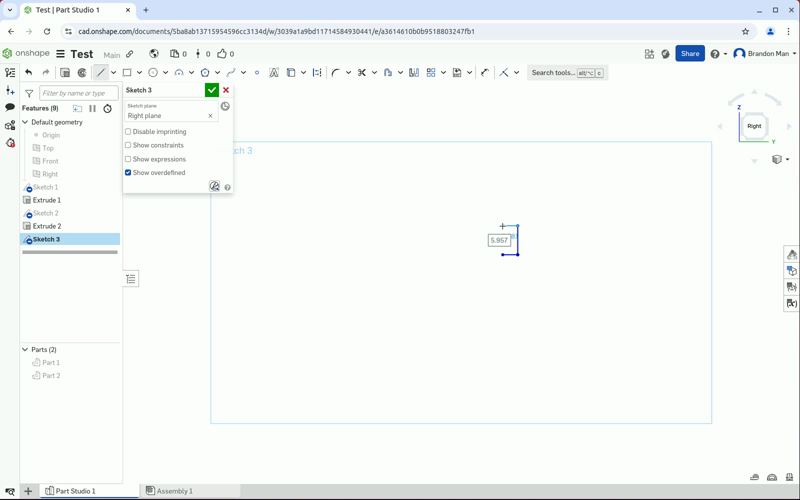
key_up(shift)
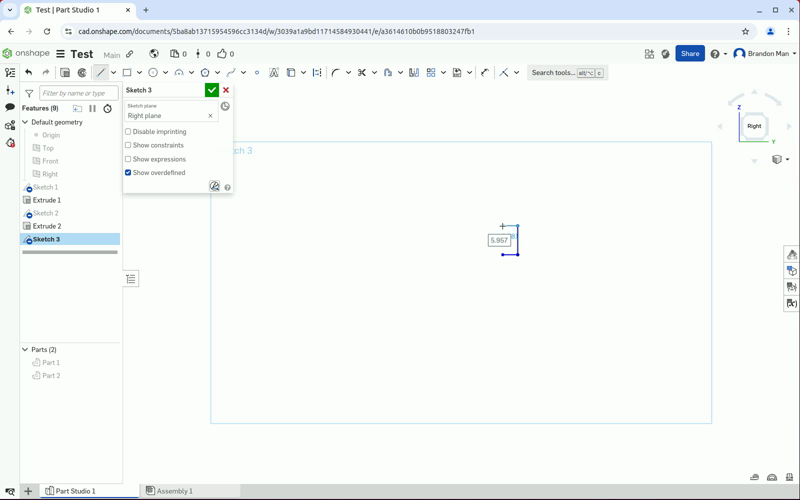
key_down(shift)
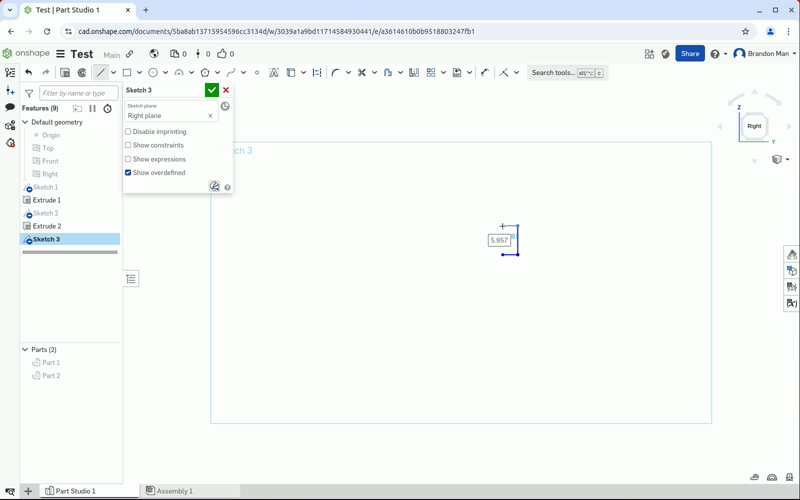
mouse_move(532, 225)
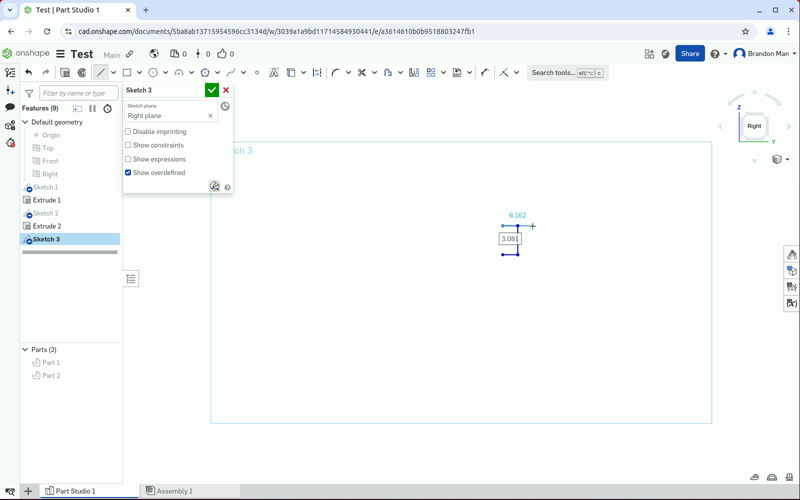
mouse_move(502, 240)
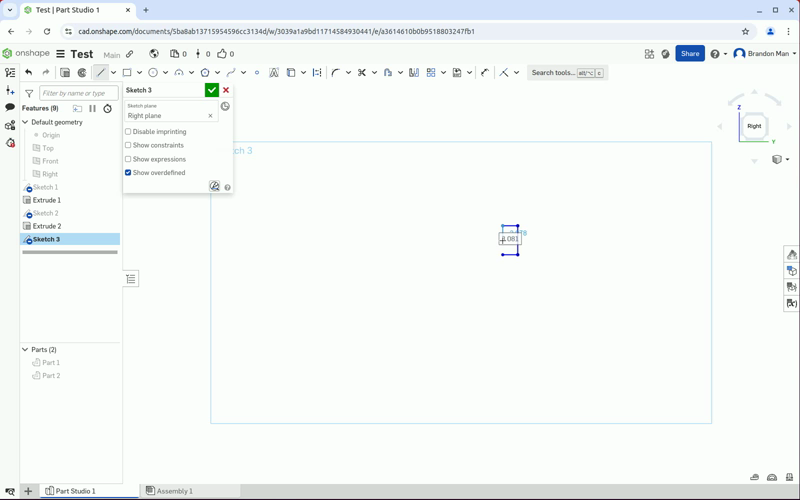
click(502, 240)
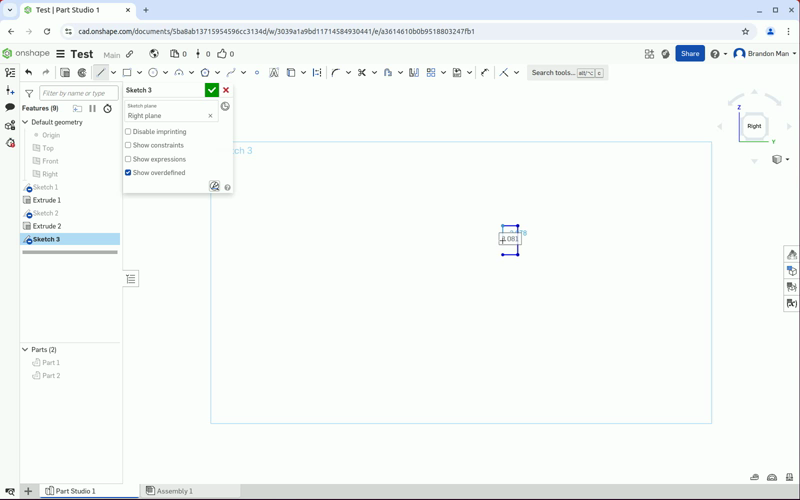
key_up(shift)
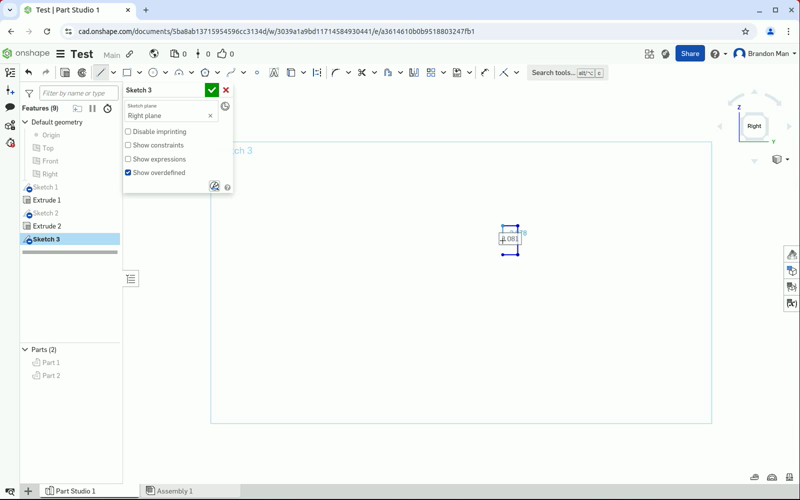
mouse_move(532, 240)
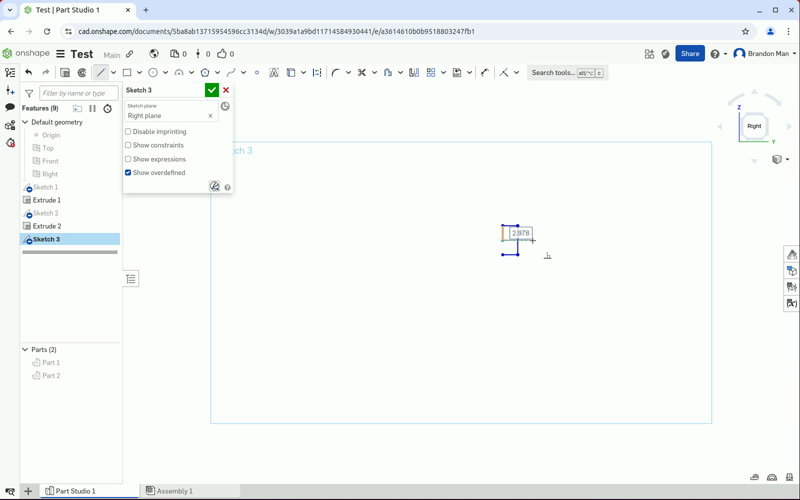
key_down(shift)
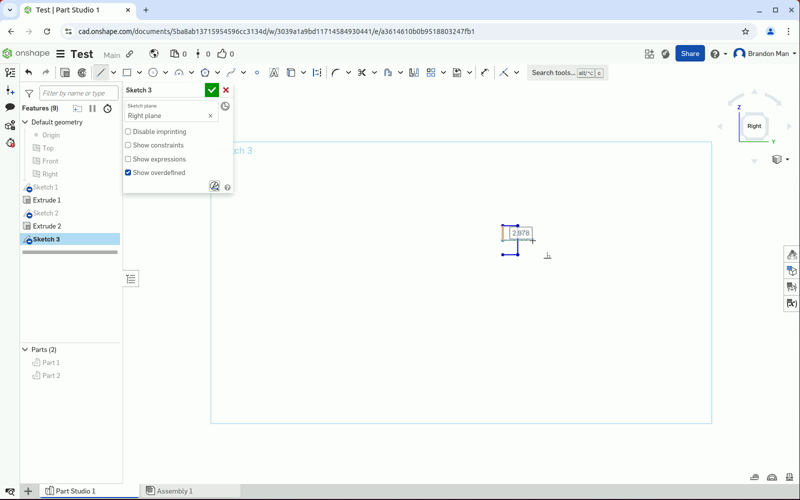
mouse_move(502, 254)
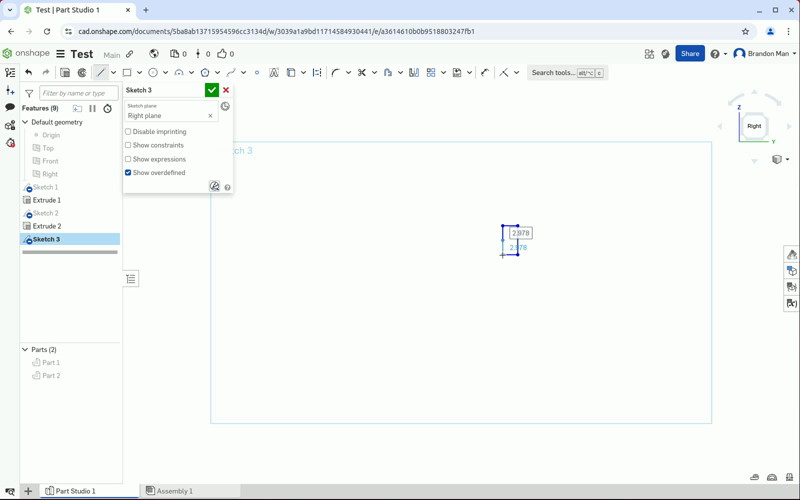
key_up(shift)
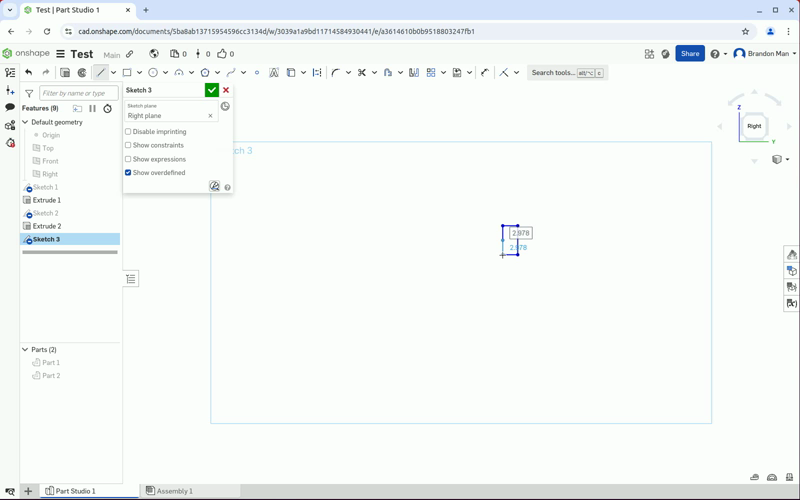
click(502, 254)
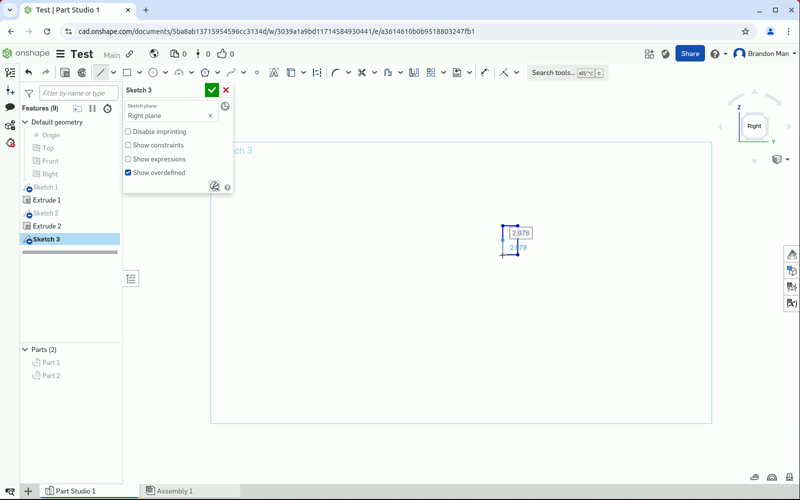
key(esc)
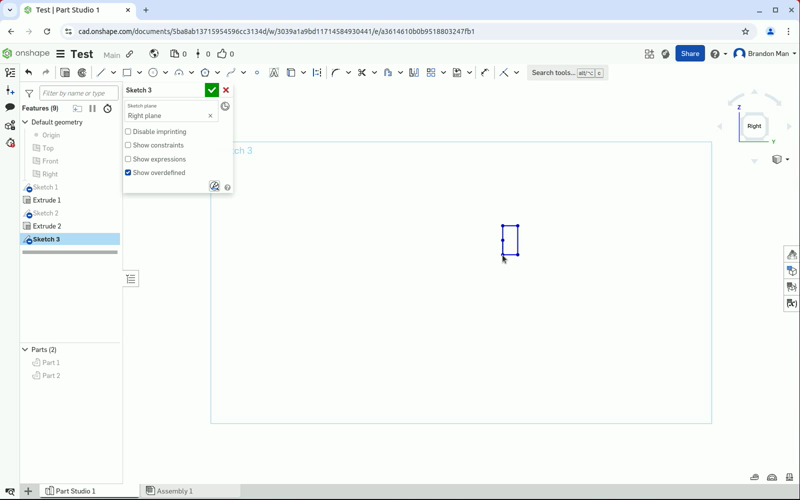
mouse_move(513, 232)
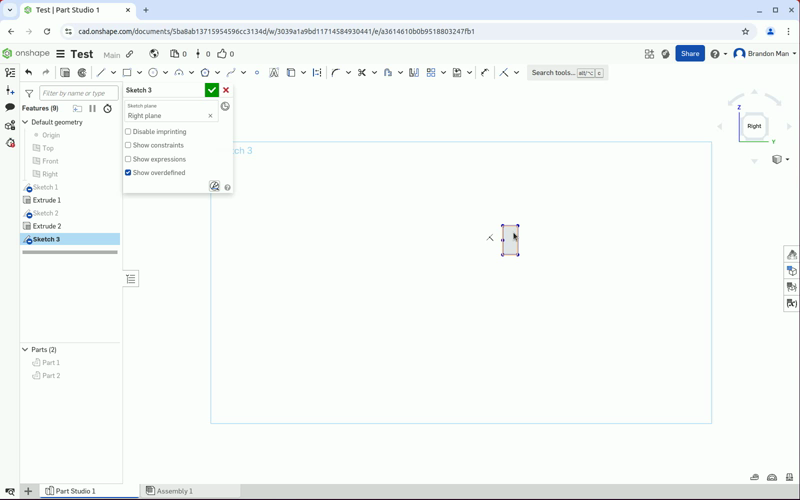
scroll(6)
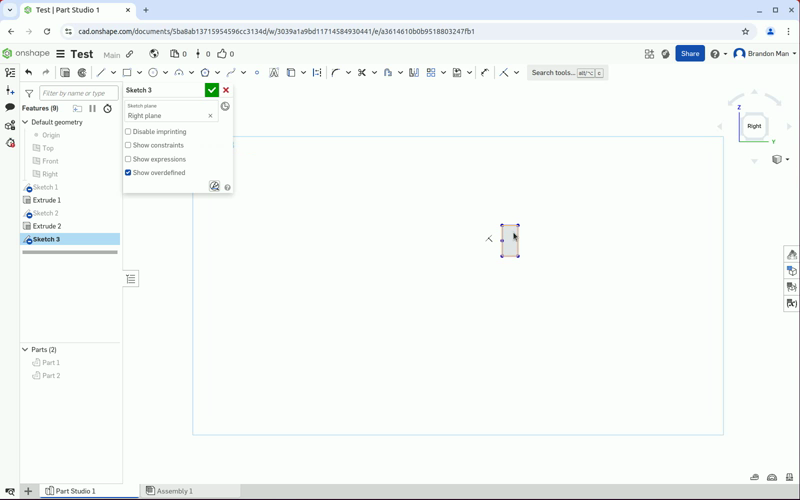
scroll(6)
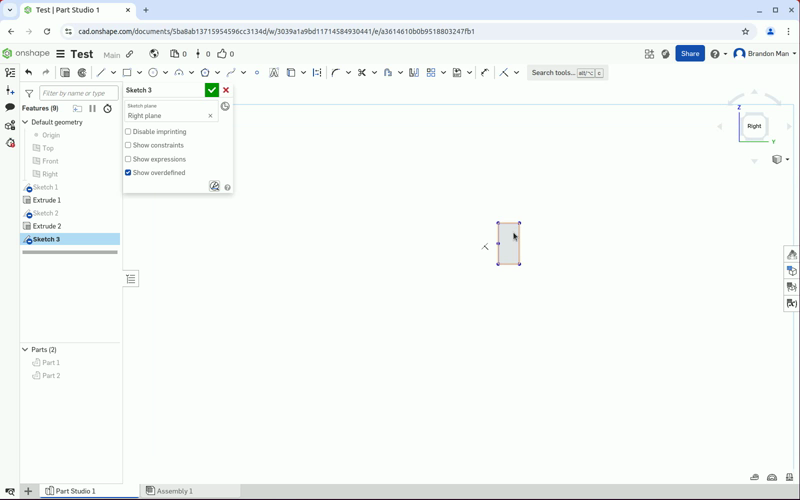
scroll(6)
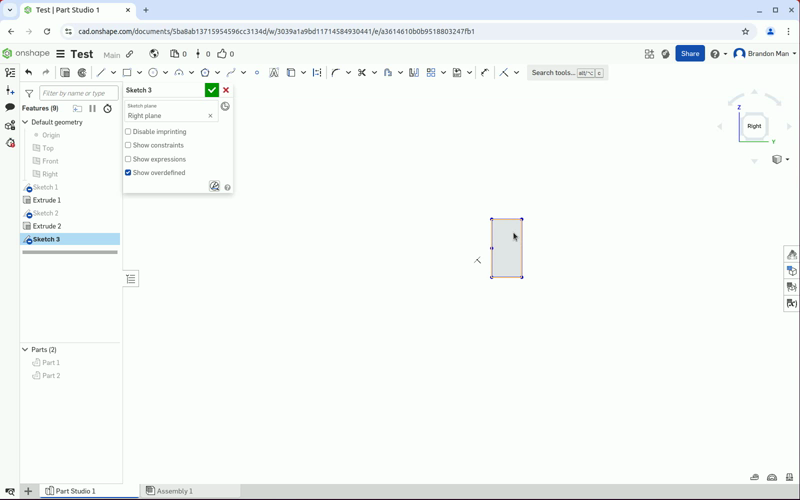
scroll(6)
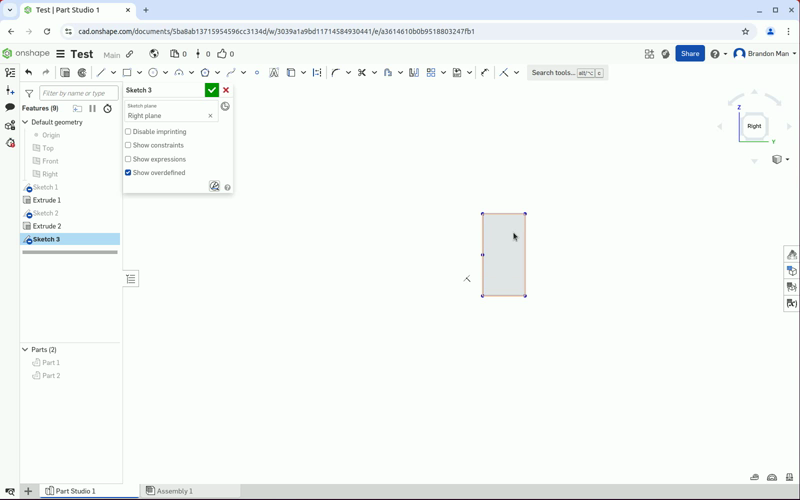
scroll(6)
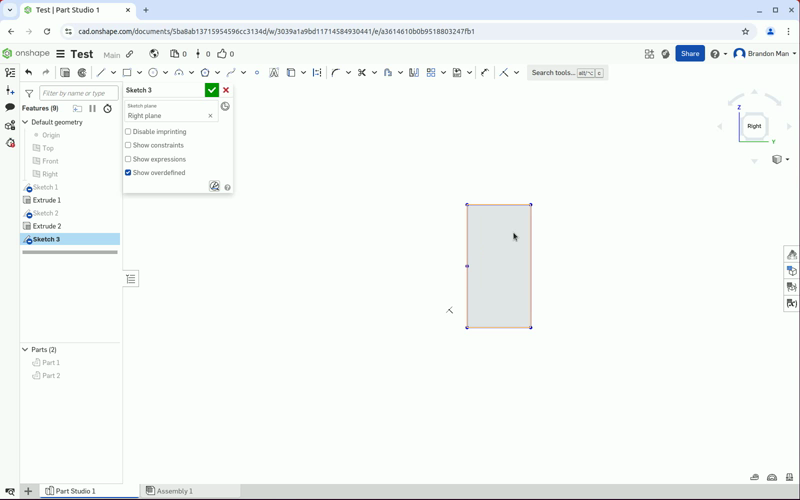
scroll(6)
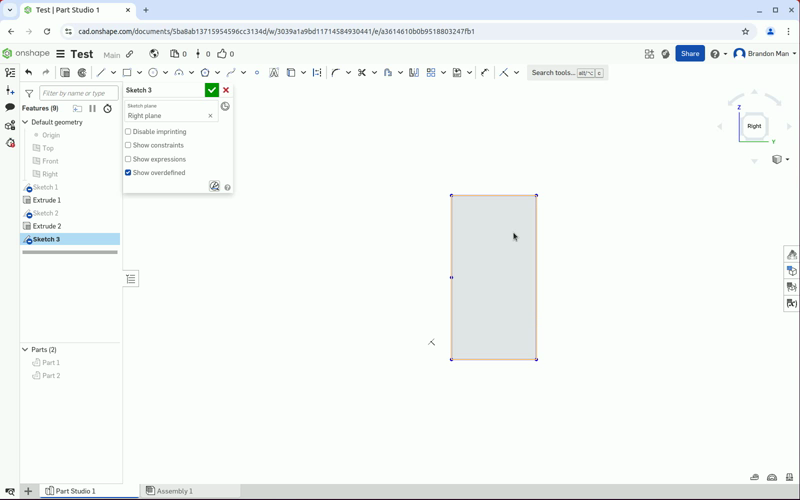
scroll(6)
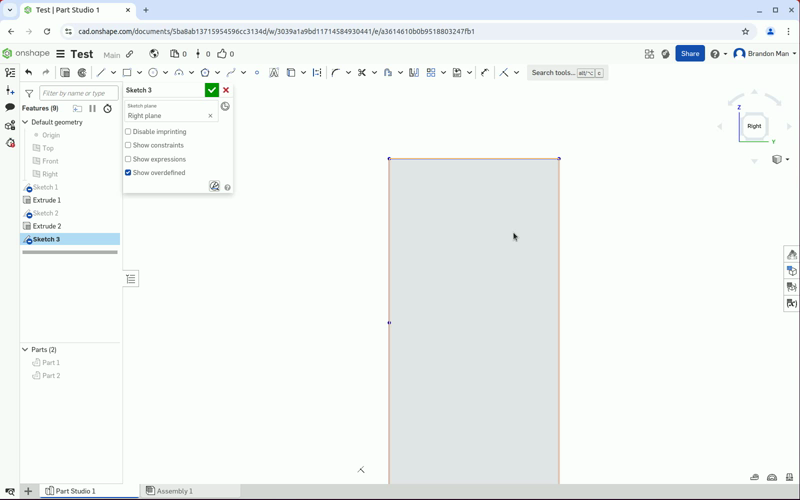
click(513, 232)
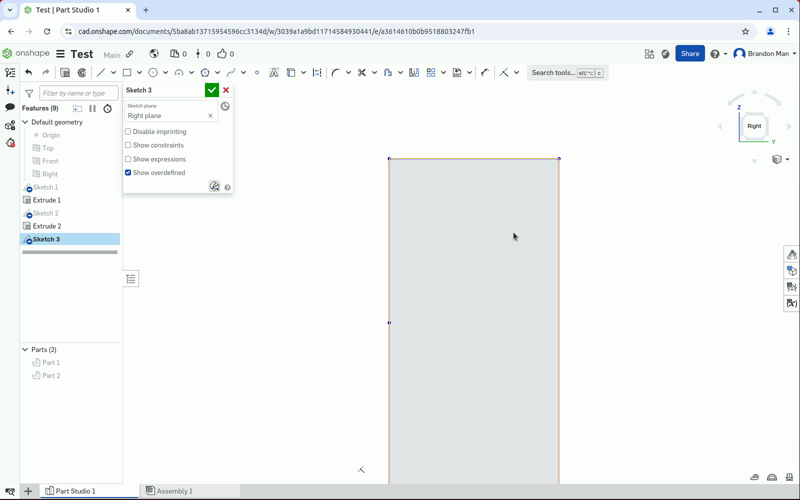
scroll(-6)
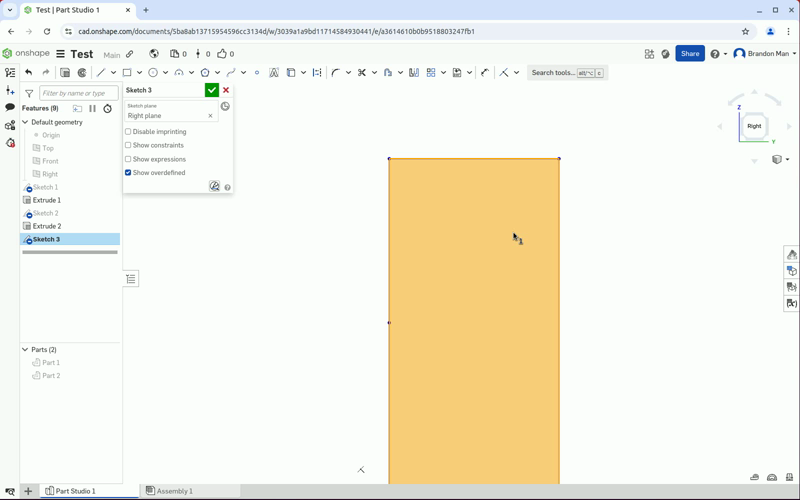
scroll(-6)
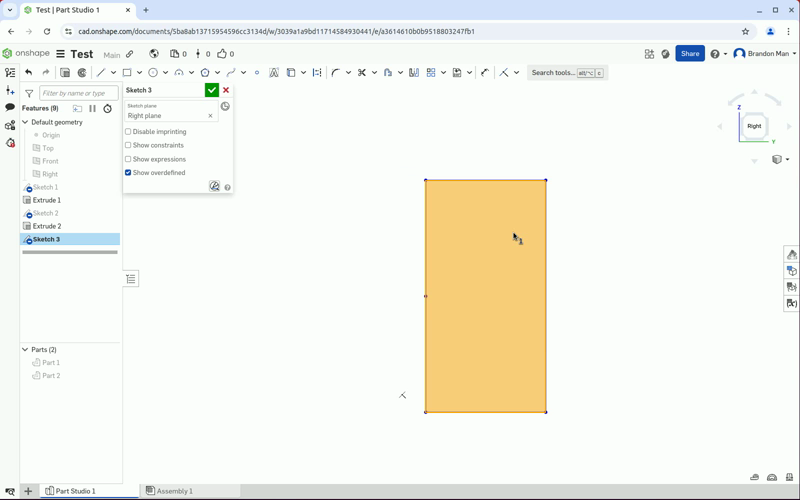
scroll(-6)
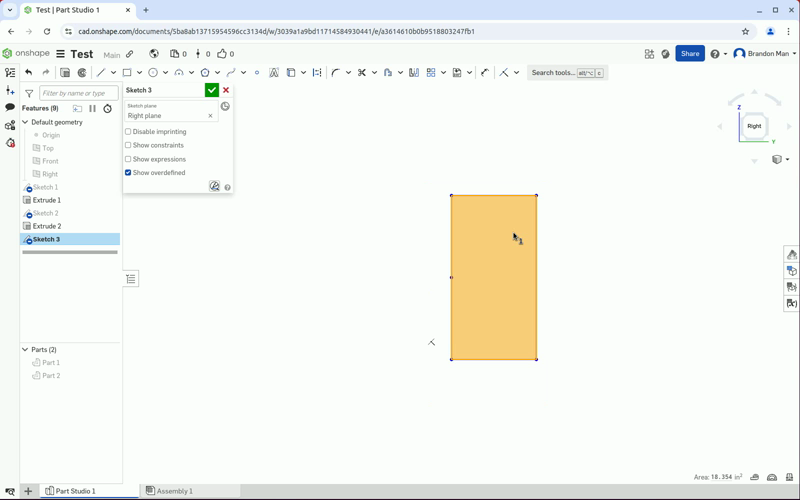
scroll(-6)
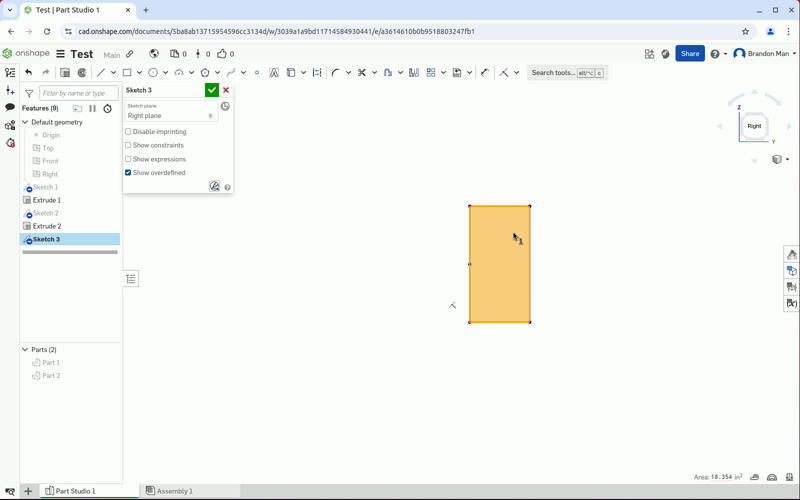
scroll(-6)
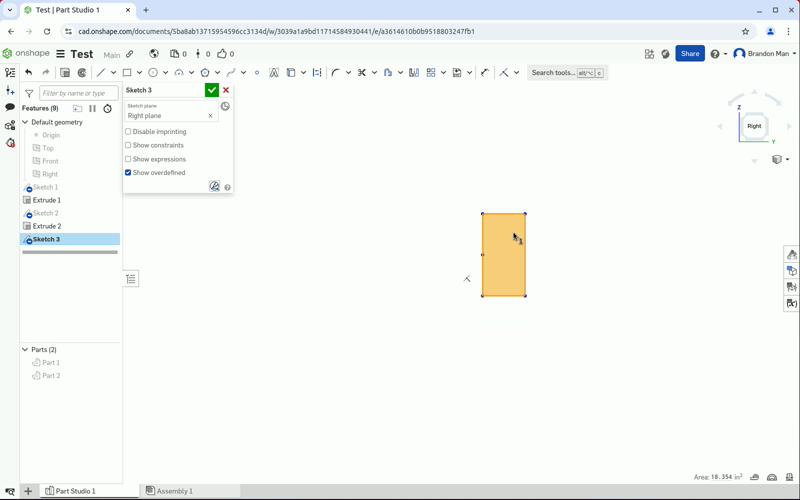
scroll(-6)
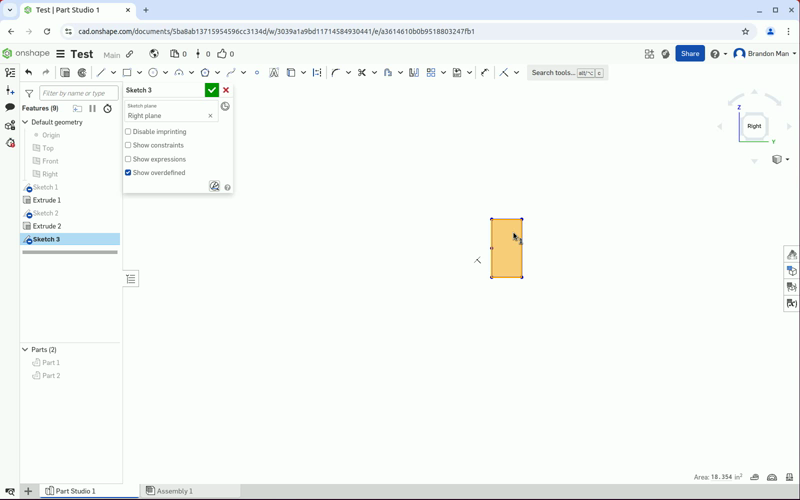
scroll(-6)
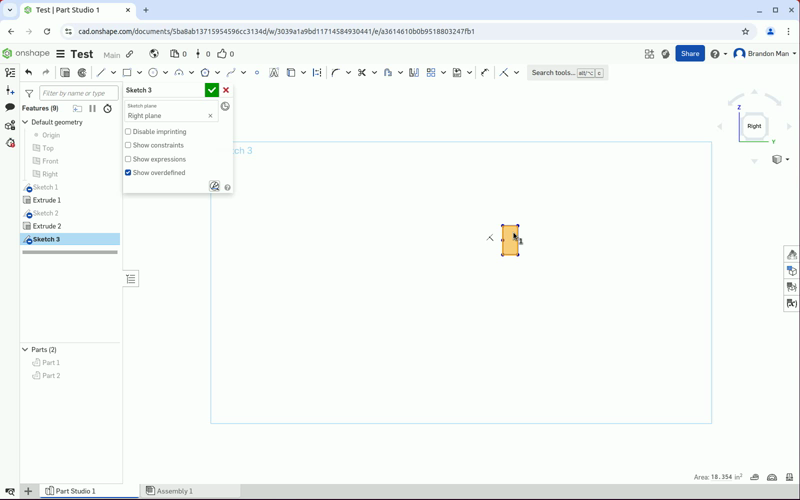
mouse_move(73, 352)
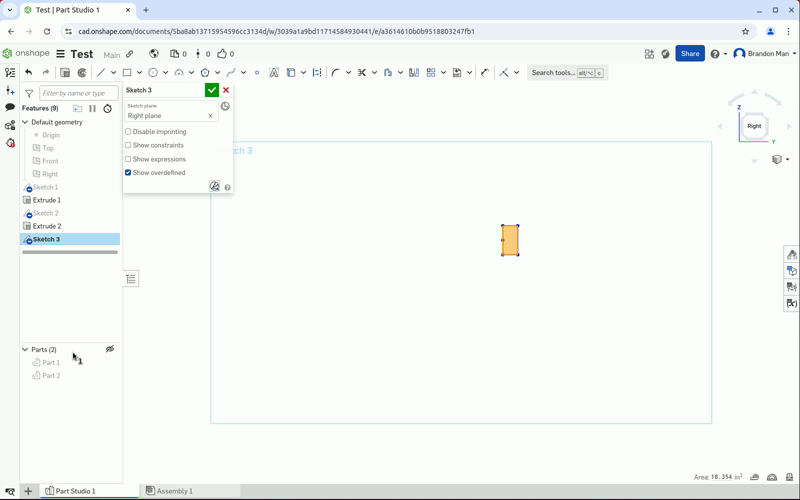
key(shift+y)
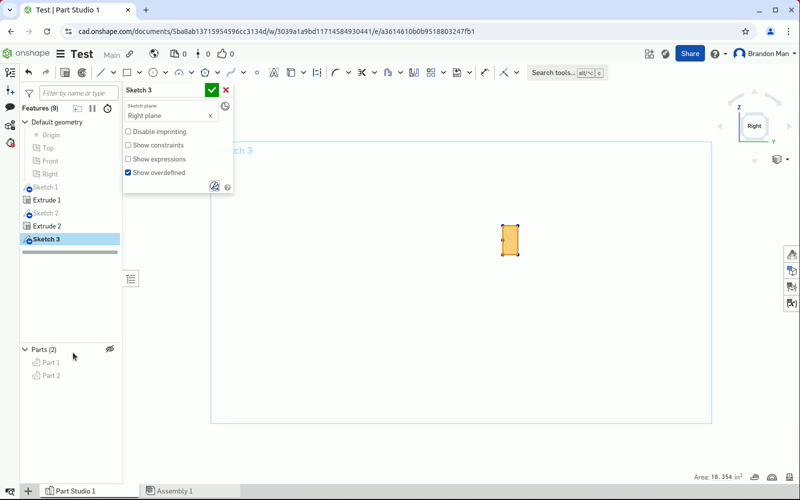
key(shift+e)
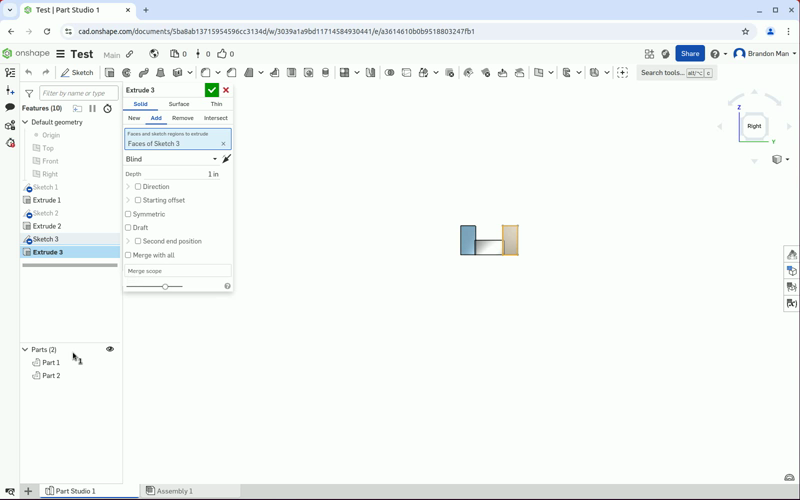
mouse_move(143, 106)
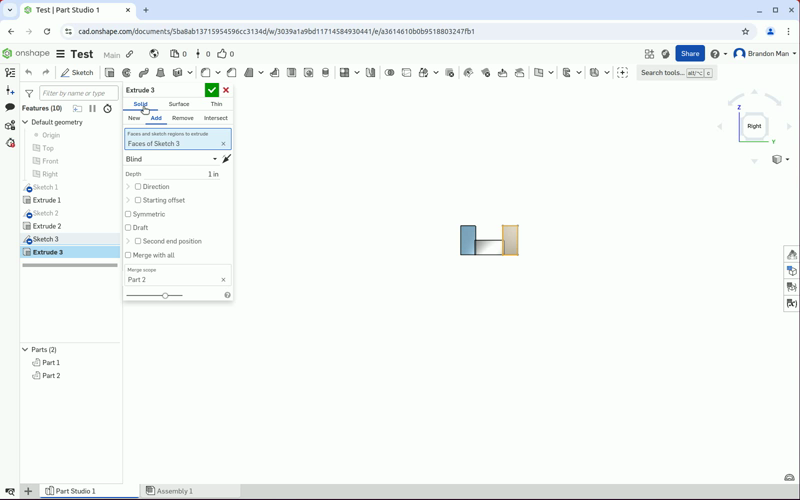
click(143, 106)
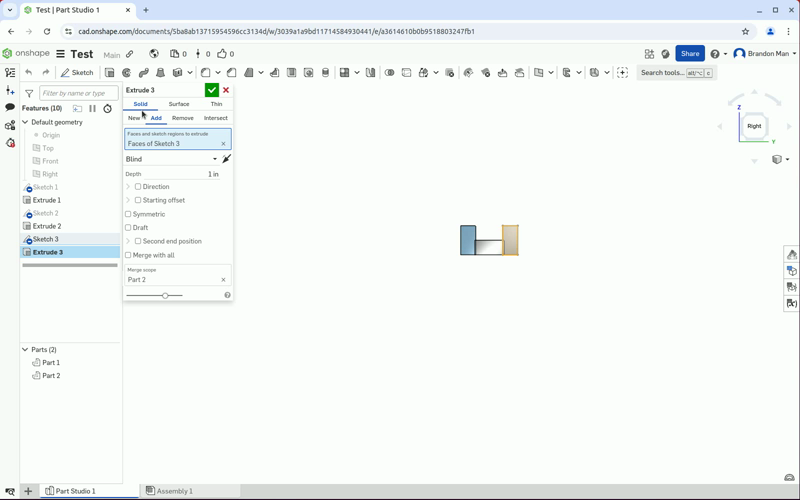
mouse_move(137, 120)
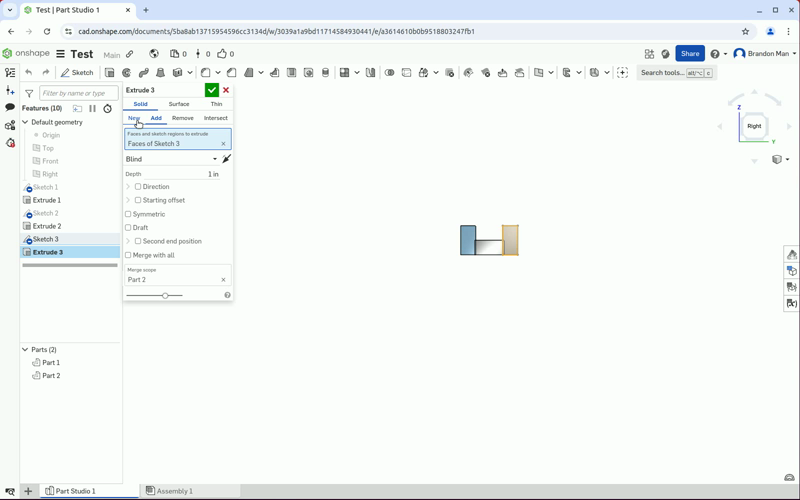
click(137, 120)
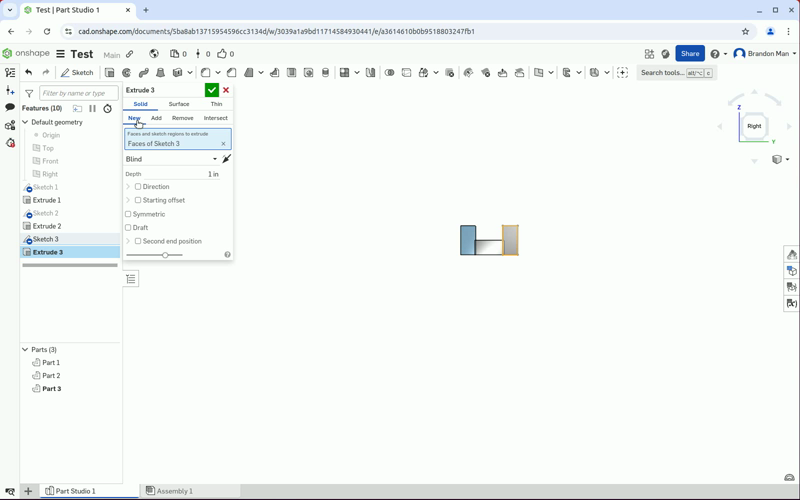
key(tab, 4)
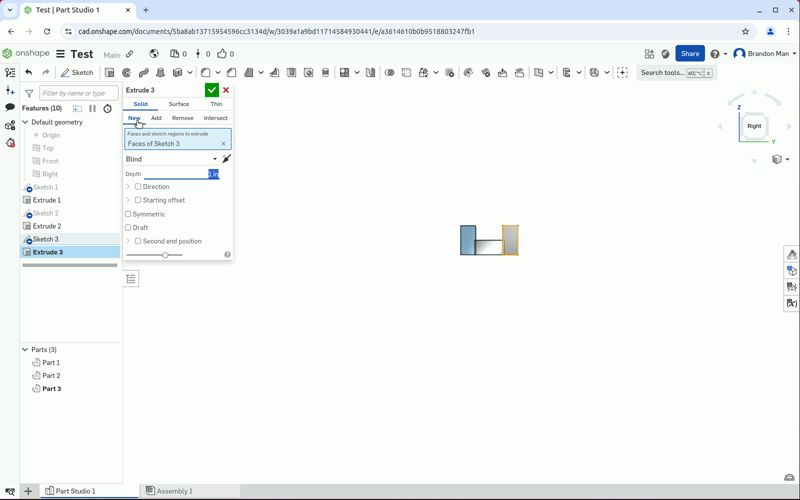
text(14.443)
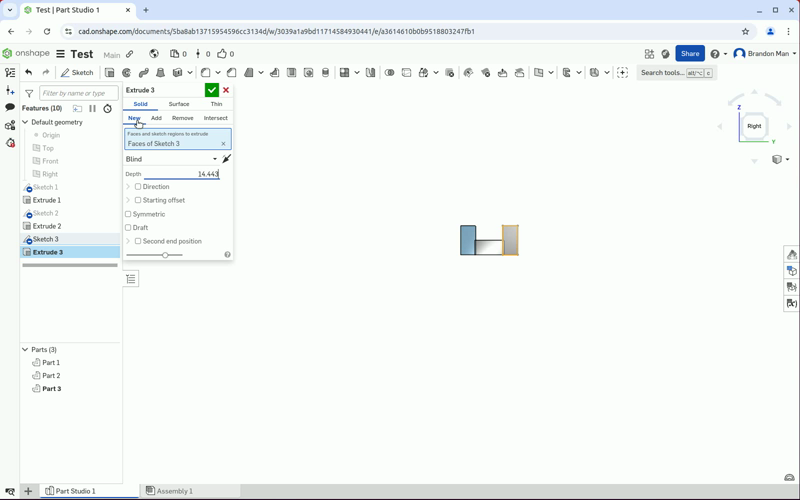
key(enter)
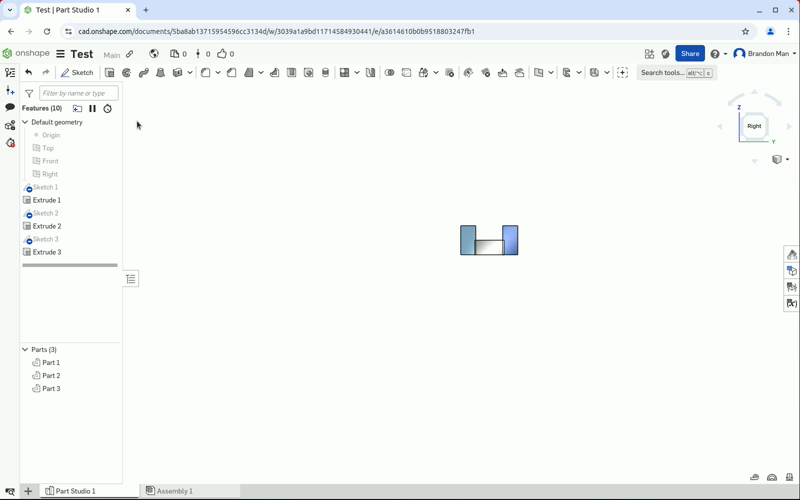
key(shift+h)
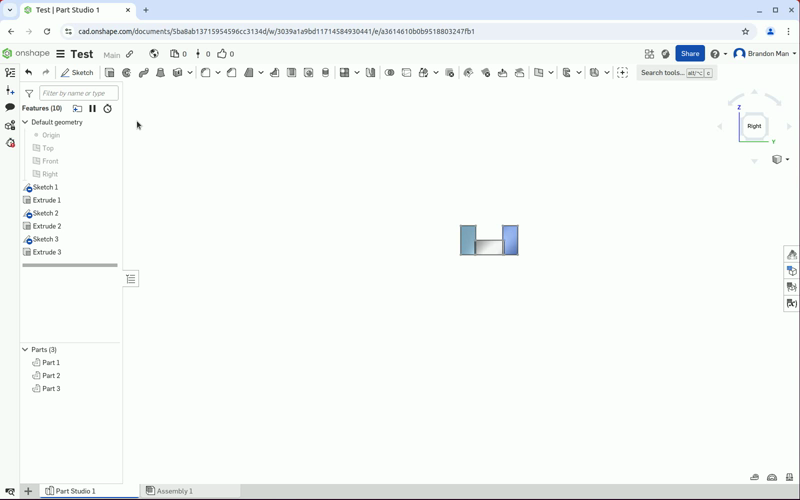
key(shift+h)
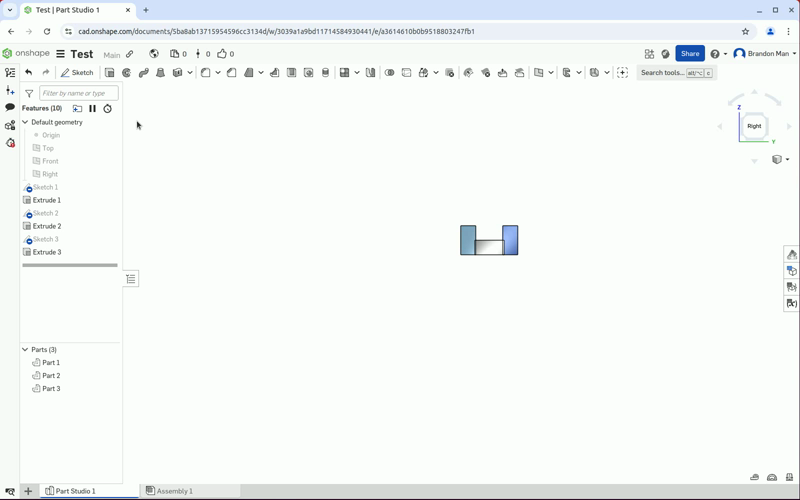
mouse_move(73, 189)
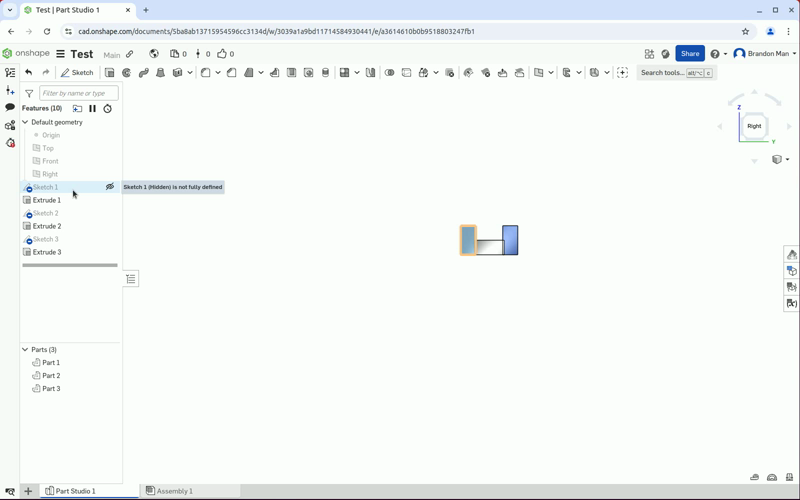
click(73, 189)
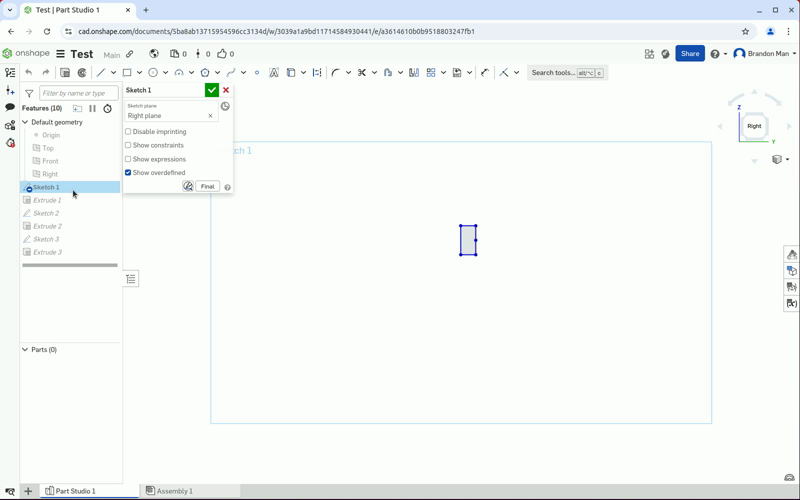
mouse_move(229, 92)
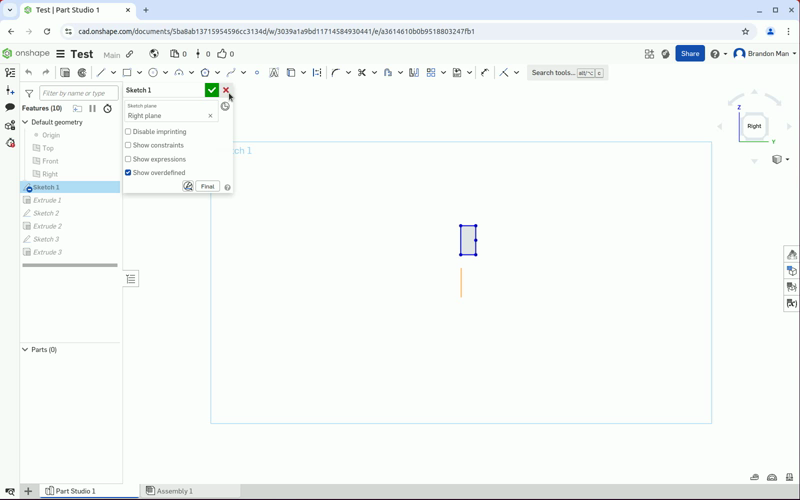
click(229, 92)
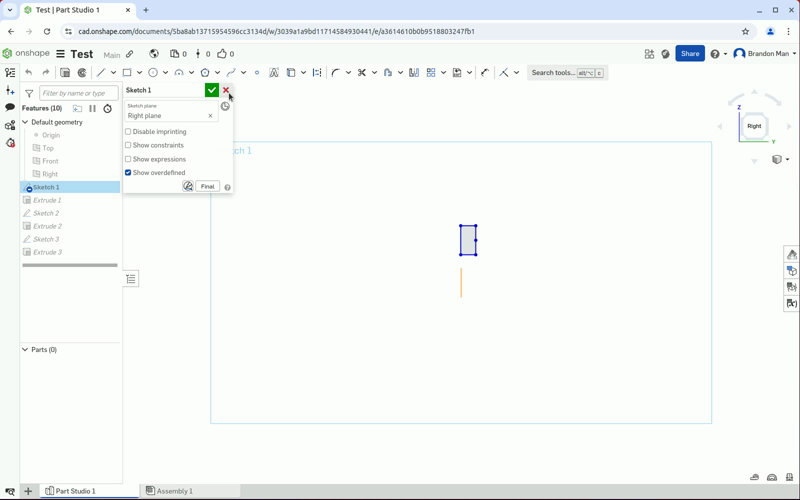
key(shift+s)
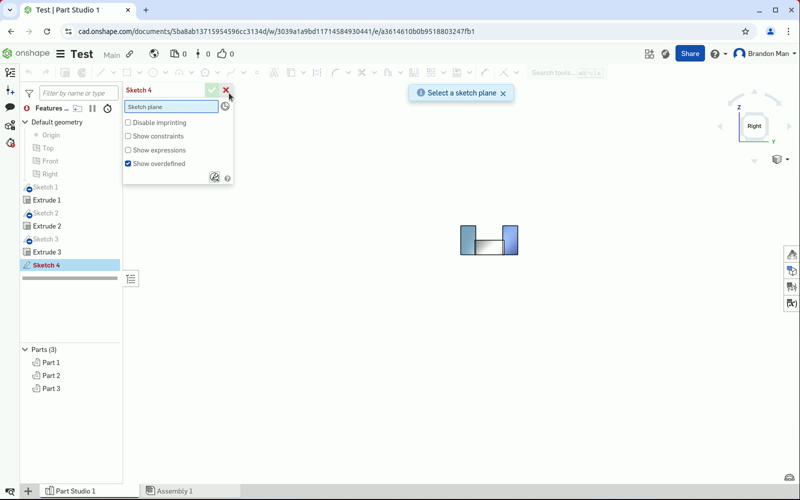
mouse_move(73, 176)
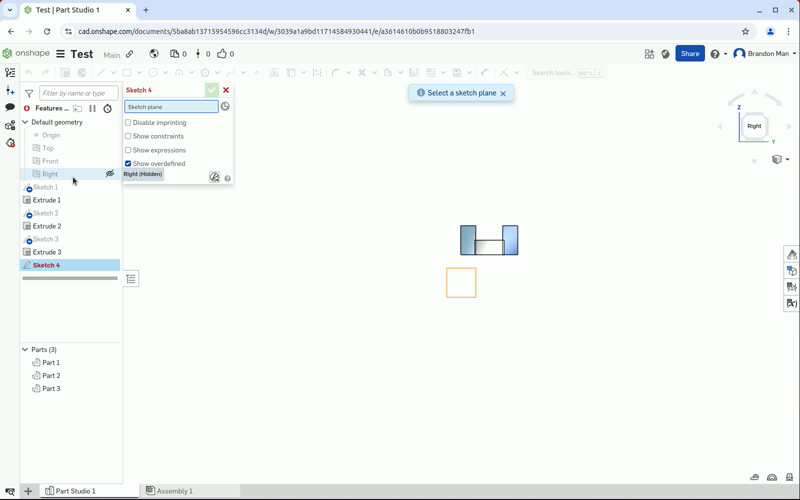
click(73, 176)
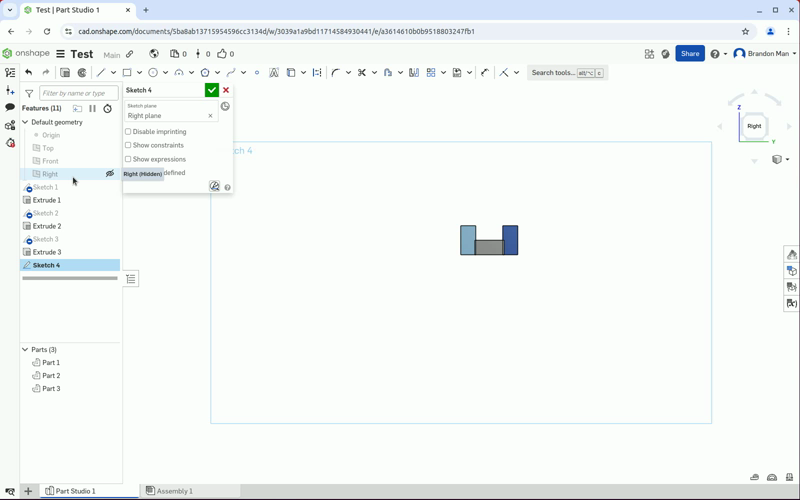
mouse_move(73, 352)
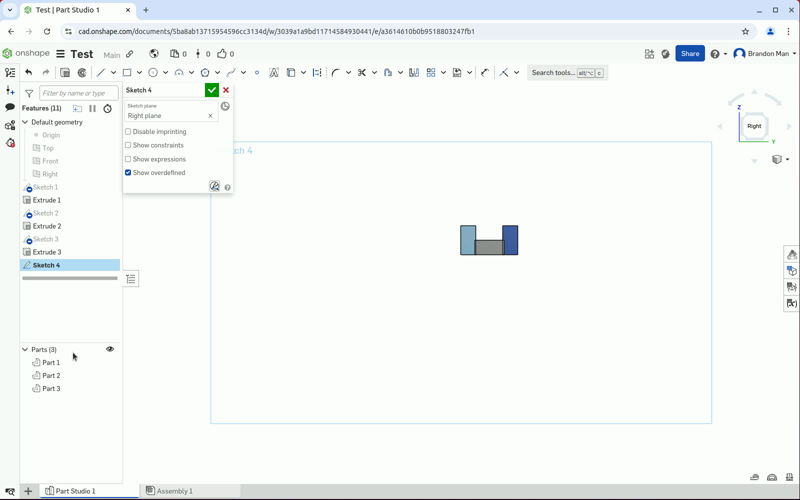
key(y)
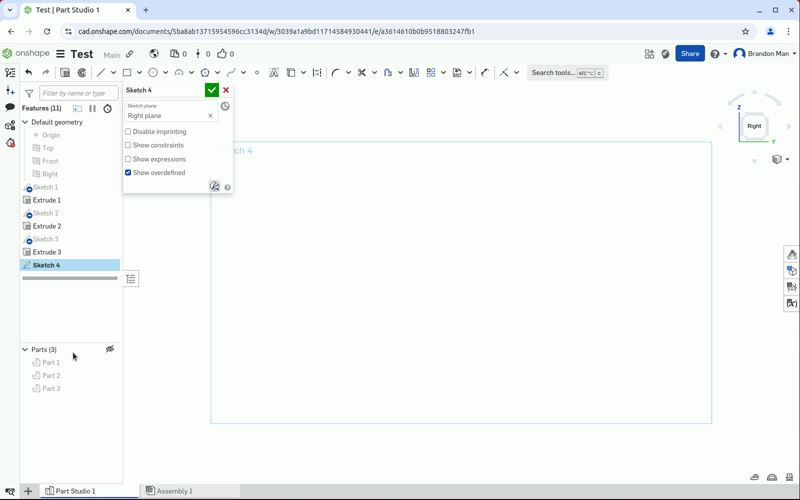
key(l)
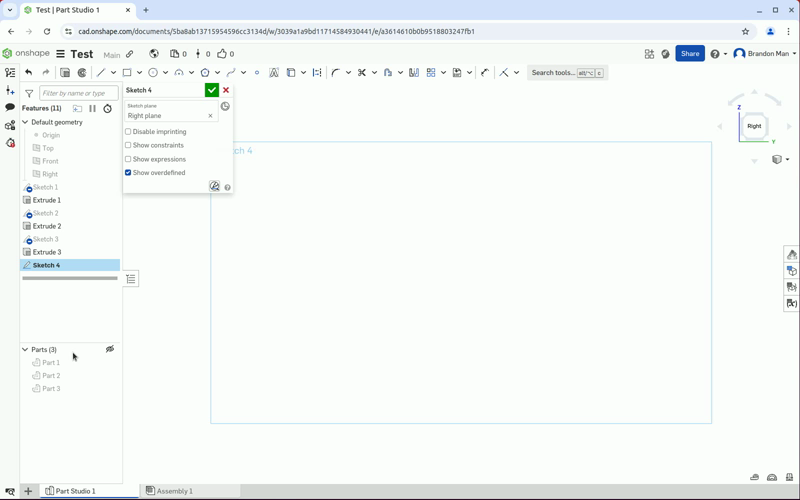
key_down(shift)
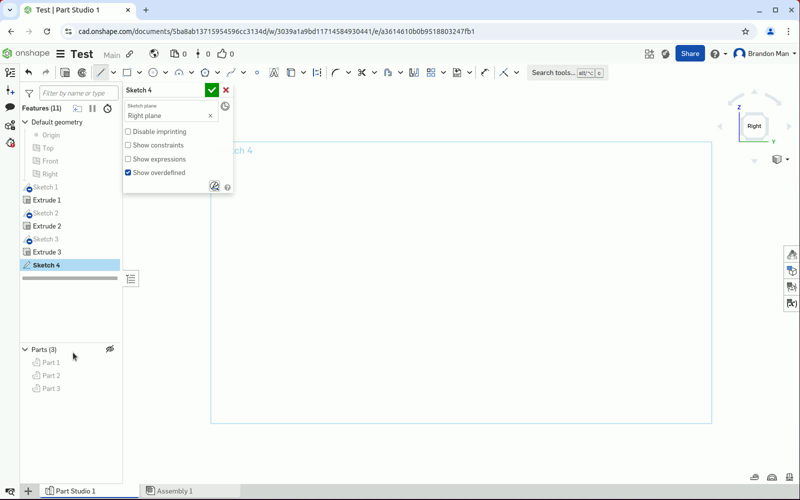
mouse_move(460, 282)
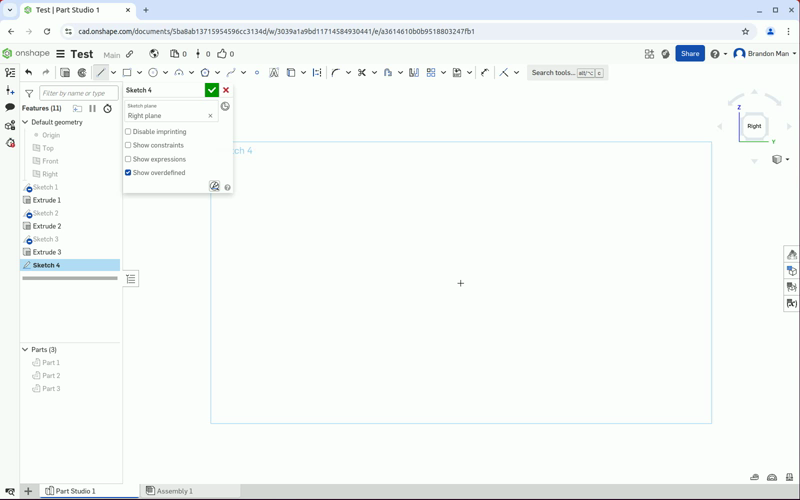
click(460, 282)
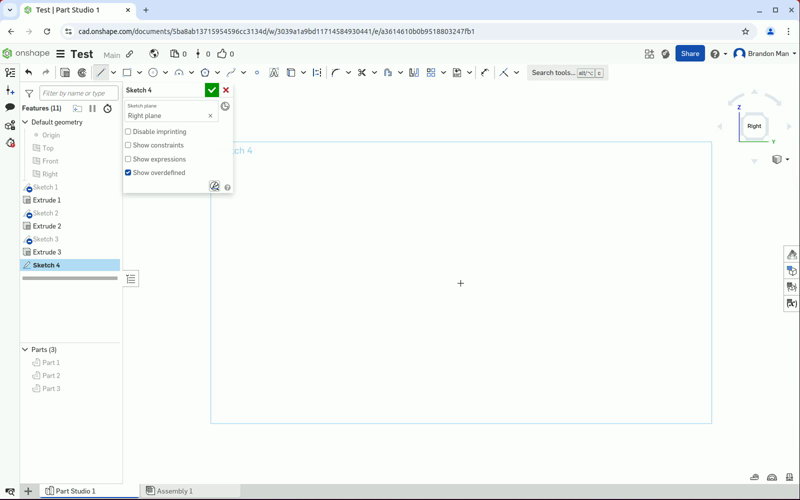
key_up(shift)
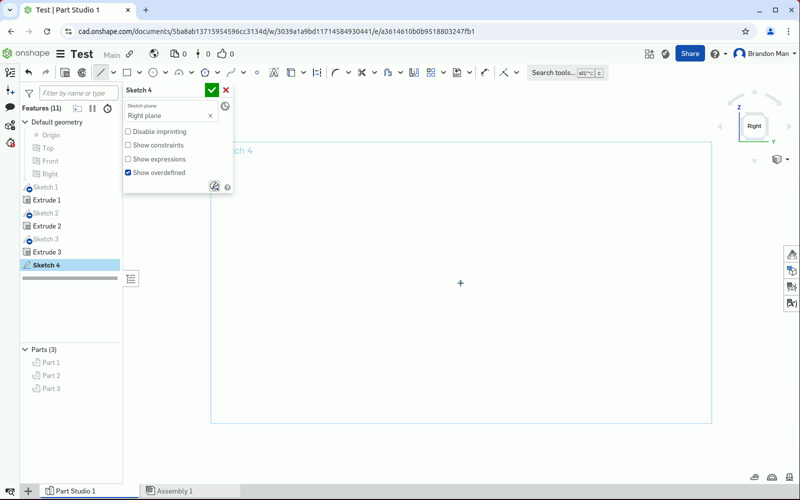
key_down(shift)
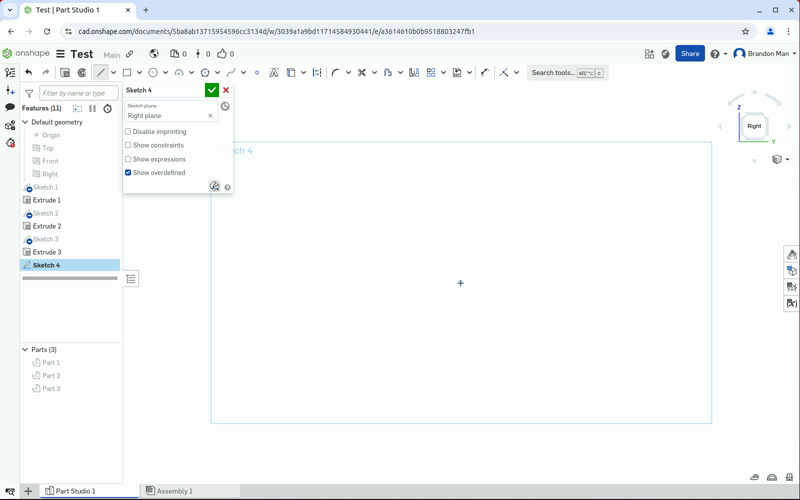
mouse_move(490, 282)
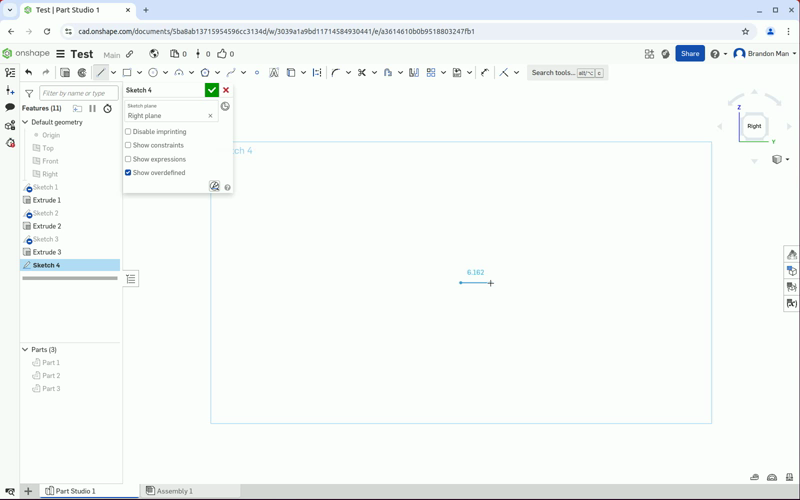
mouse_move(517, 282)
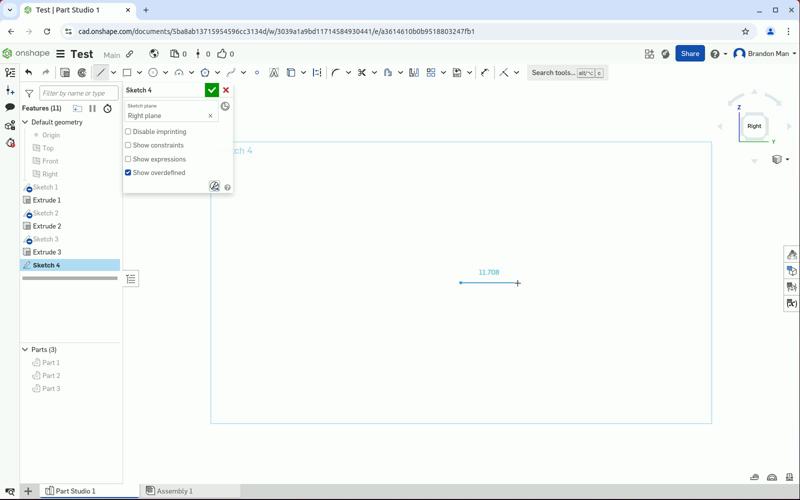
click(517, 282)
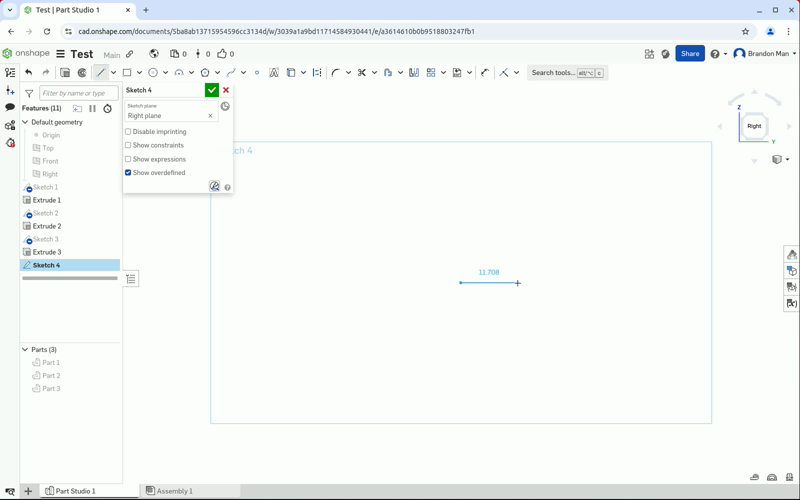
key_up(shift)
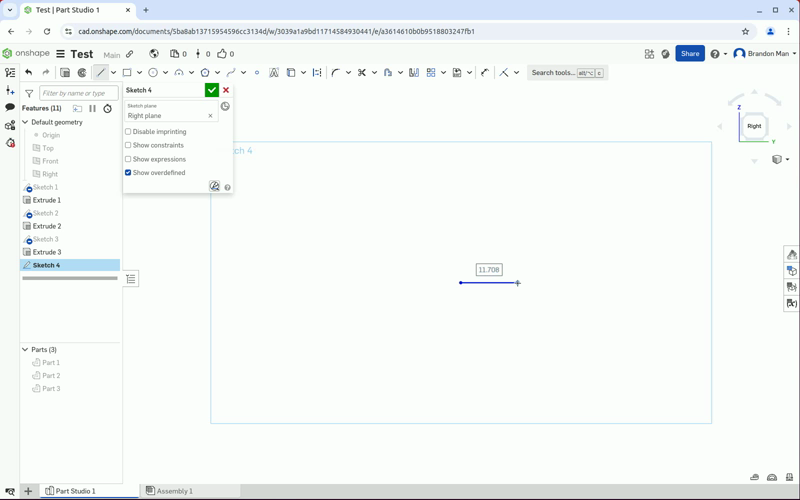
key_down(shift)
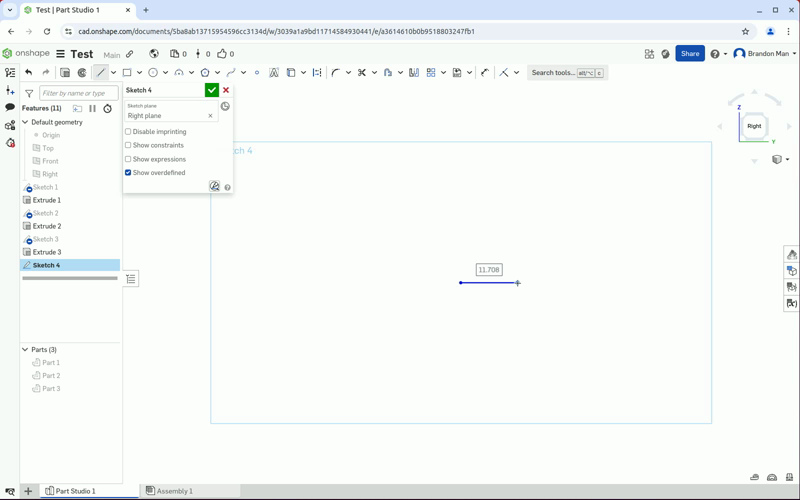
mouse_move(547, 282)
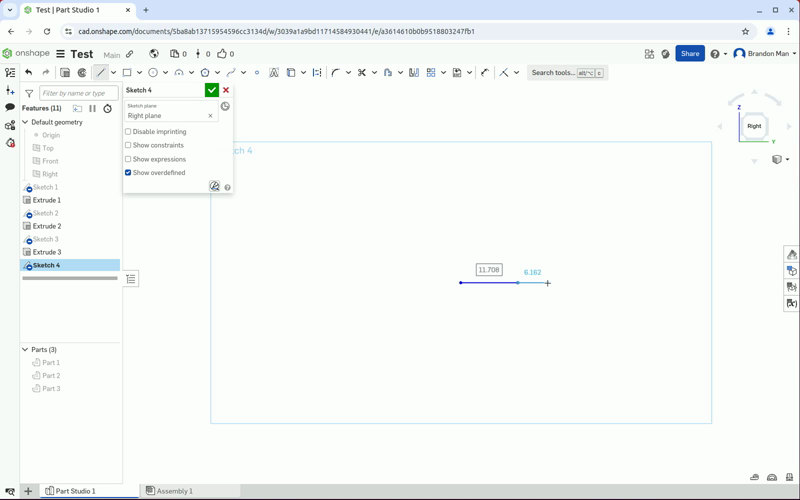
mouse_move(517, 254)
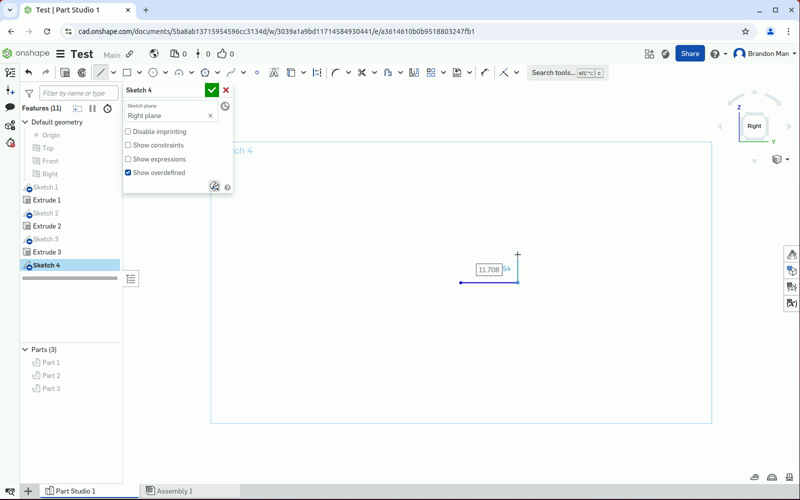
click(517, 254)
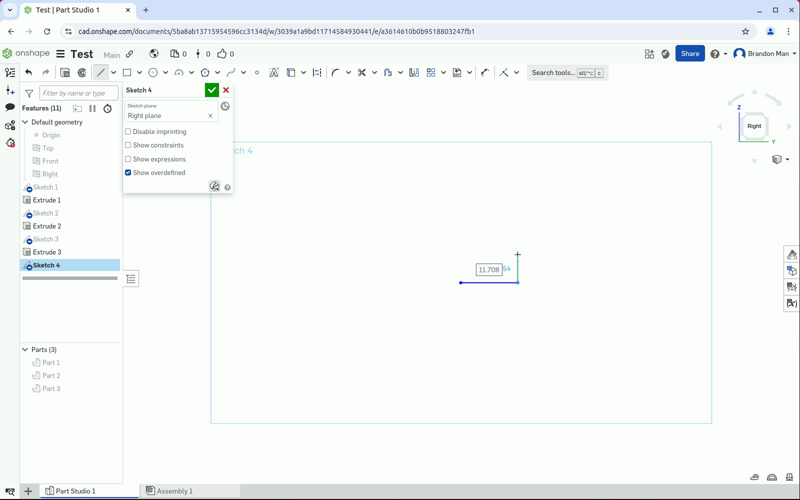
key_up(shift)
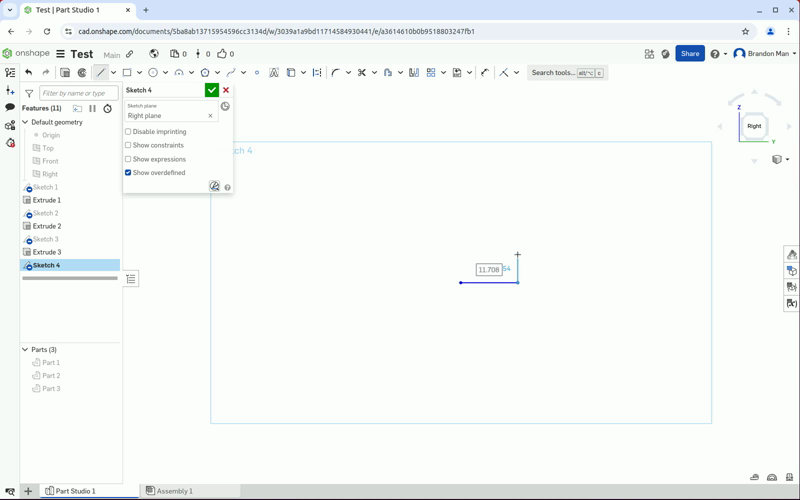
key_down(shift)
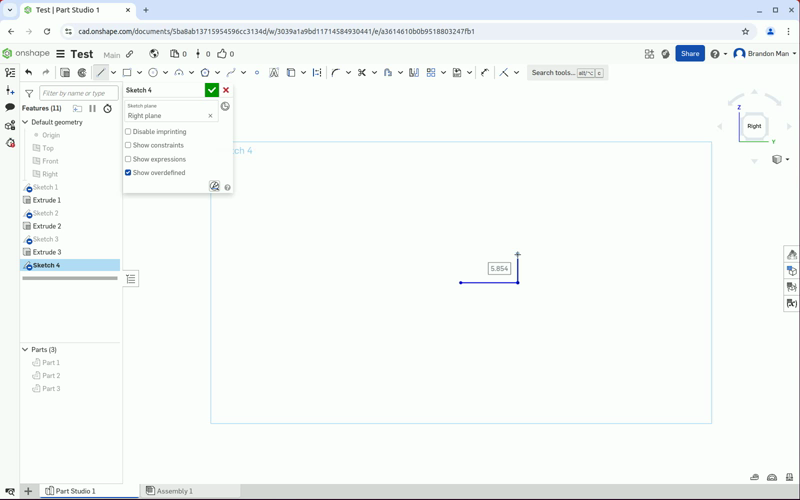
mouse_move(547, 254)
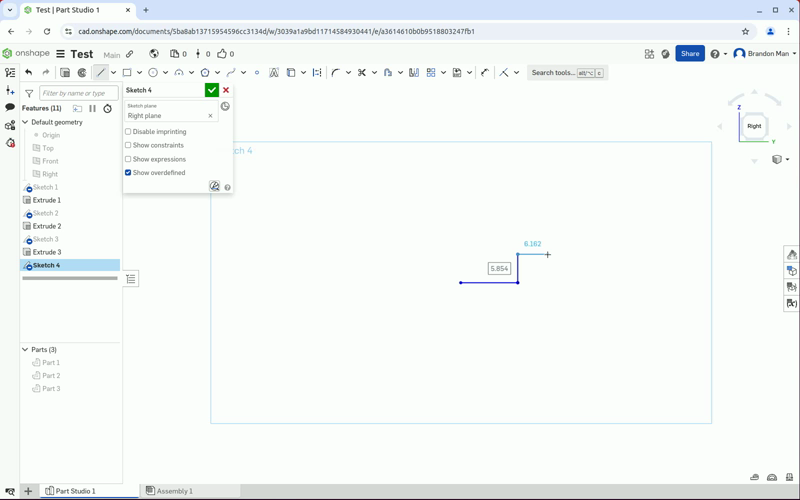
mouse_move(503, 254)
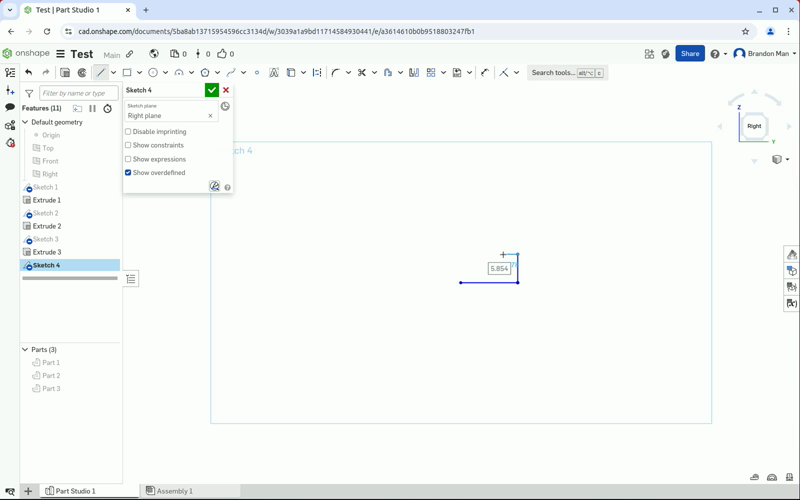
click(503, 254)
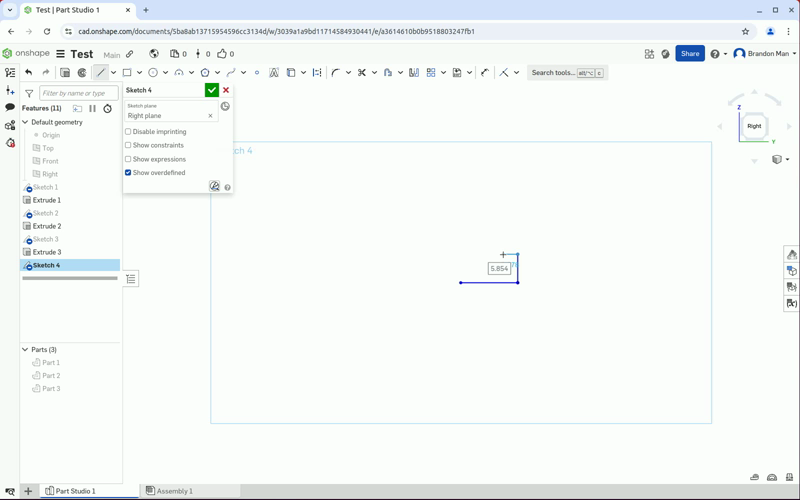
key_up(shift)
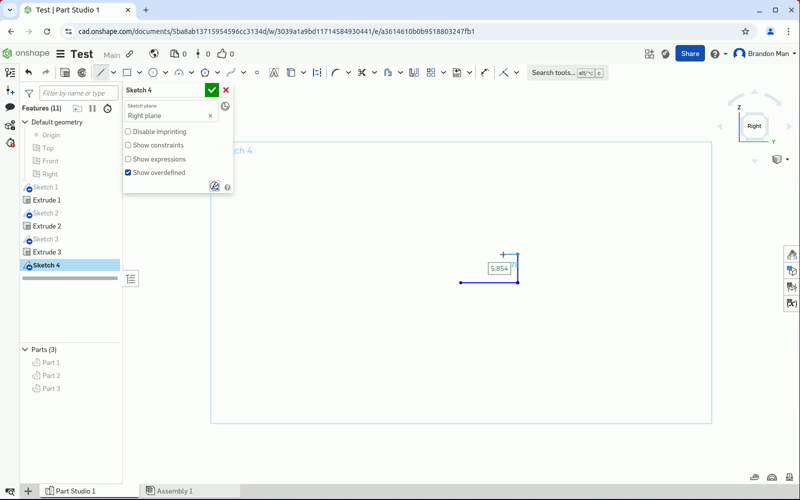
key_down(shift)
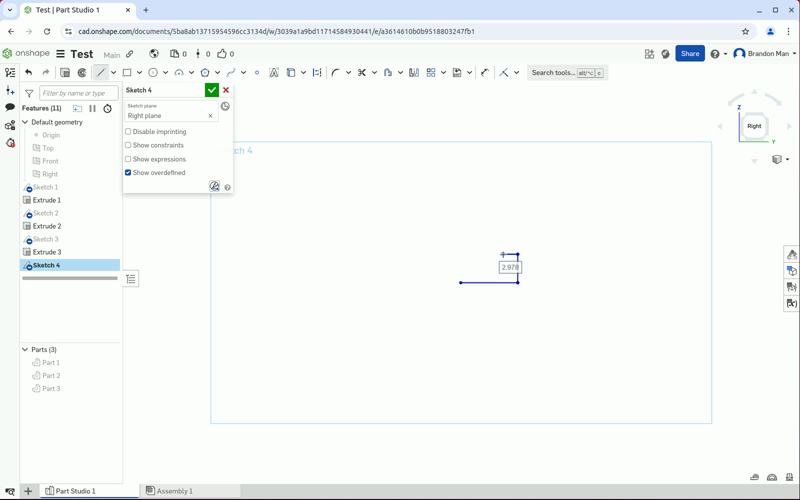
mouse_move(533, 254)
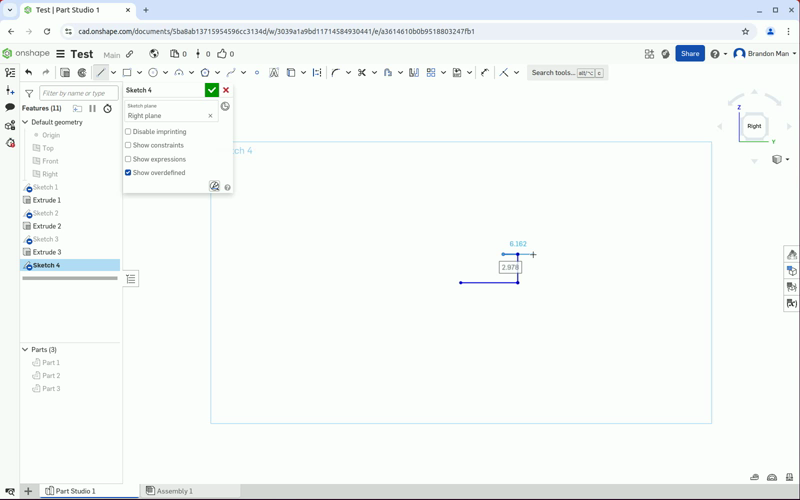
mouse_move(475, 254)
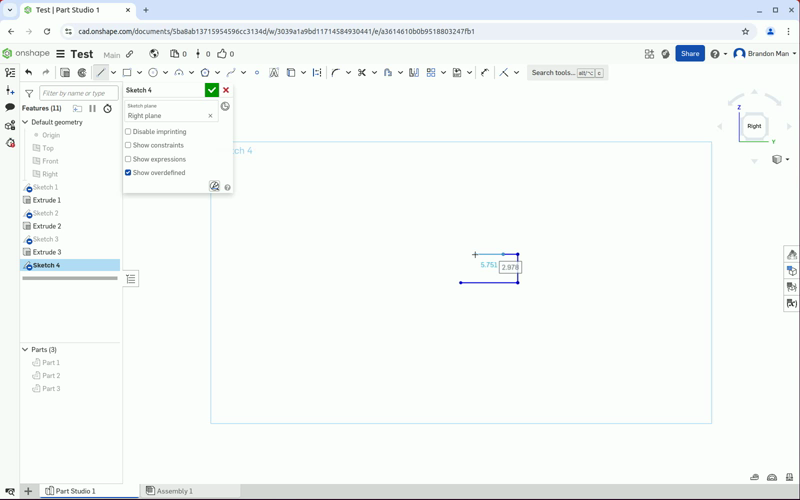
click(475, 254)
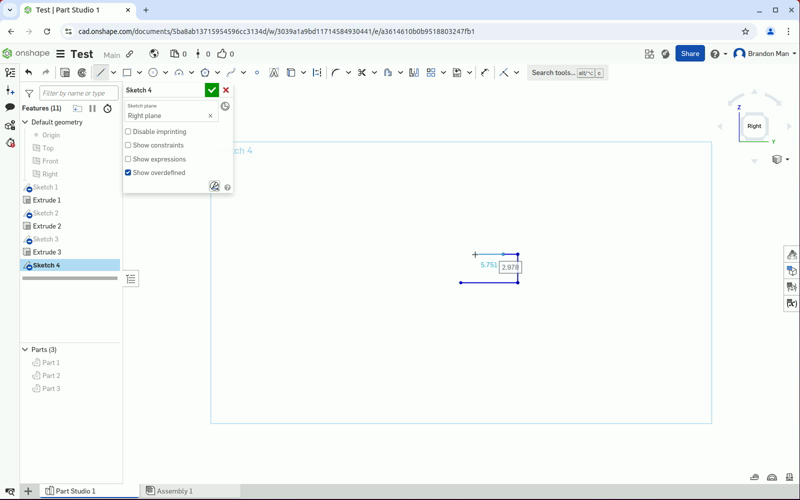
key_up(shift)
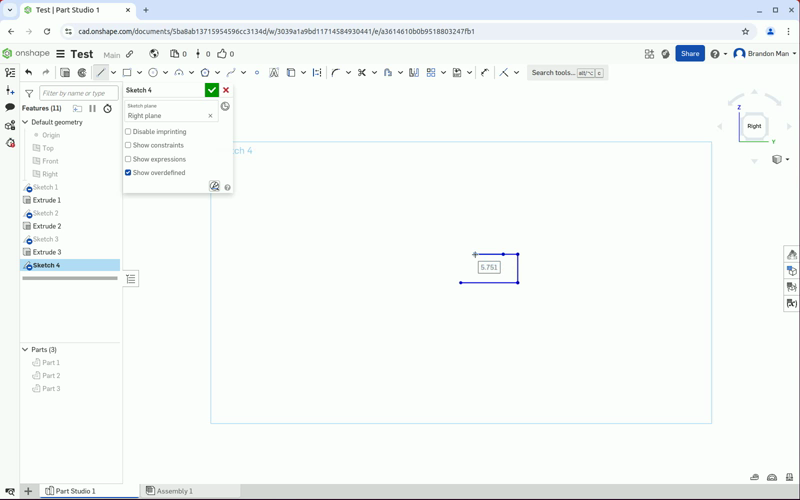
key_down(shift)
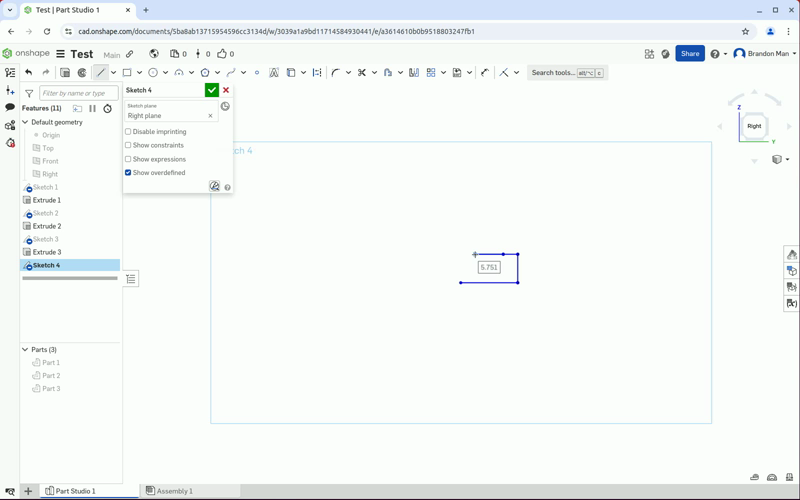
mouse_move(505, 254)
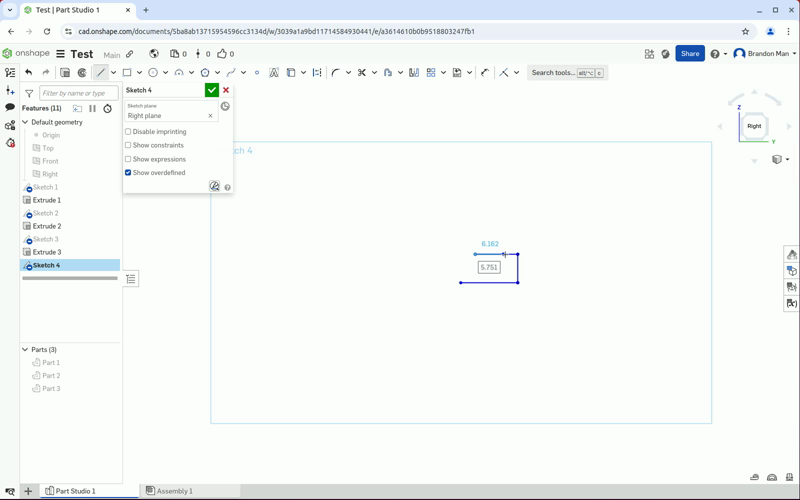
mouse_move(460, 254)
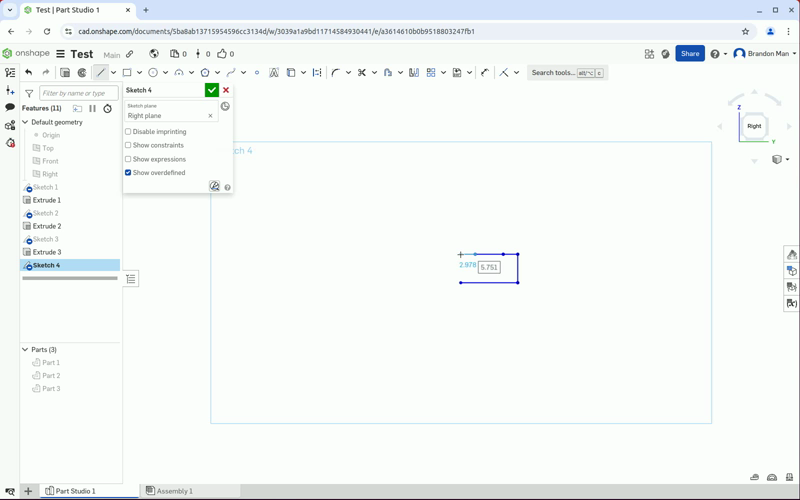
click(460, 254)
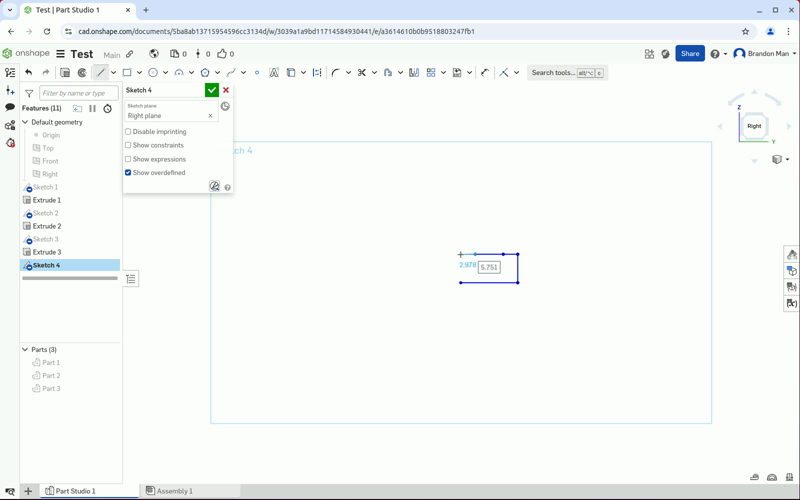
key_up(shift)
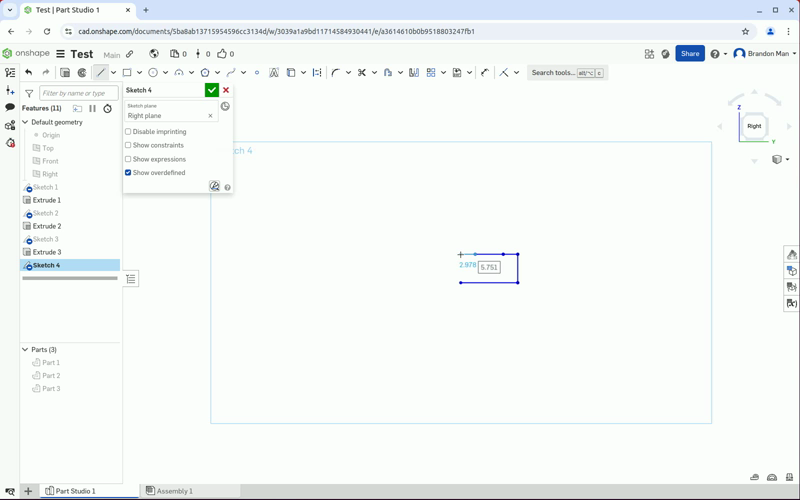
mouse_move(490, 254)
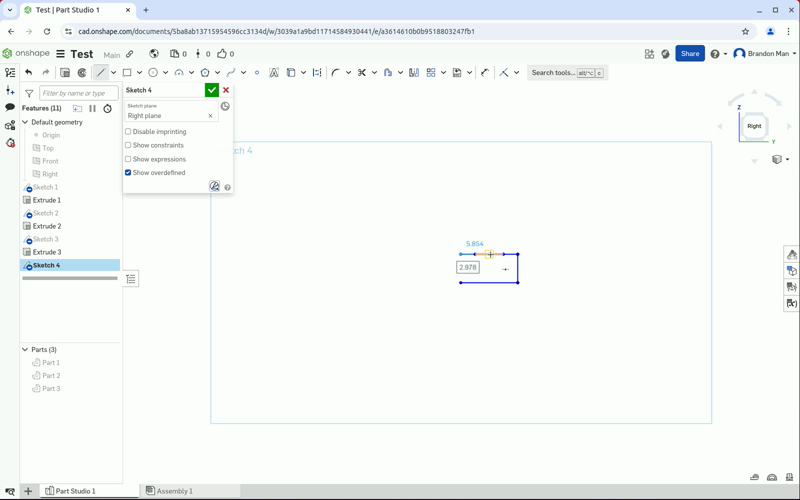
key_down(shift)
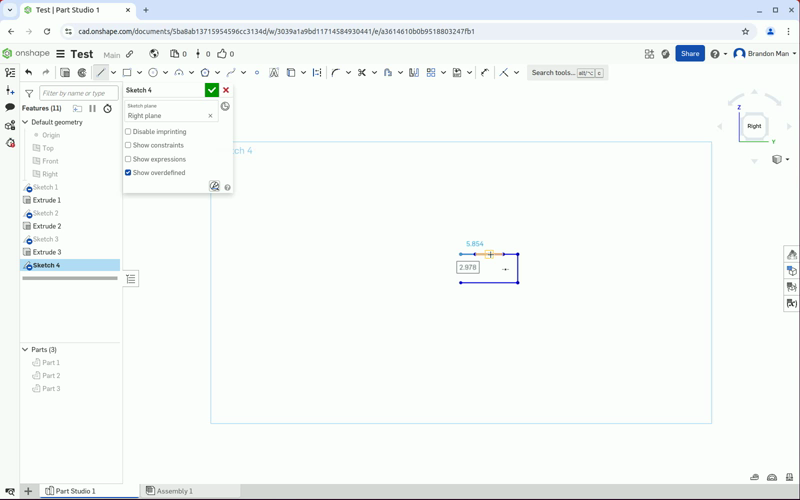
mouse_move(460, 282)
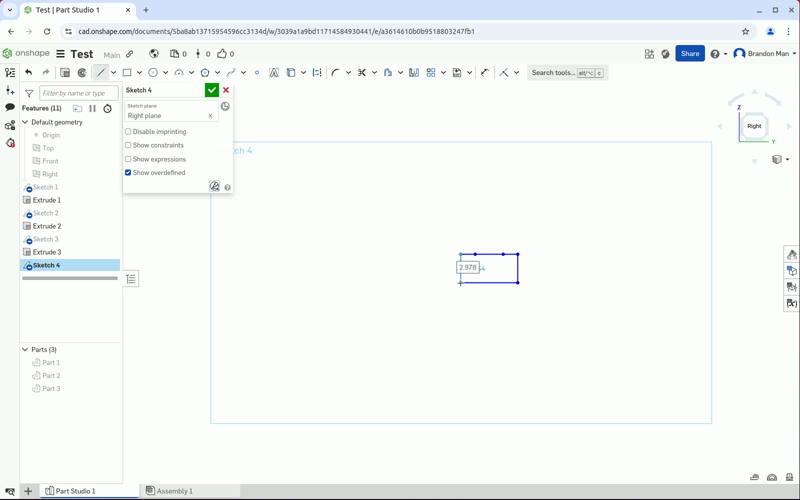
key_up(shift)
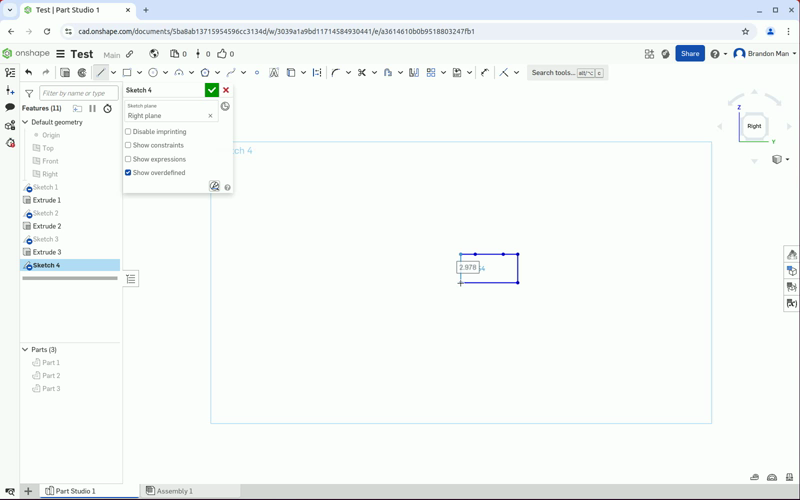
click(460, 282)
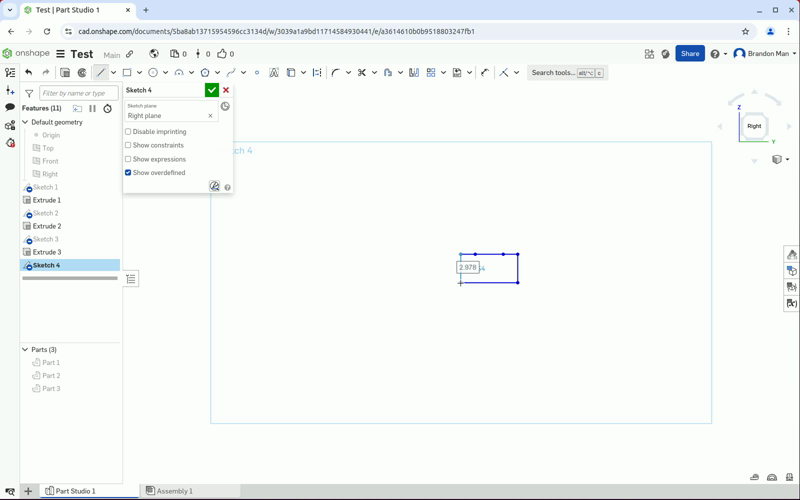
key(esc)
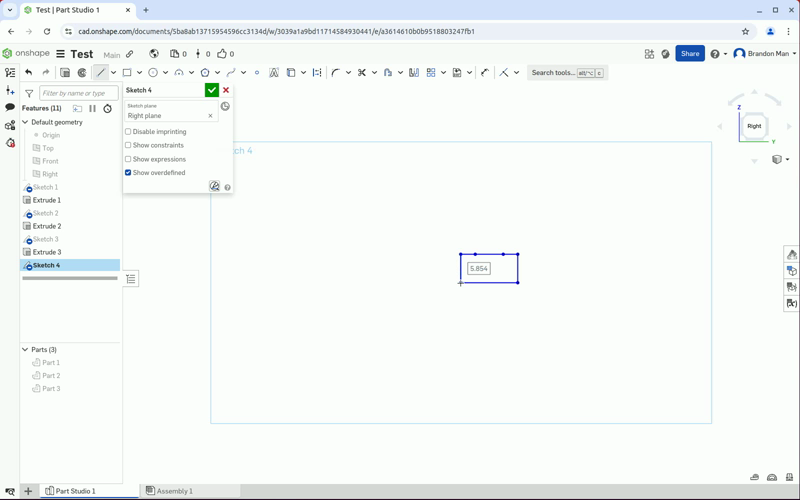
mouse_move(475, 270)
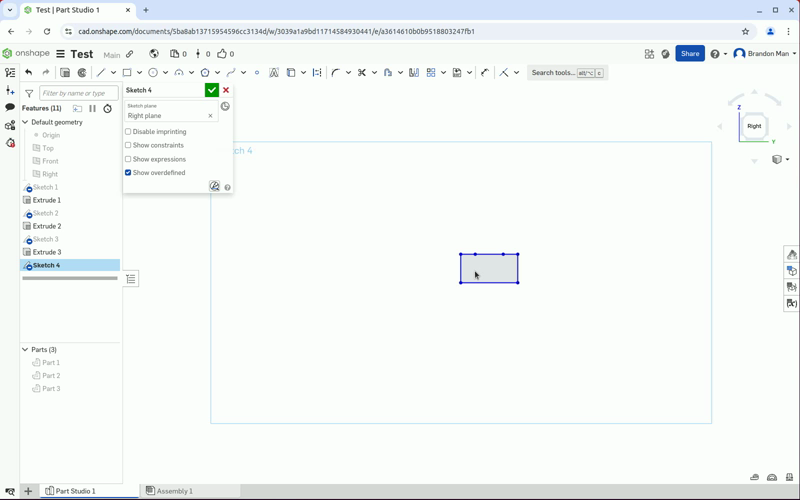
scroll(6)
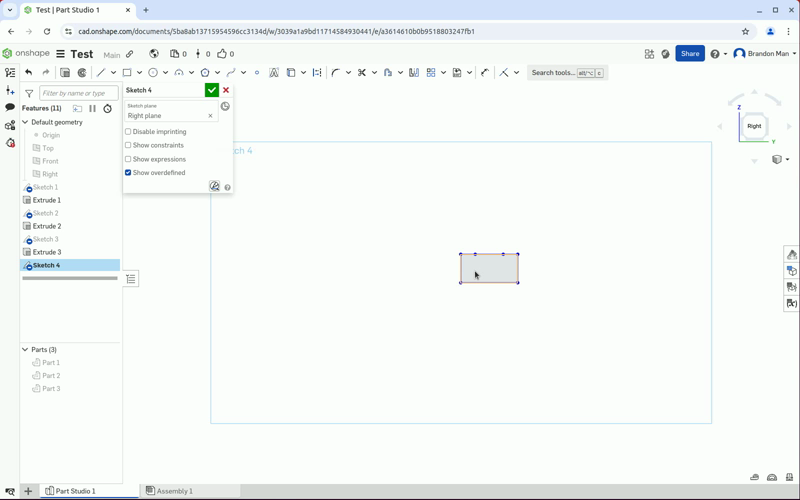
scroll(6)
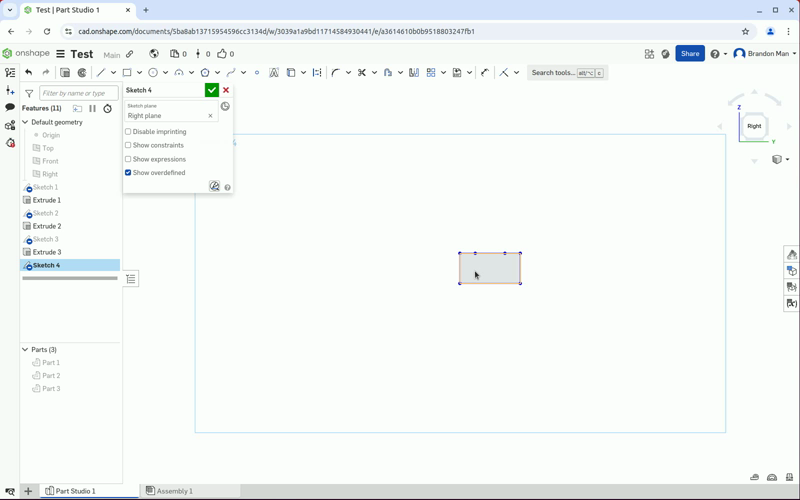
scroll(6)
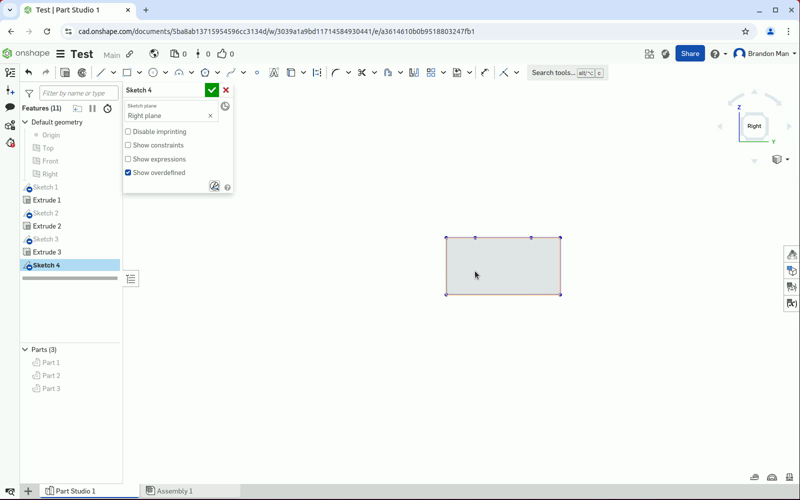
scroll(6)
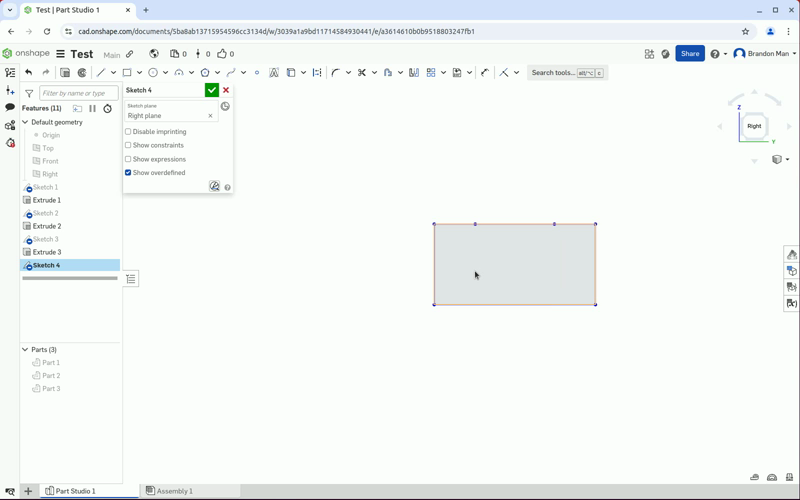
scroll(6)
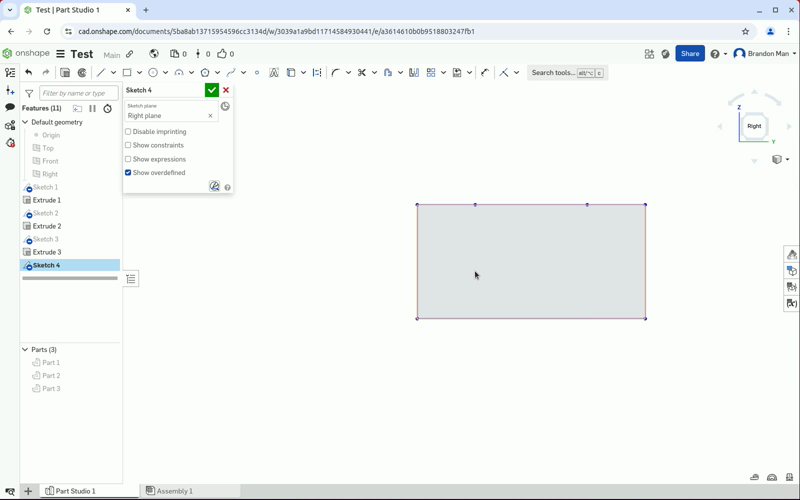
scroll(6)
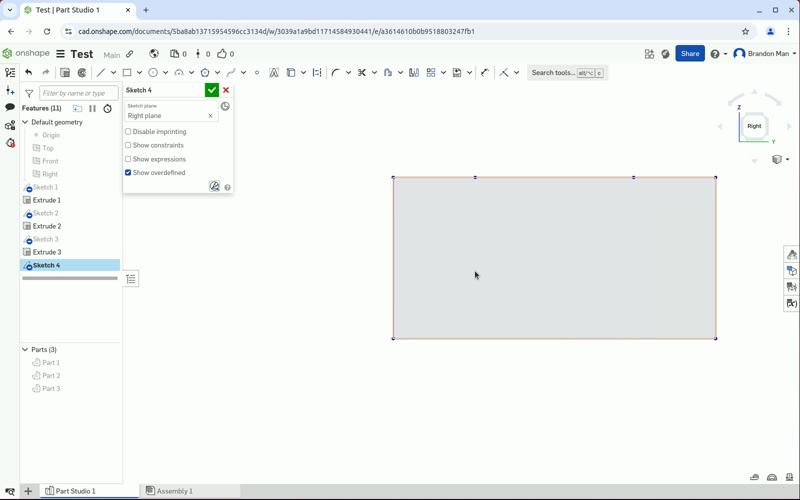
scroll(6)
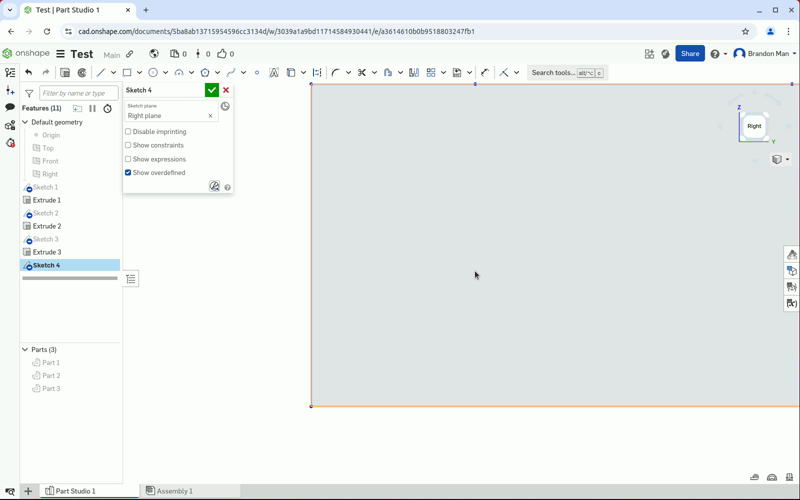
click(475, 270)
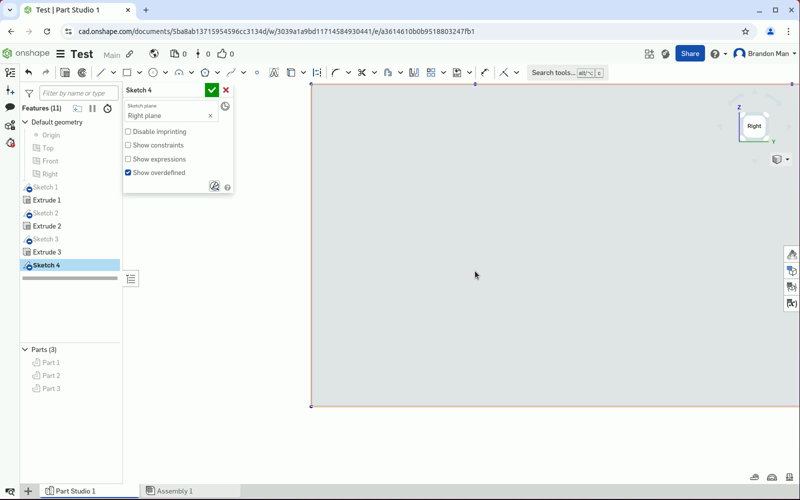
scroll(-6)
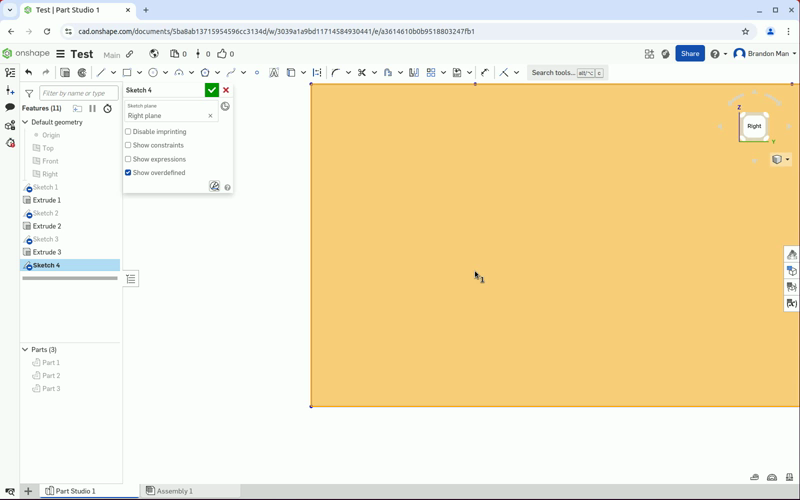
scroll(-6)
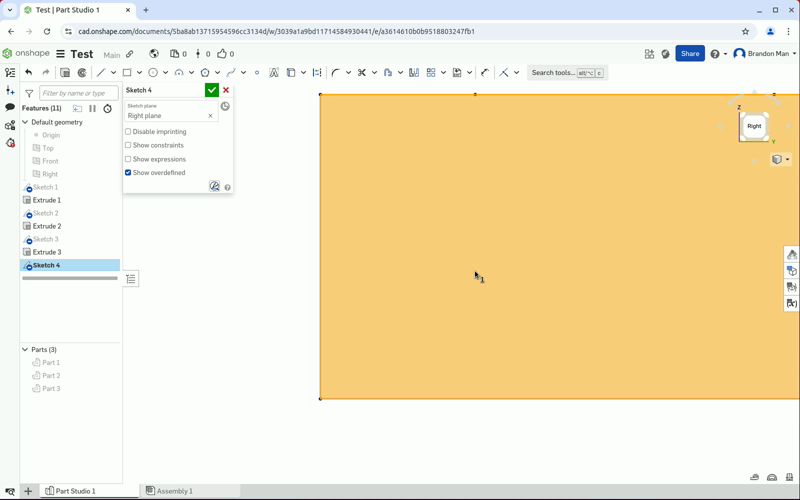
scroll(-6)
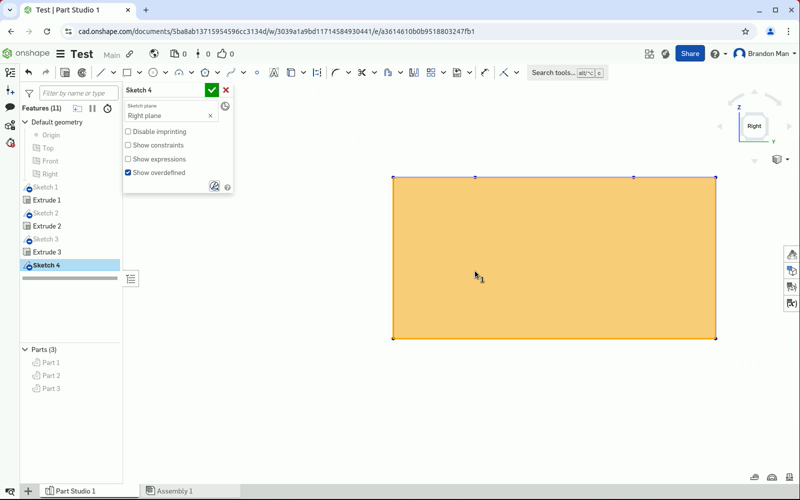
scroll(-6)
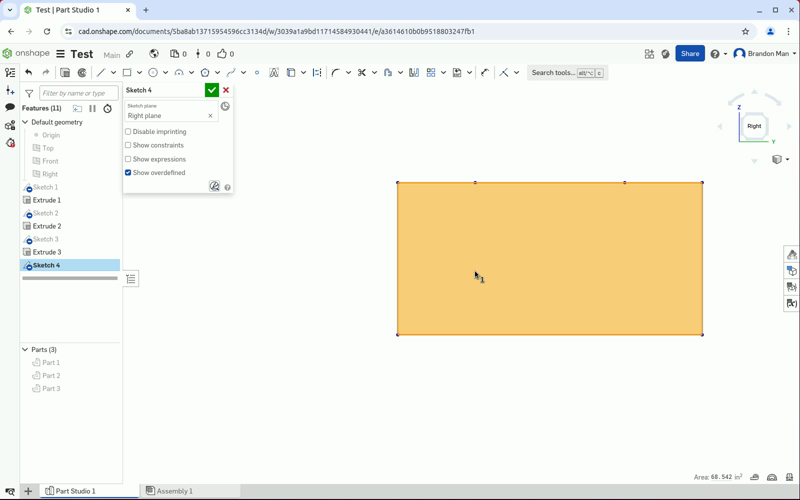
scroll(-6)
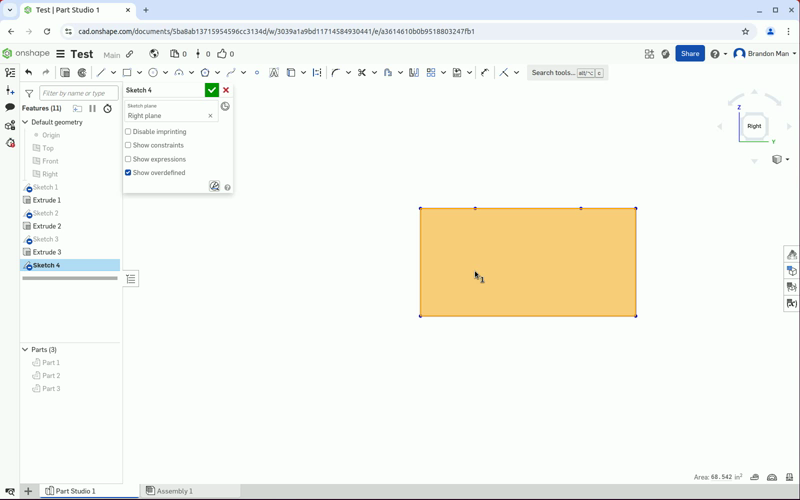
scroll(-6)
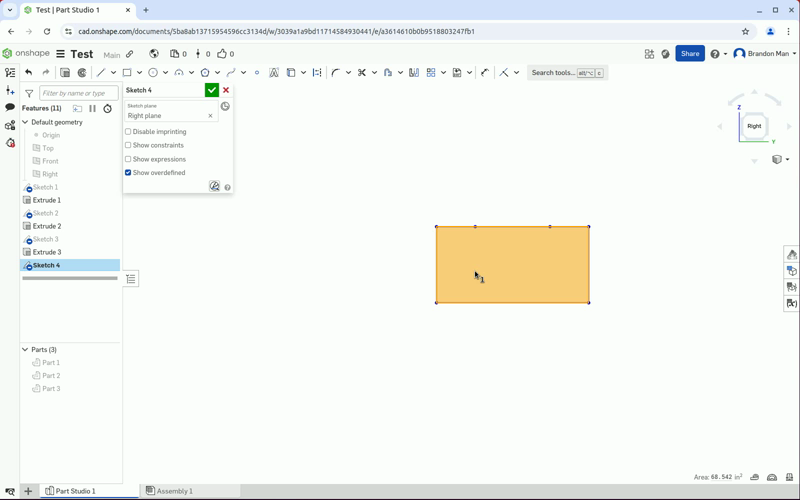
scroll(-6)
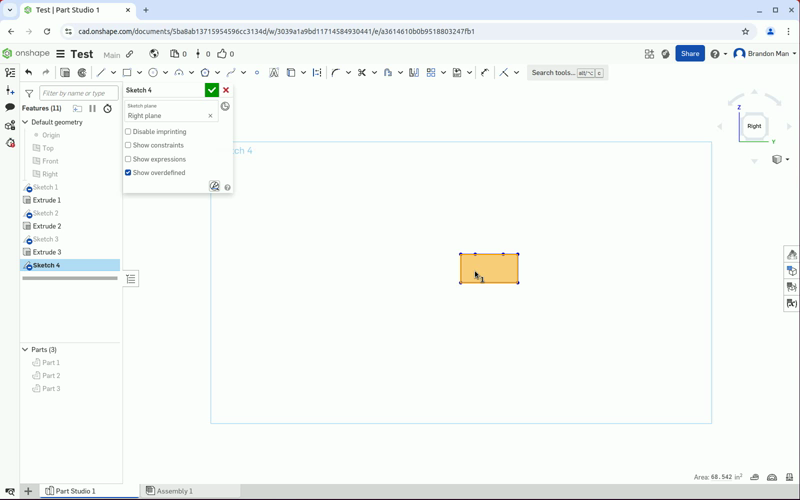
mouse_move(73, 352)
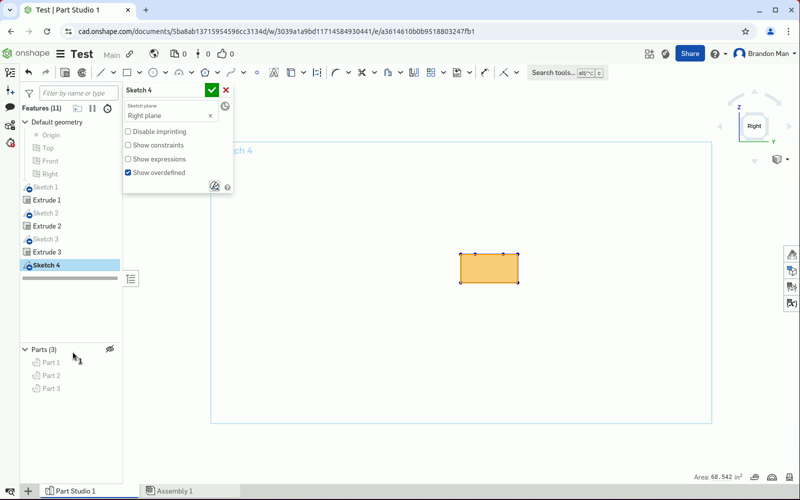
key(shift+y)
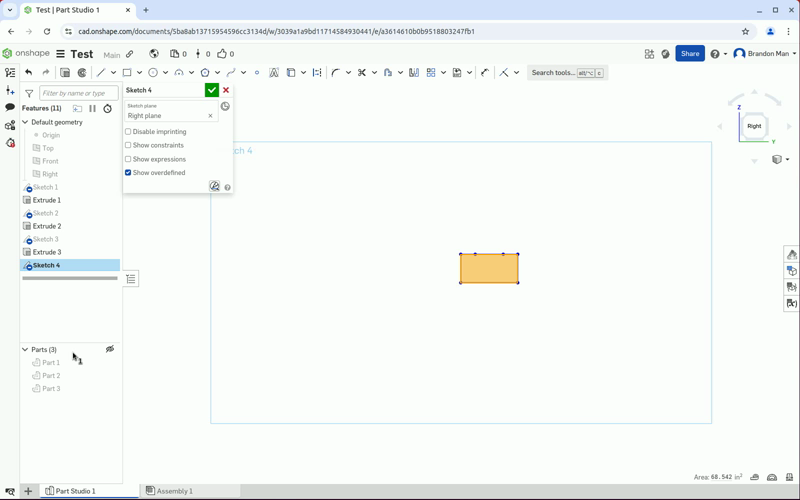
key(shift+e)
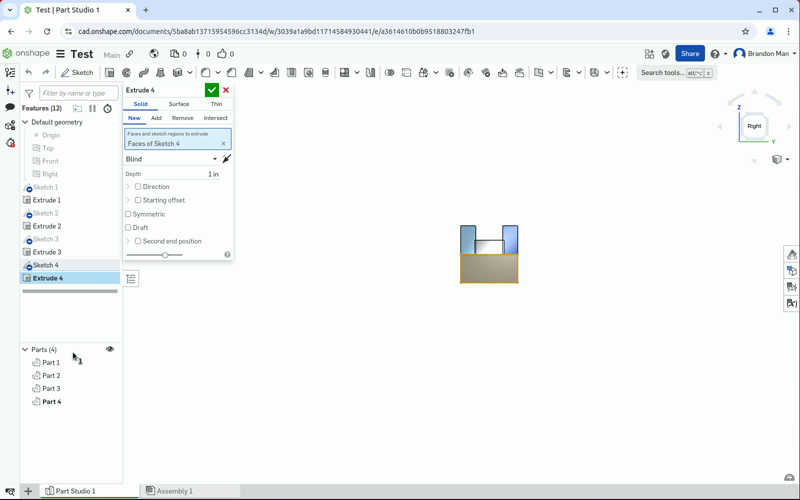
mouse_move(143, 106)
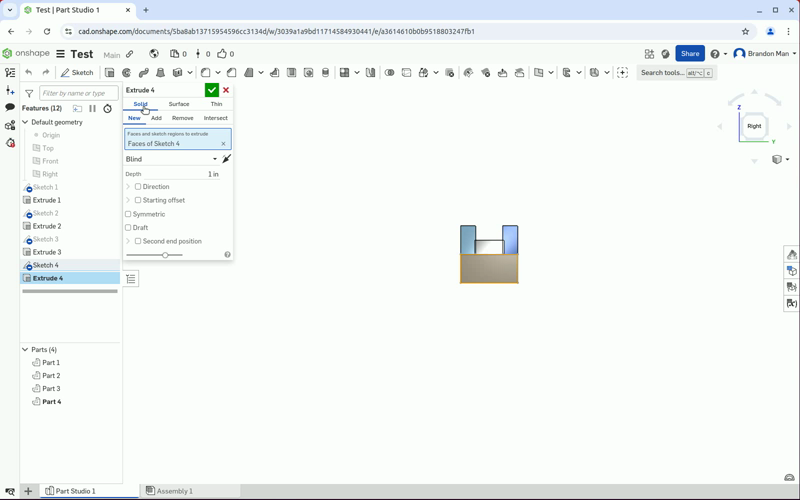
click(143, 106)
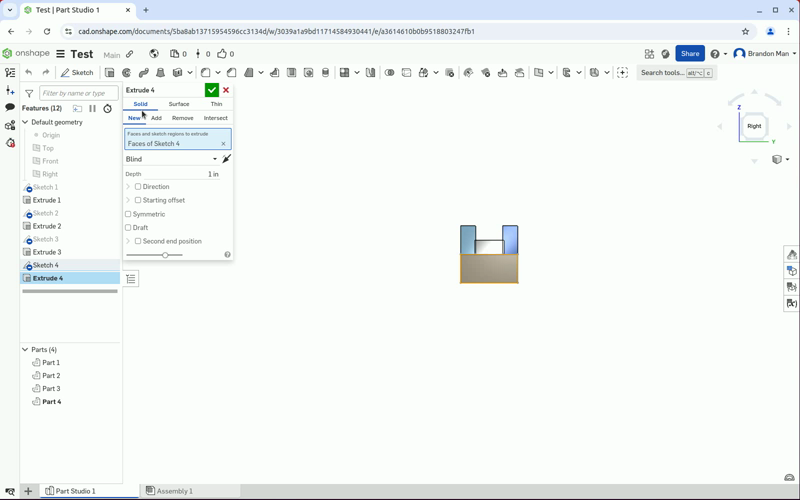
mouse_move(137, 120)
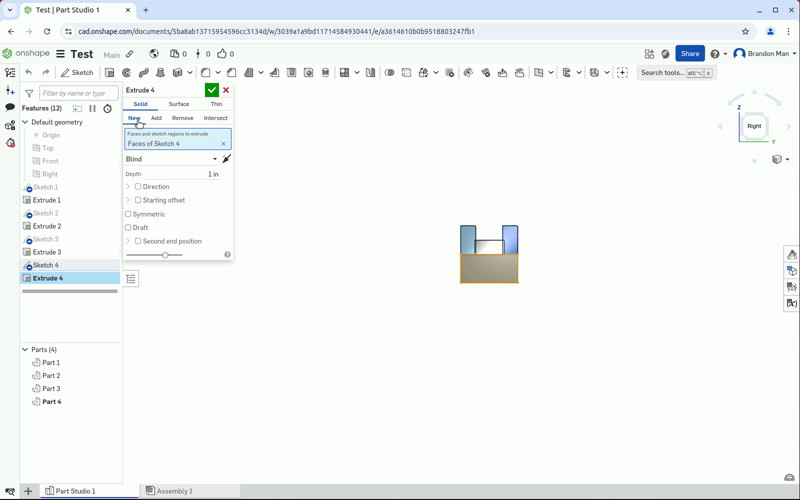
click(137, 120)
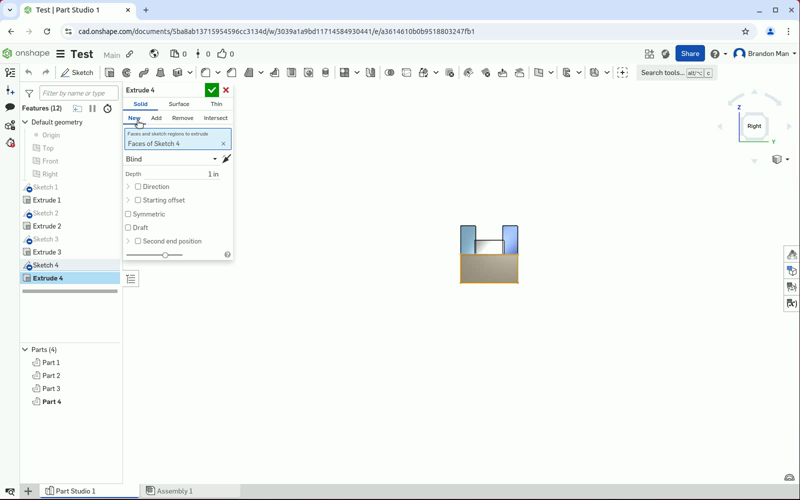
key(tab, 4)
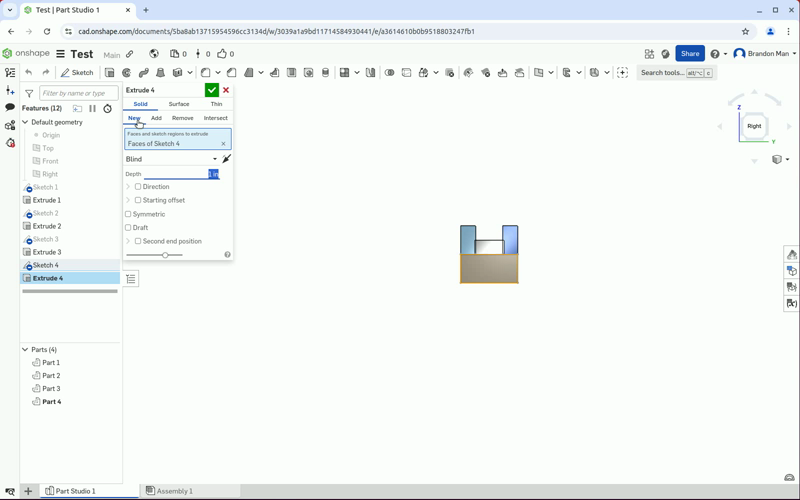
text(23.108)
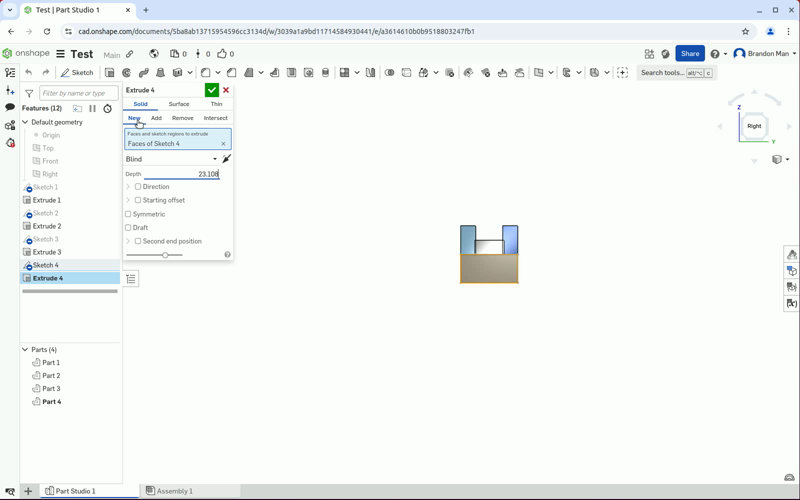
key(enter)
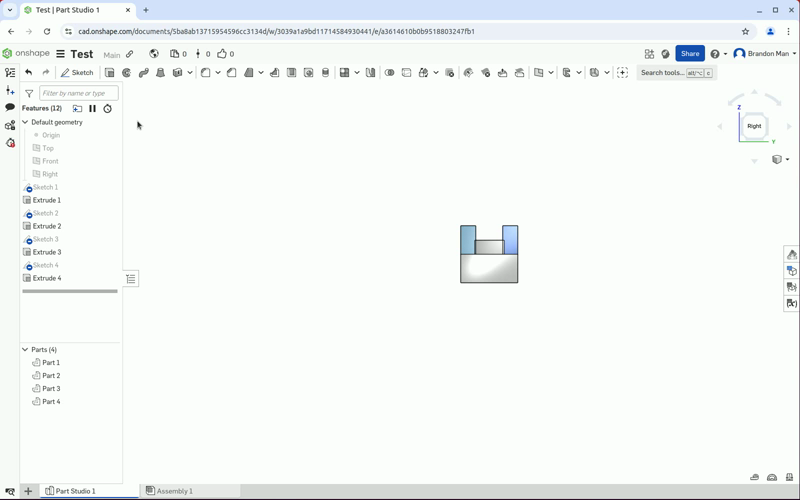
key(shift+h)
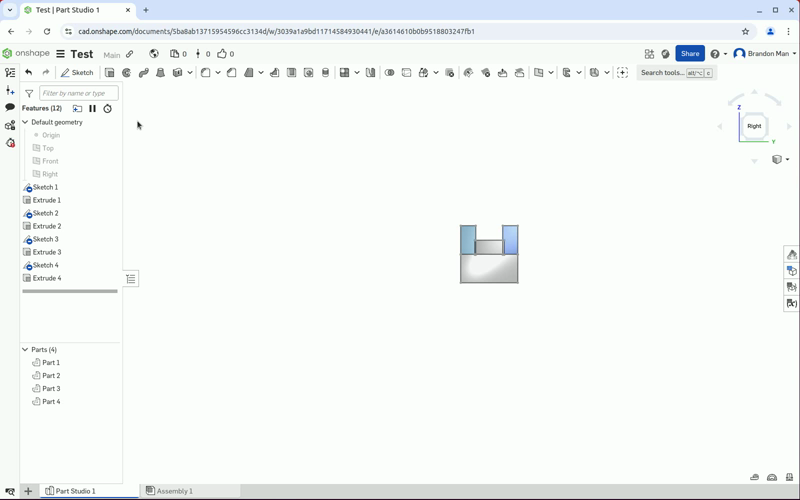
key(shift+h)
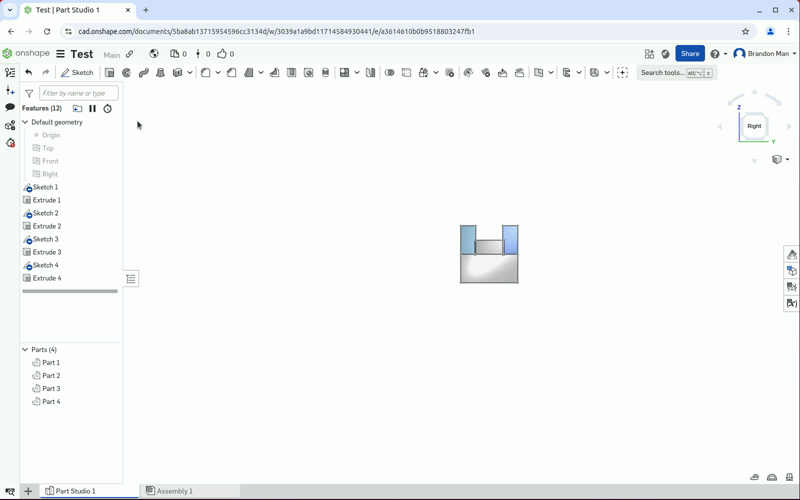
key(shift+7)
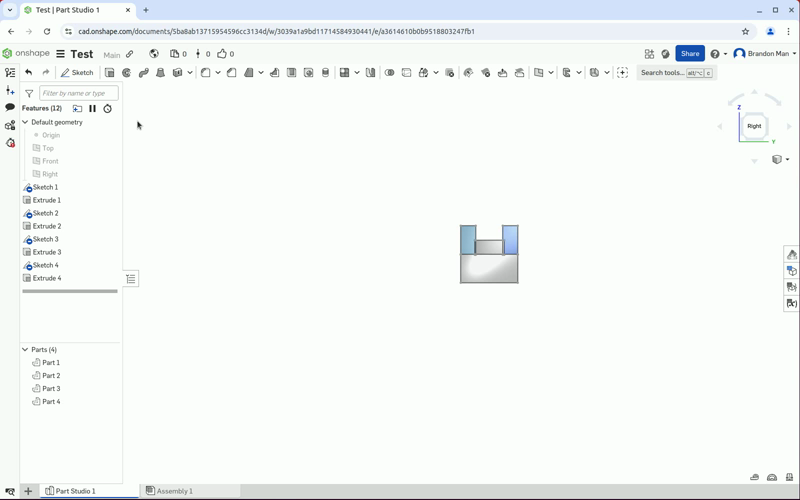
key(right, 2)
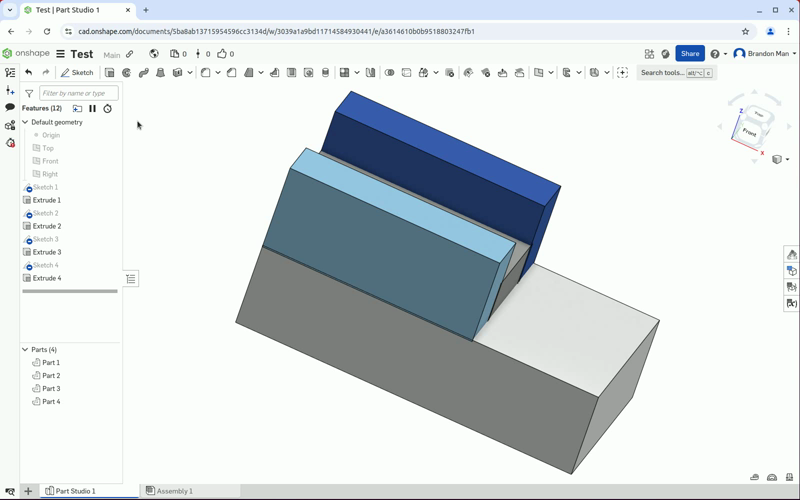
key(down, 2)
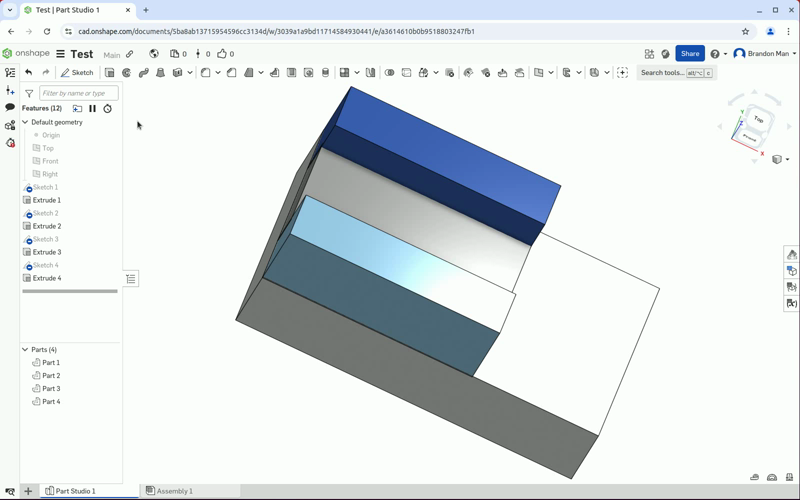
key(up, 2)
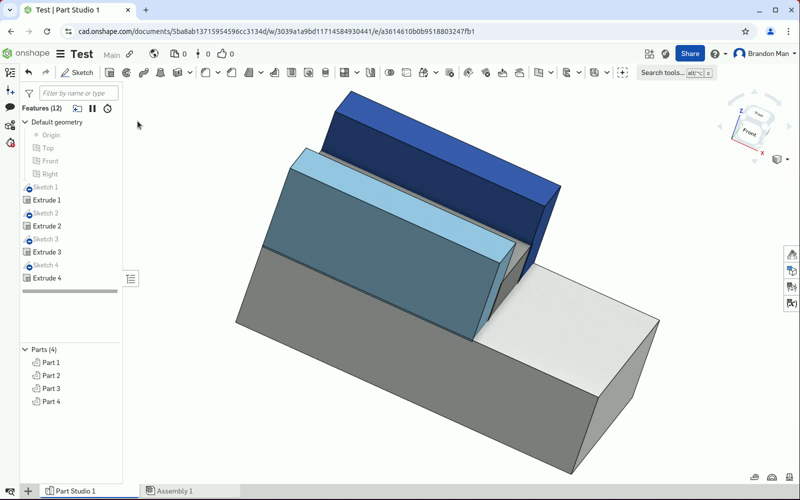
key(left, 2)
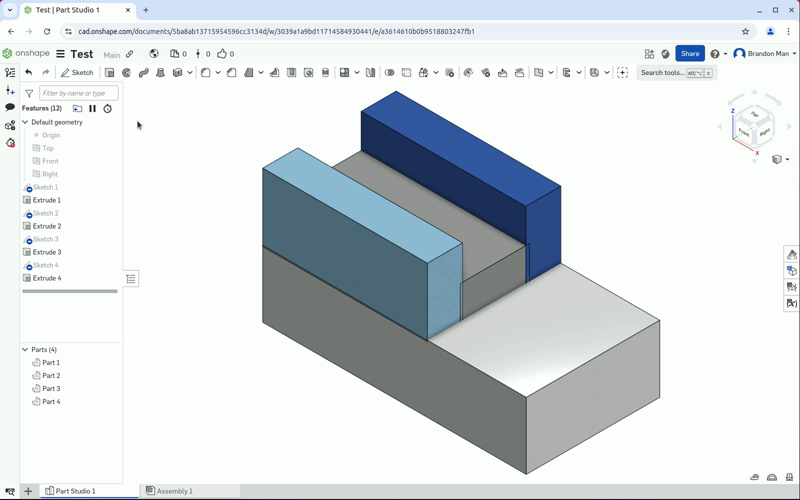
mouse_move(73, 189)
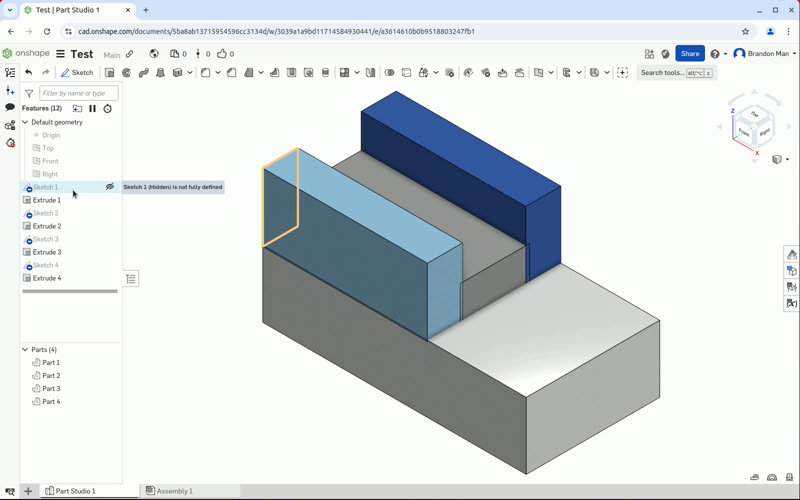
click(73, 189)